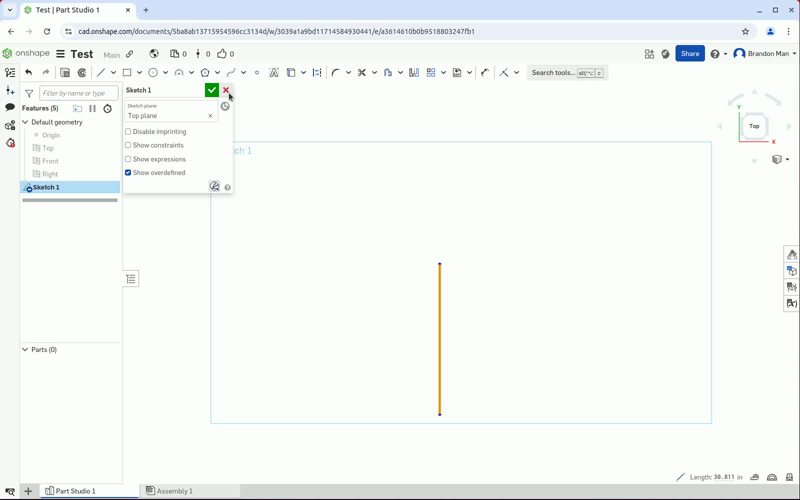
key(shift+h)
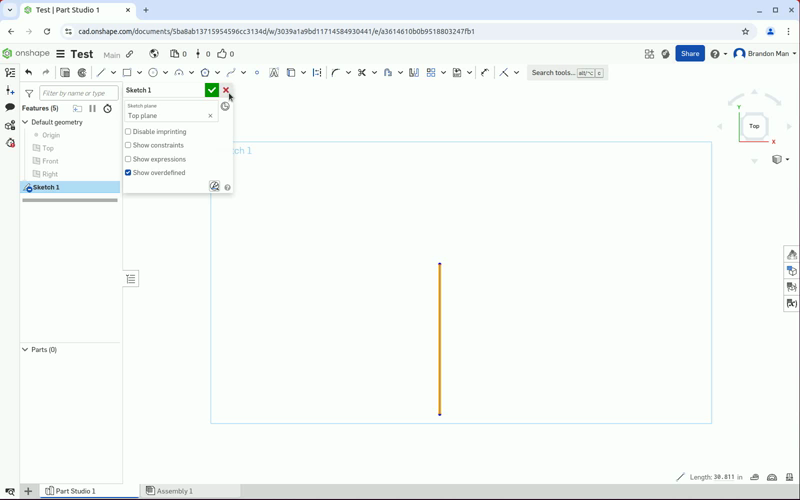
key(shift+s)
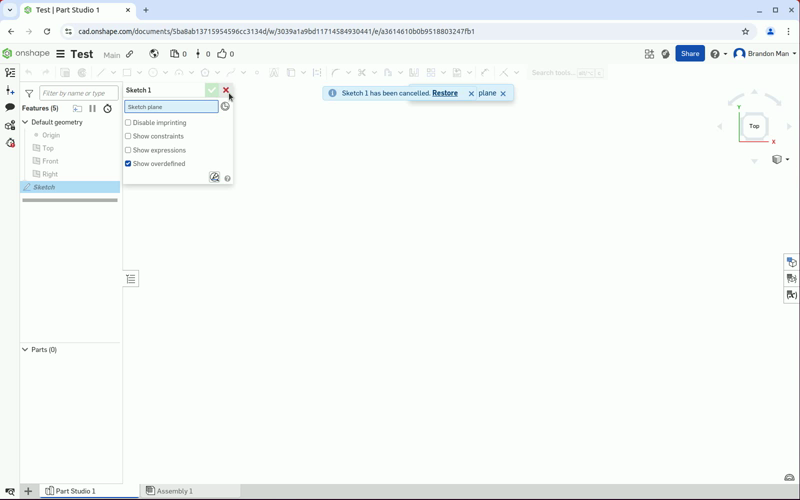
mouse_move(73, 150)
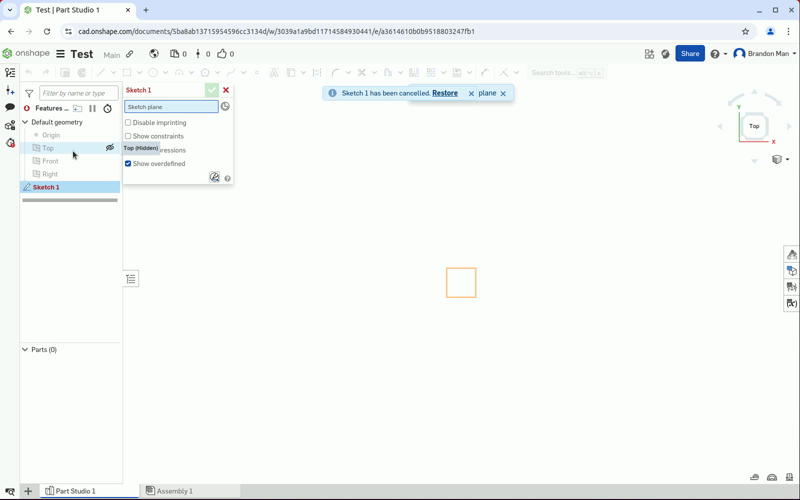
click(73, 150)
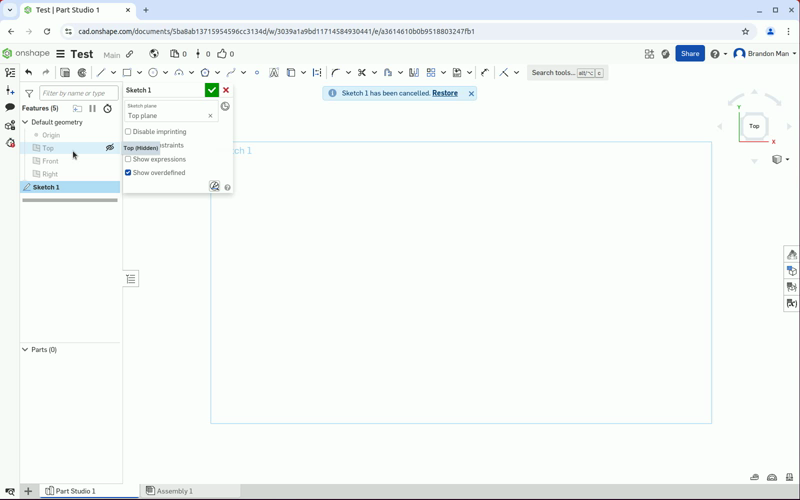
mouse_move(73, 352)
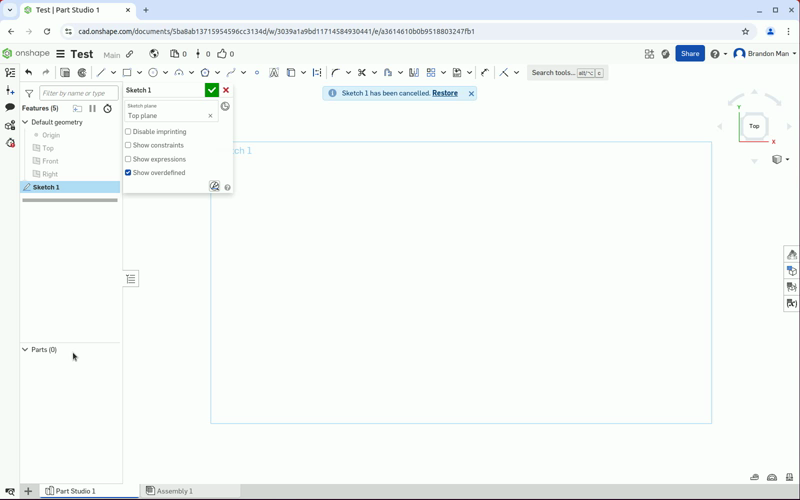
key(y)
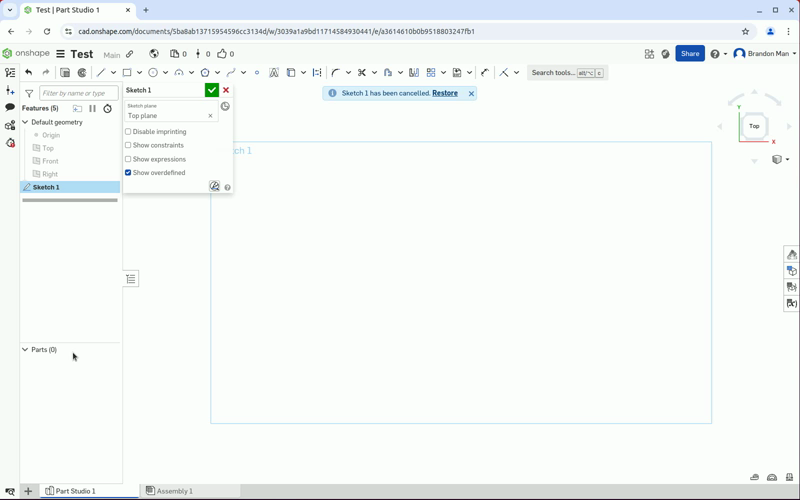
key(l)
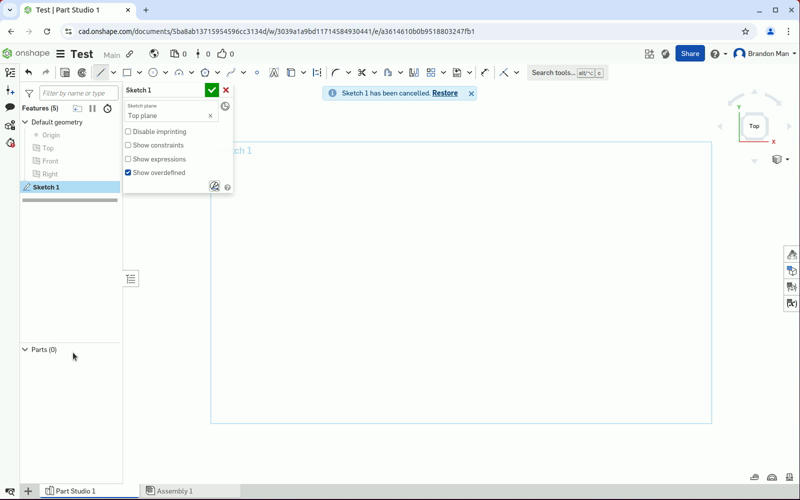
key_down(shift)
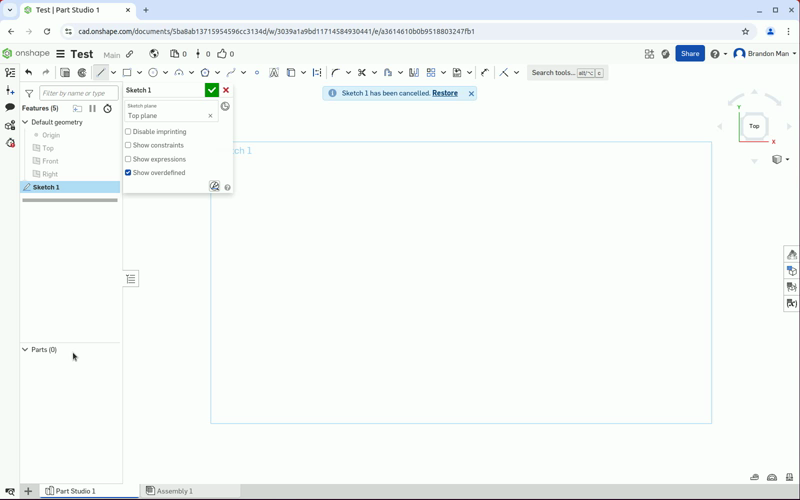
mouse_move(357, 292)
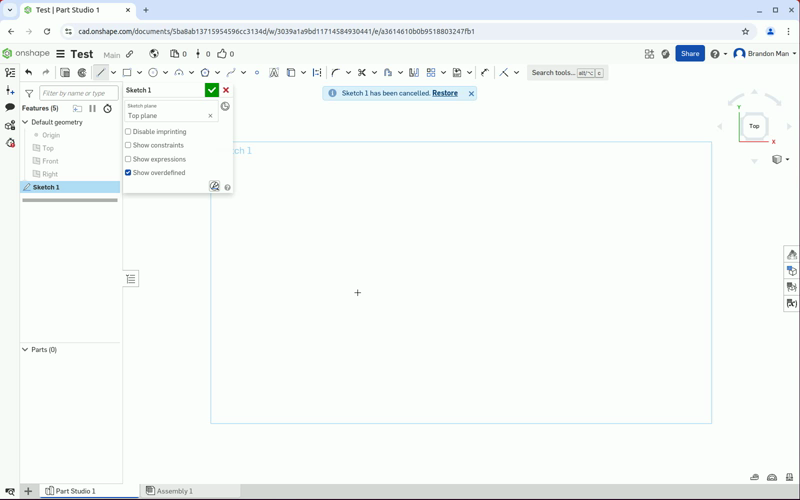
click(357, 292)
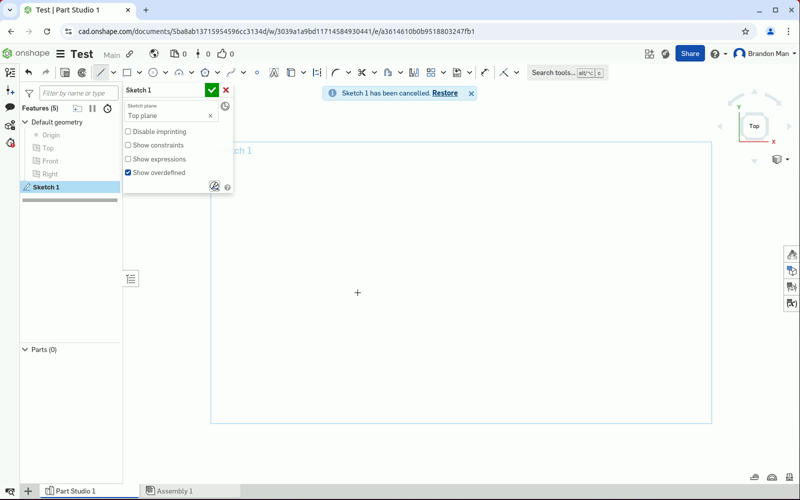
key_up(shift)
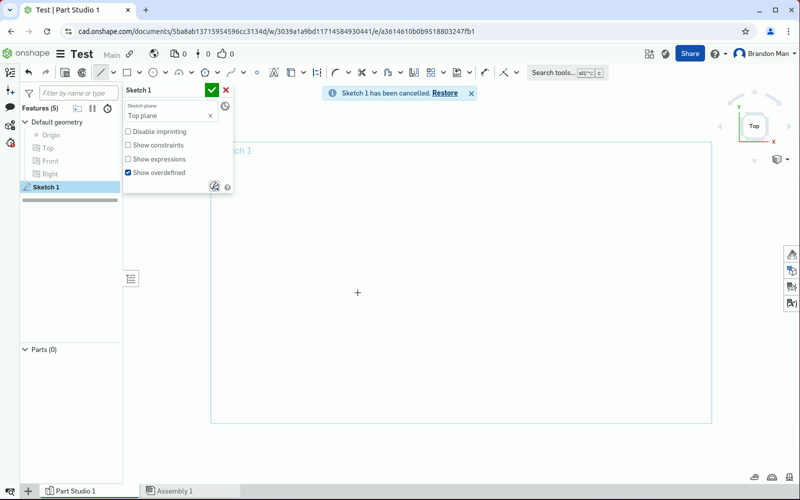
key_down(shift)
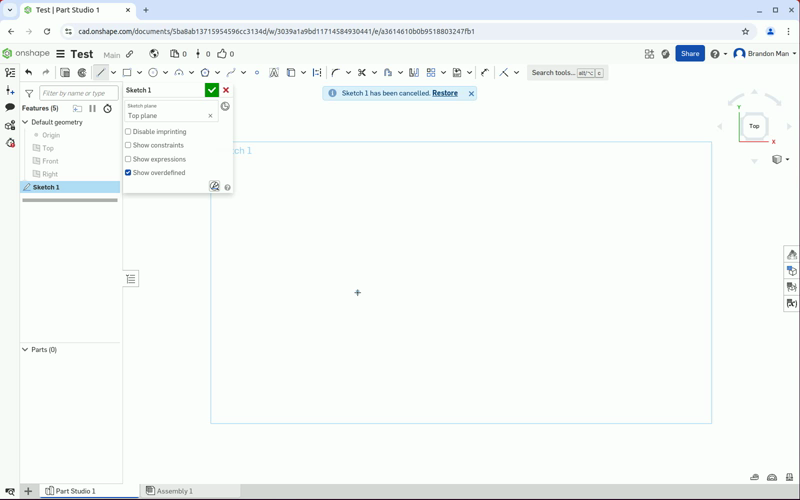
mouse_move(562, 292)
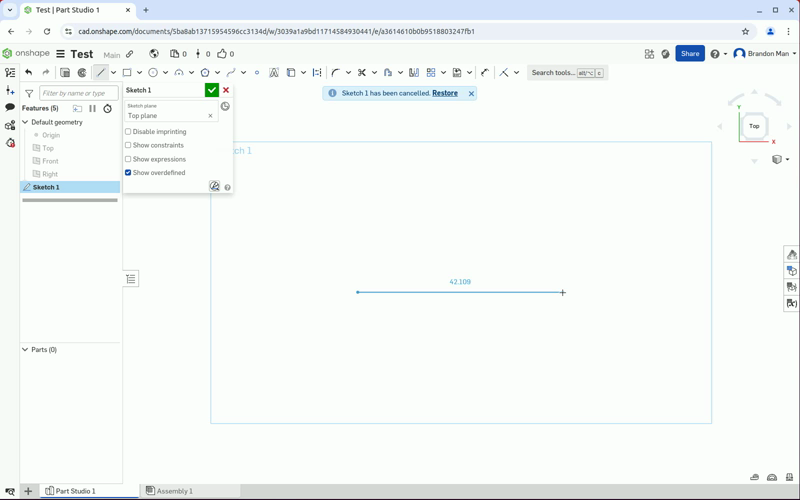
click(562, 292)
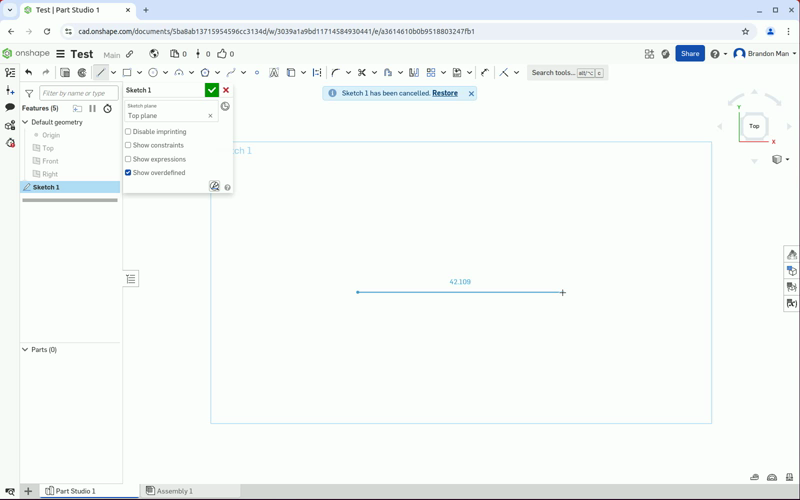
key_up(shift)
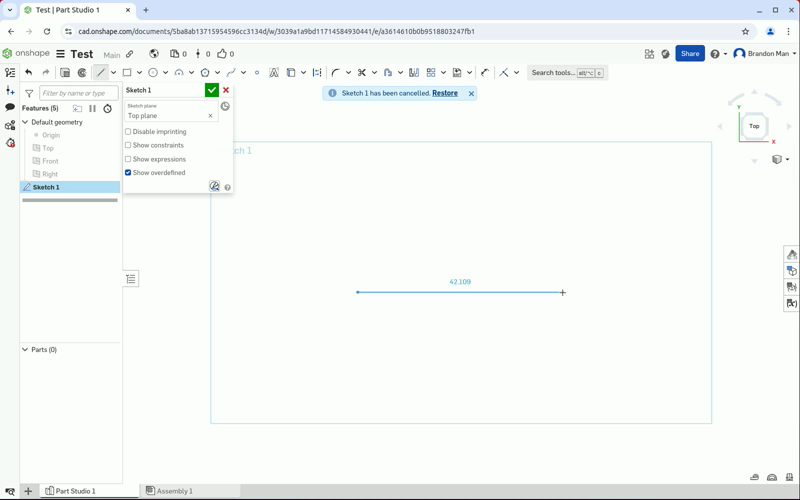
key_down(shift)
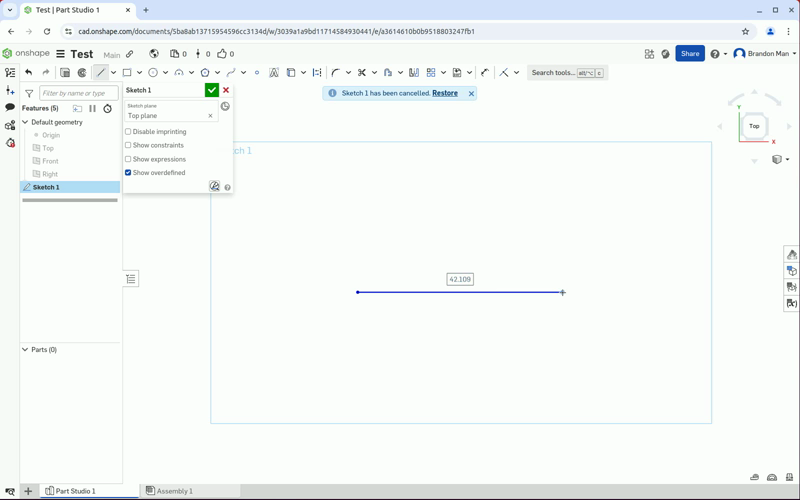
mouse_move(589, 292)
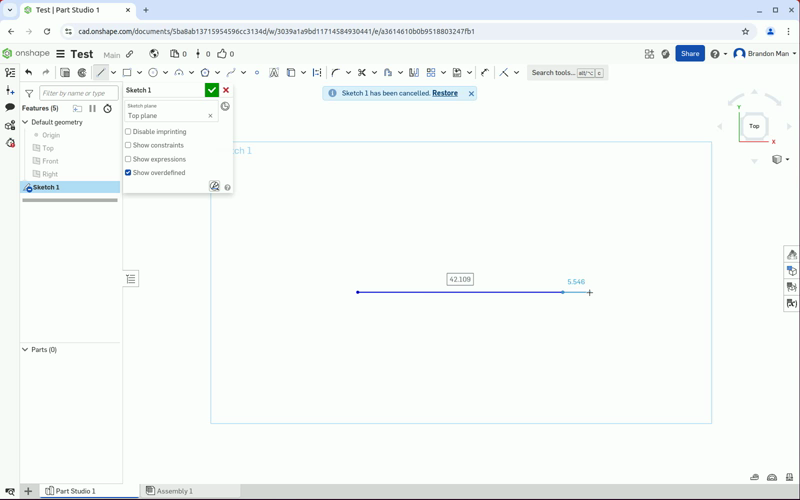
mouse_move(562, 272)
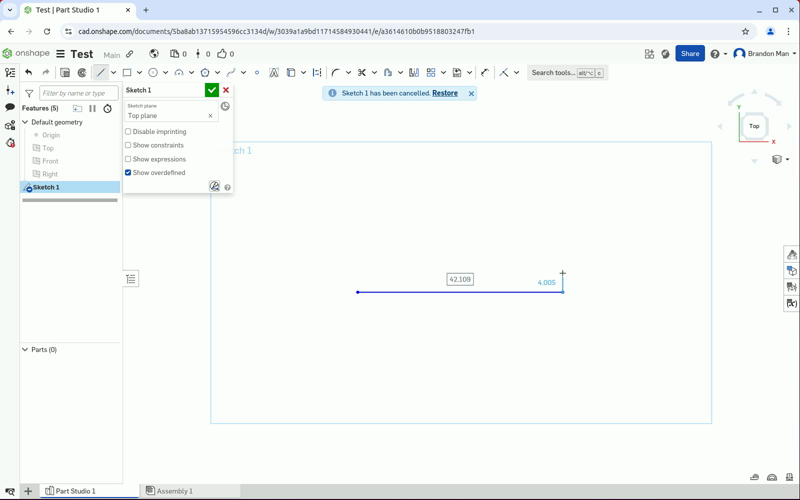
click(562, 272)
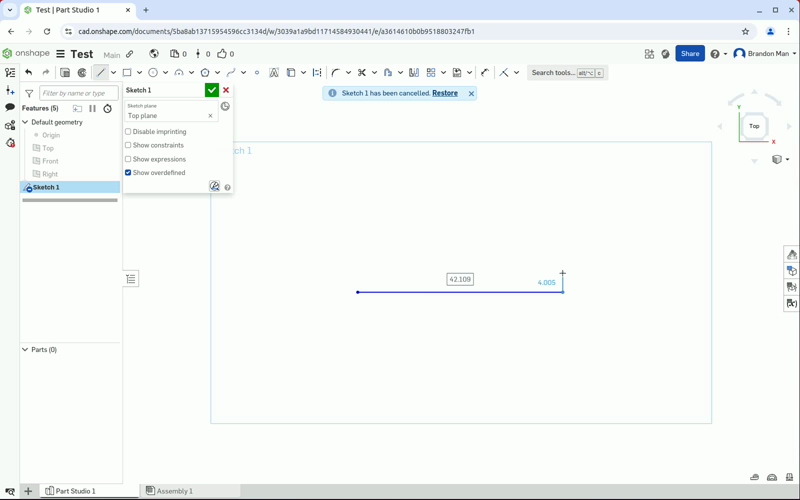
key_up(shift)
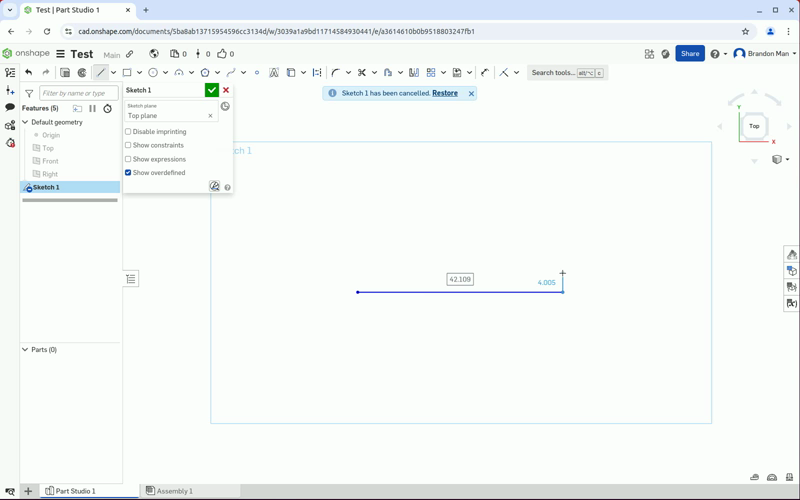
key_down(shift)
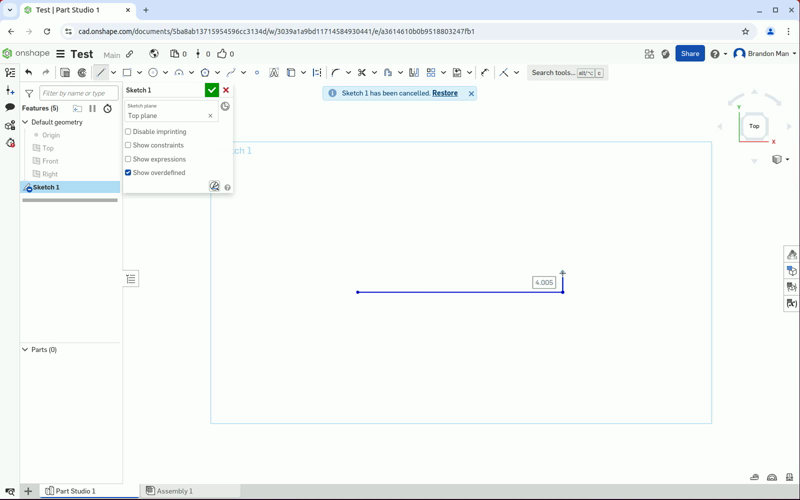
mouse_move(357, 272)
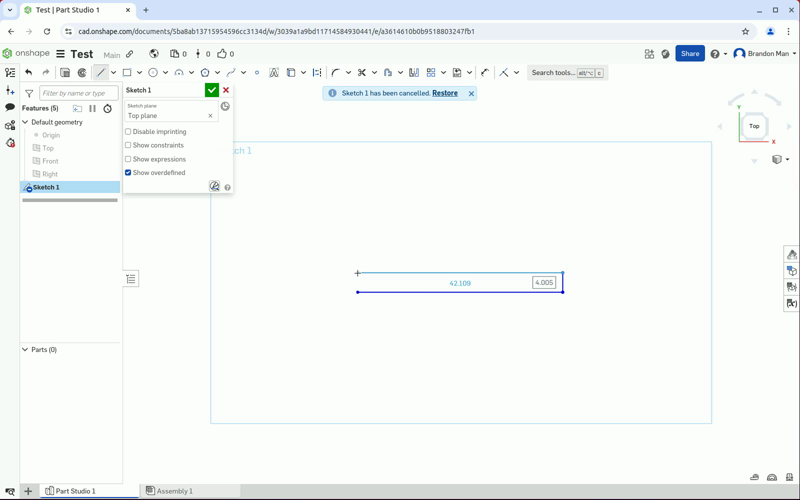
click(357, 272)
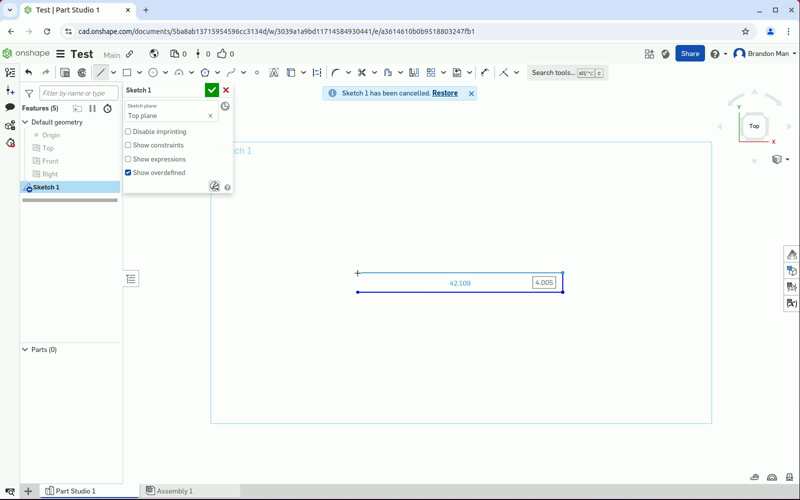
key_up(shift)
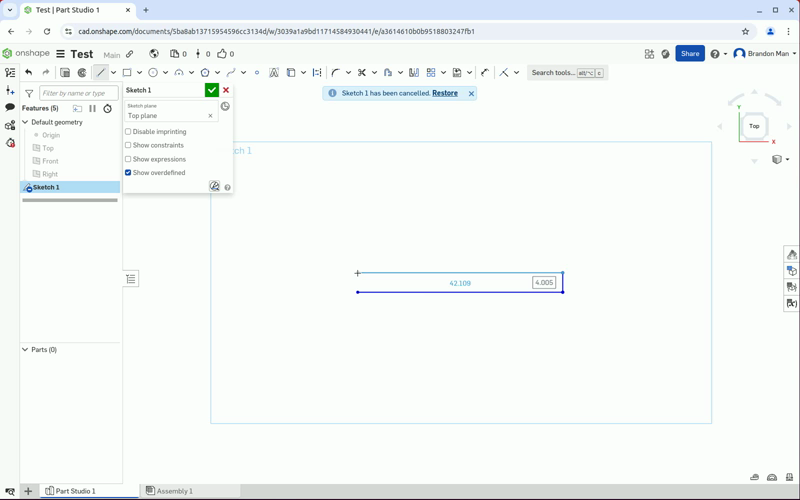
key_down(shift)
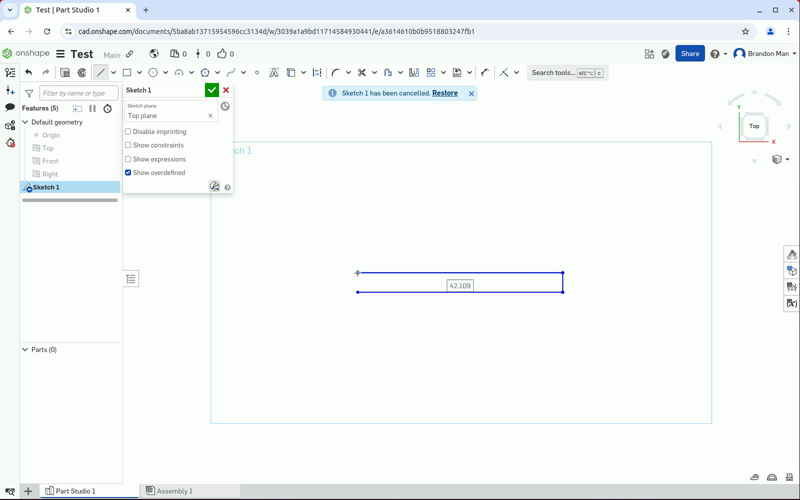
mouse_move(387, 272)
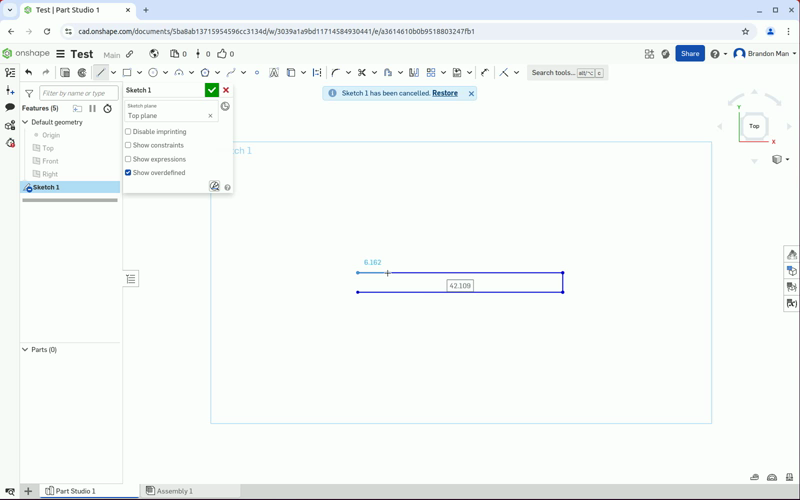
mouse_move(357, 279)
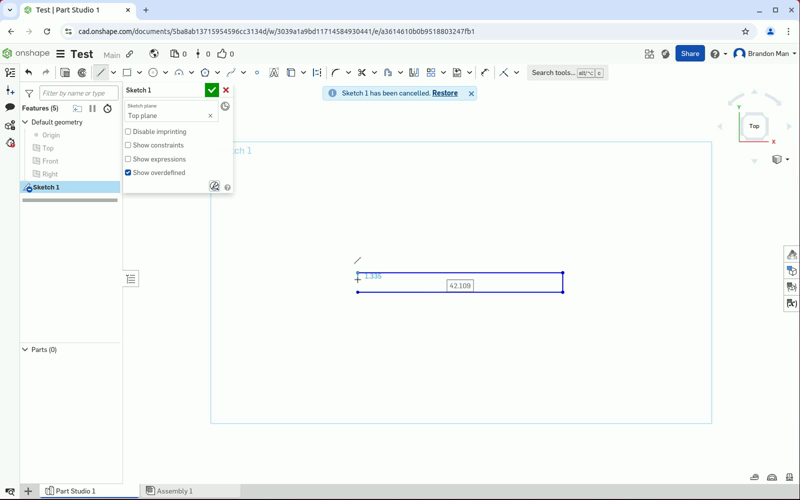
scroll(6)
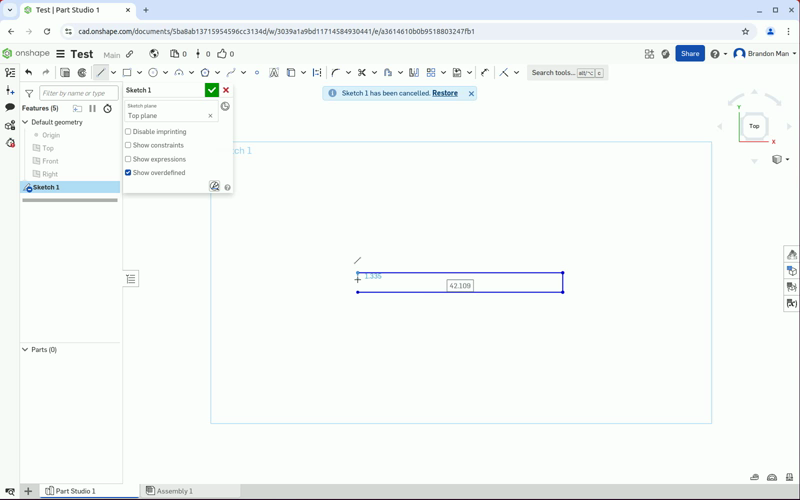
scroll(6)
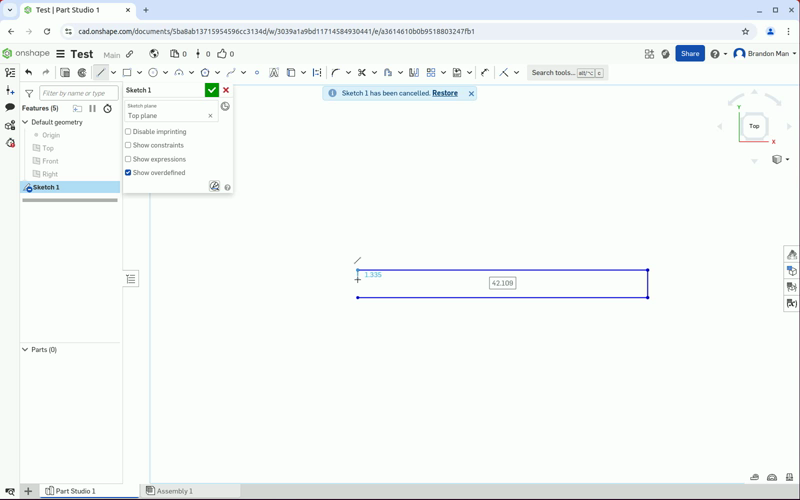
scroll(6)
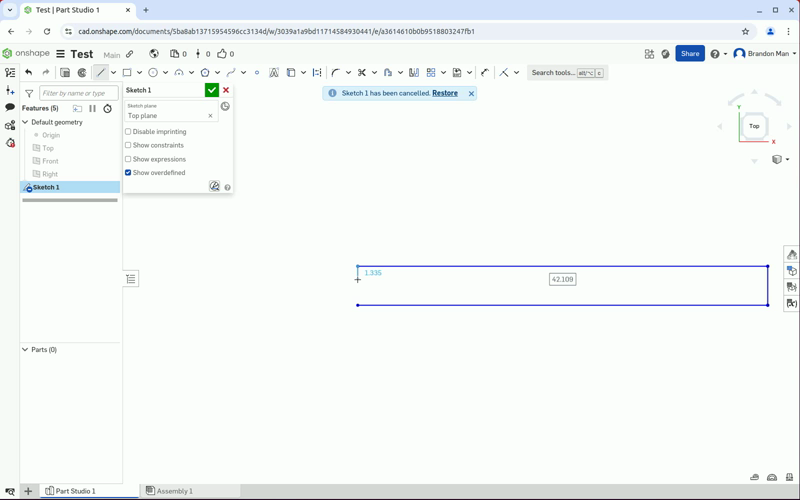
scroll(6)
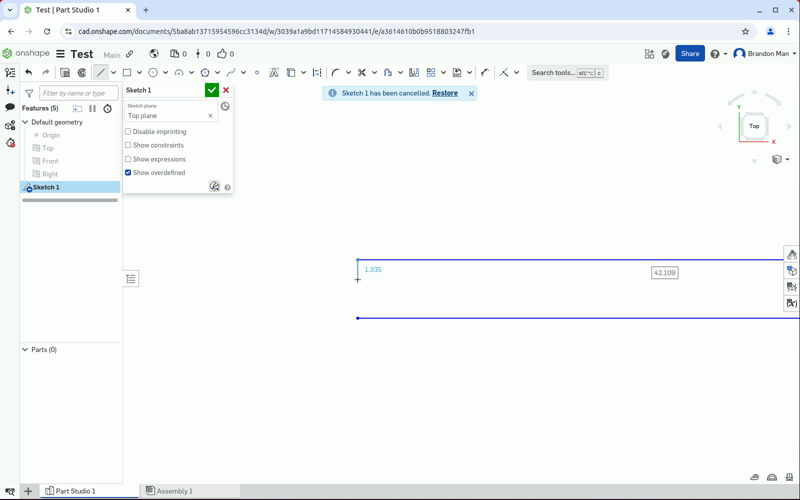
scroll(6)
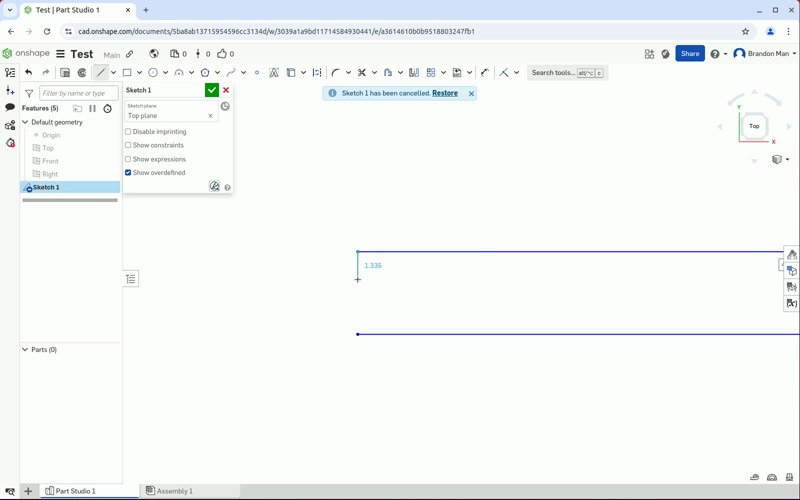
scroll(6)
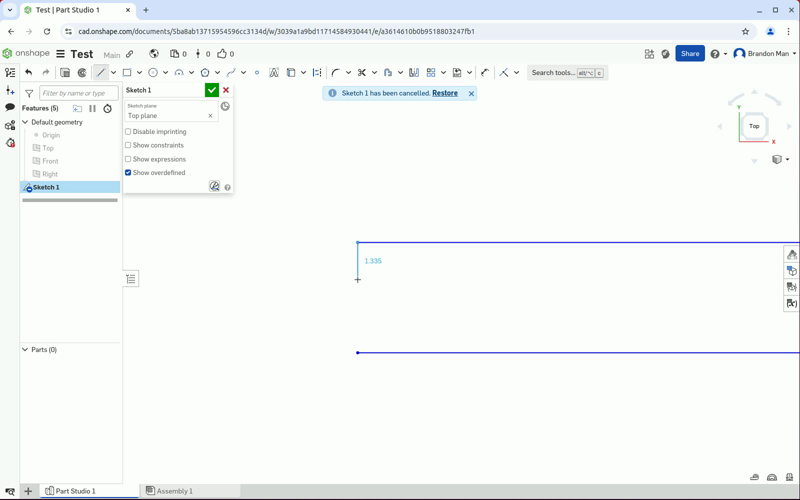
scroll(6)
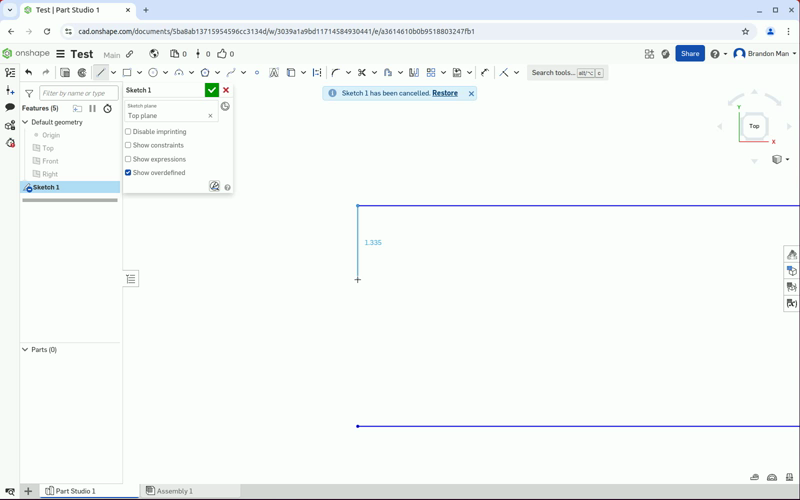
click(357, 279)
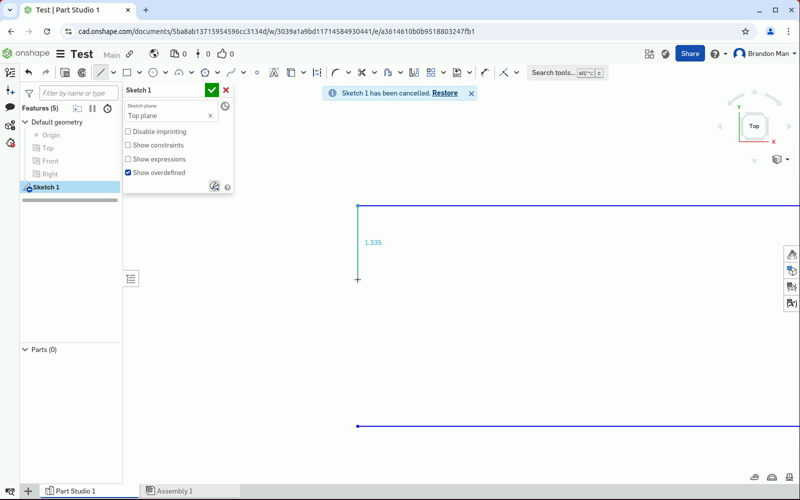
scroll(-6)
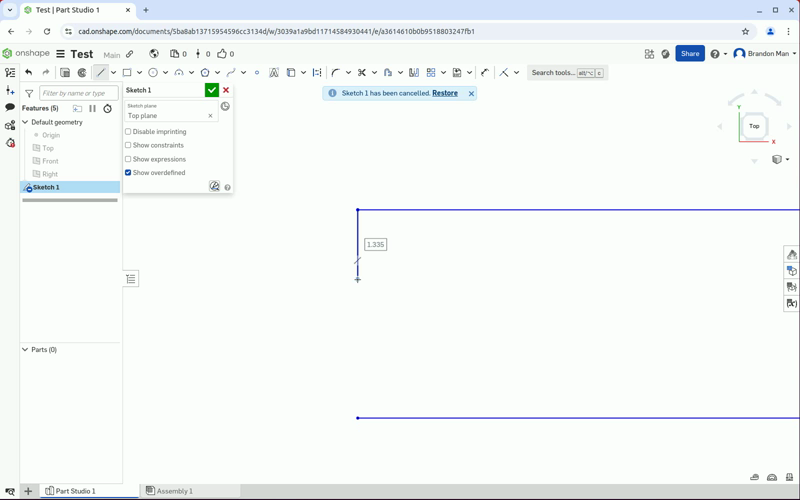
scroll(-6)
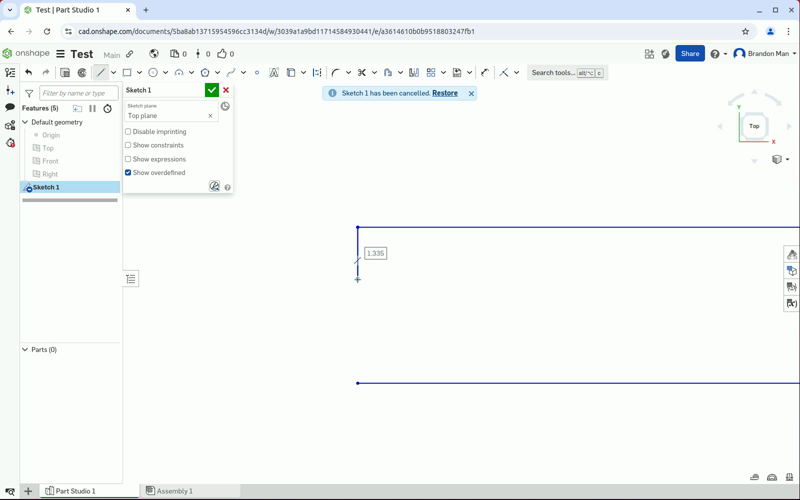
scroll(-6)
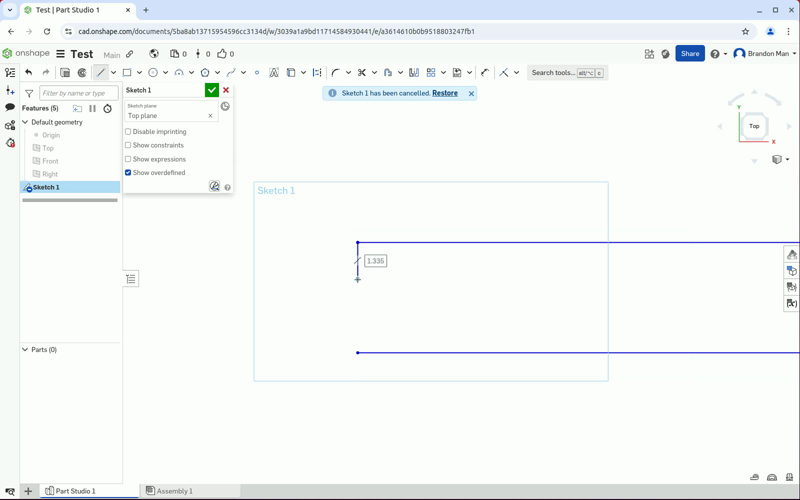
scroll(-6)
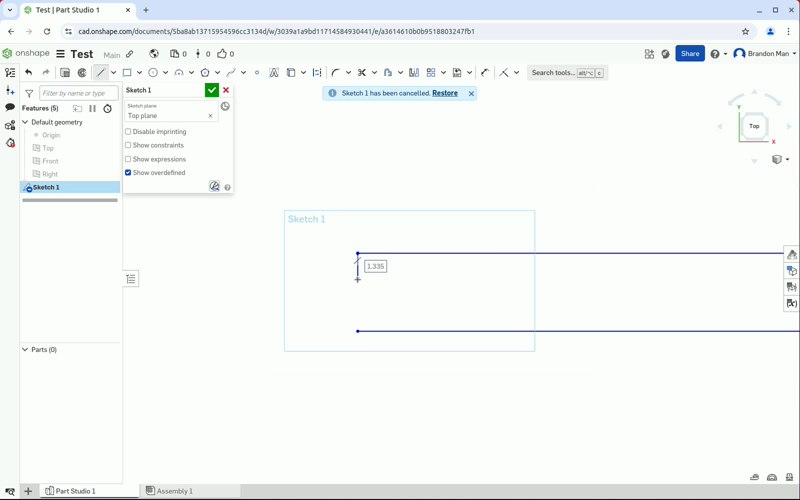
scroll(-6)
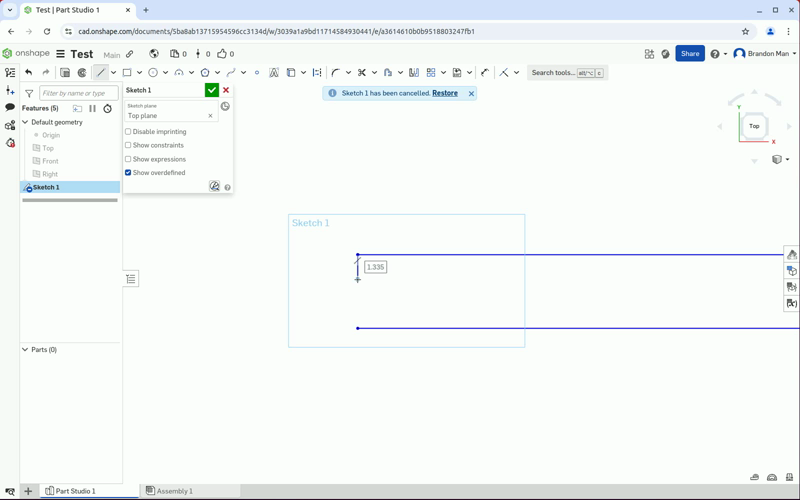
scroll(-6)
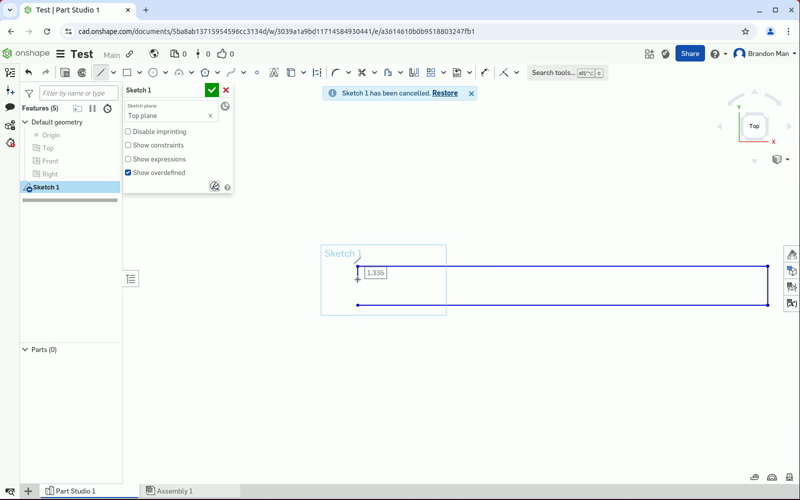
scroll(-6)
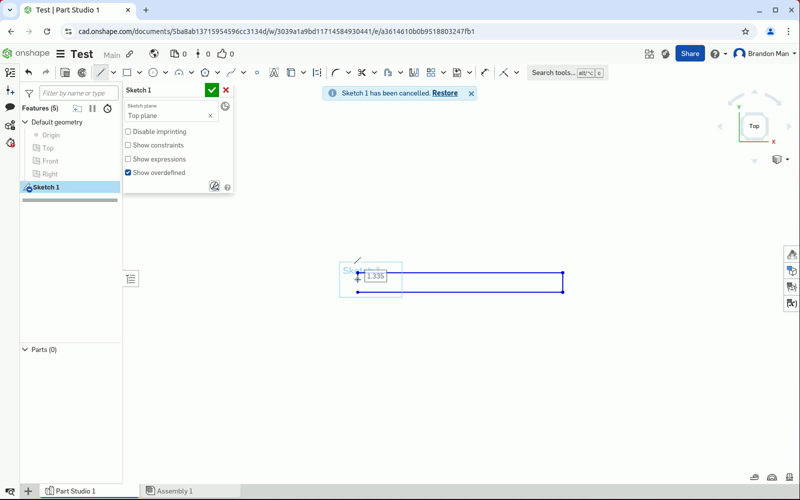
key_up(shift)
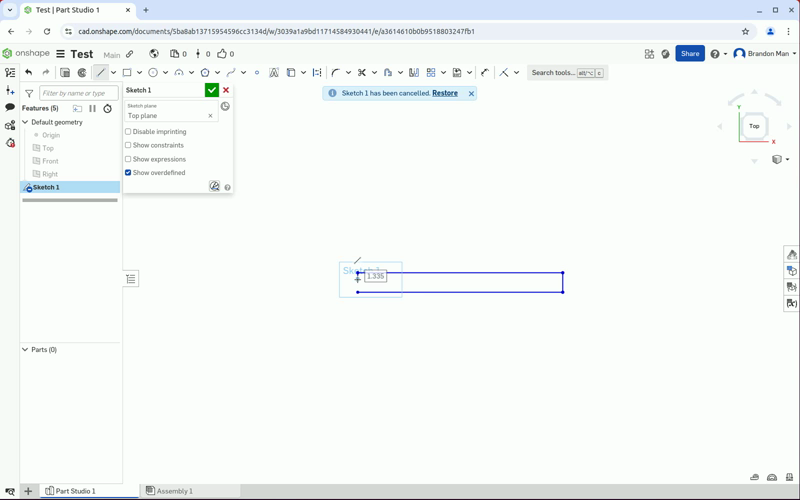
key_down(shift)
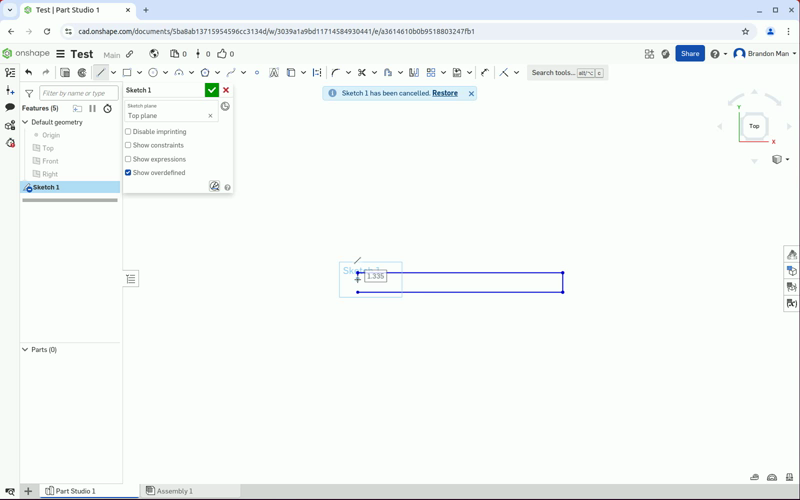
mouse_move(558, 279)
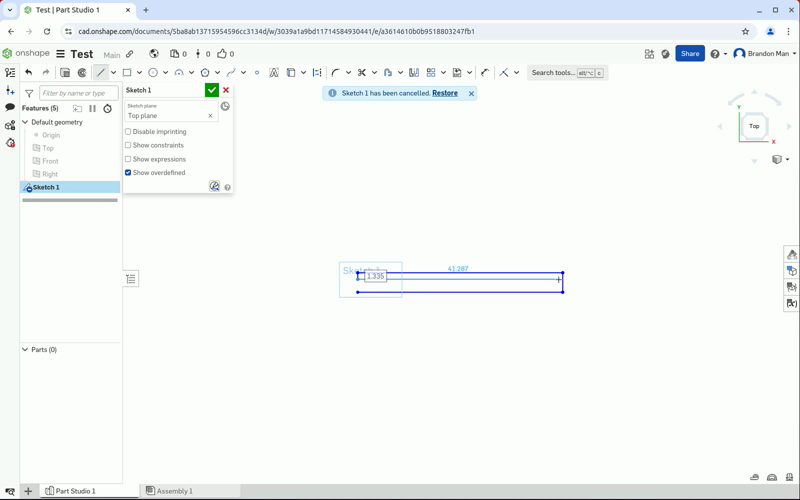
click(558, 279)
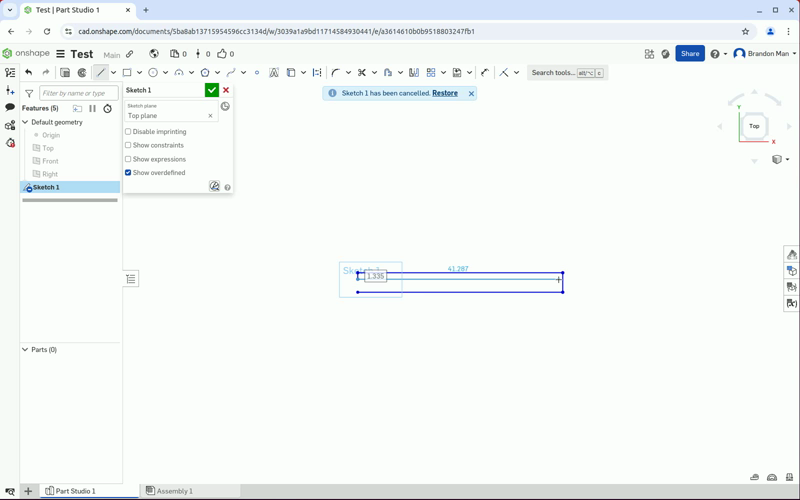
key_up(shift)
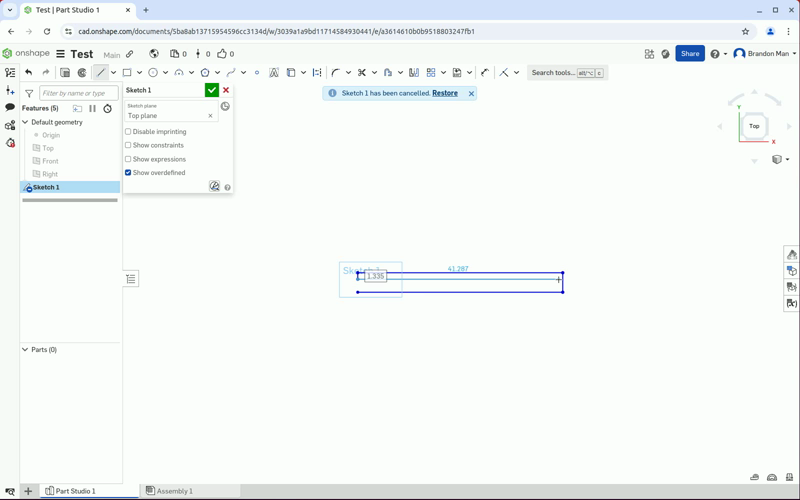
key_down(shift)
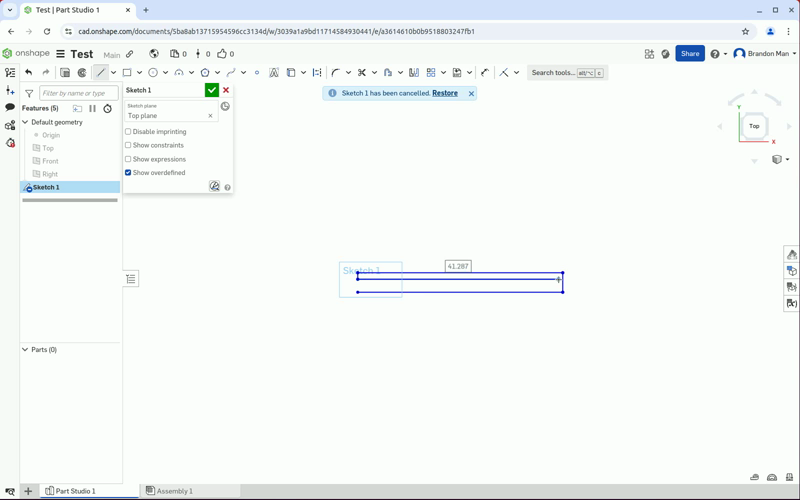
mouse_move(588, 279)
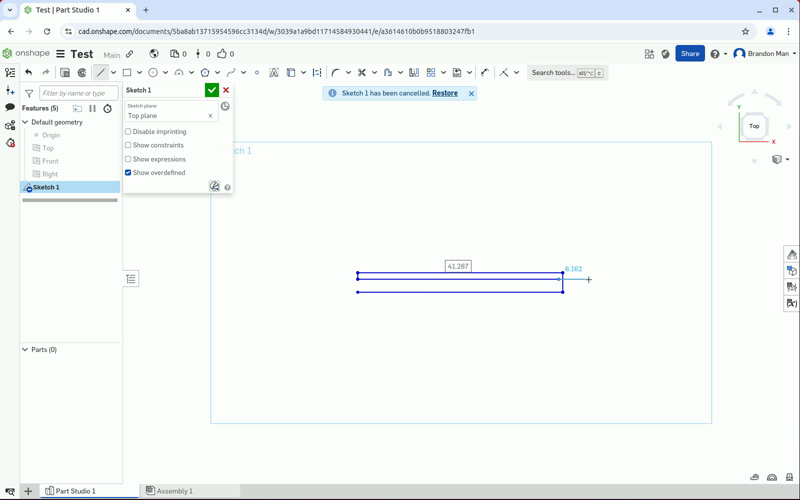
mouse_move(558, 288)
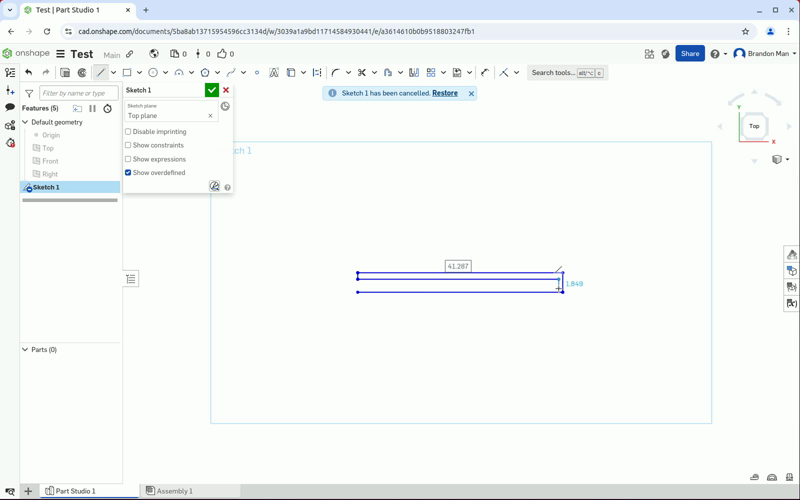
click(558, 288)
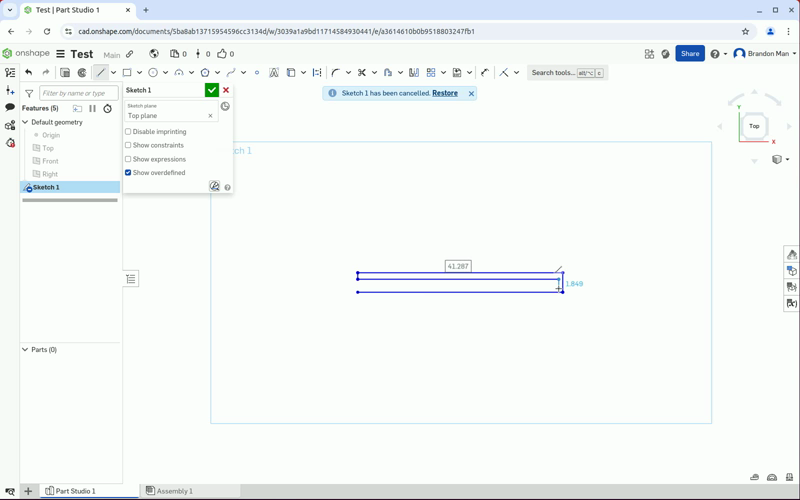
key_up(shift)
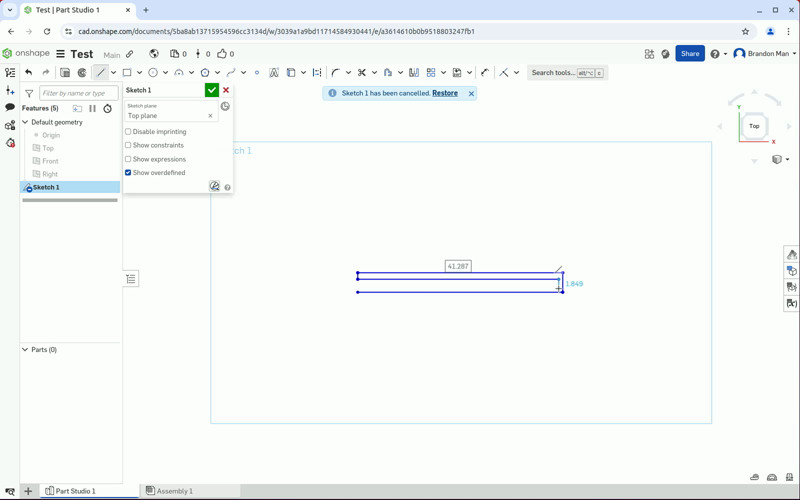
key_down(shift)
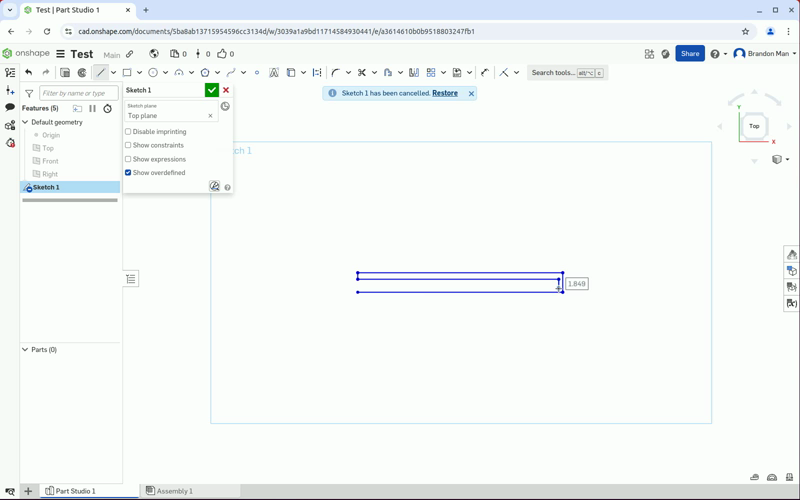
mouse_move(357, 288)
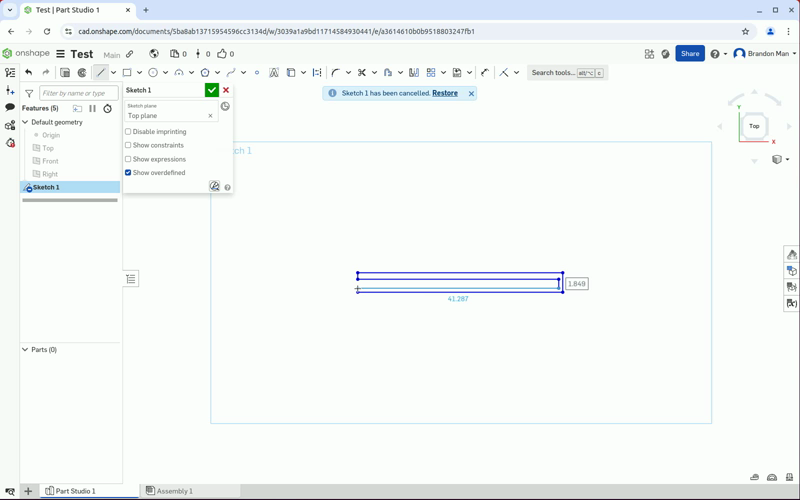
scroll(6)
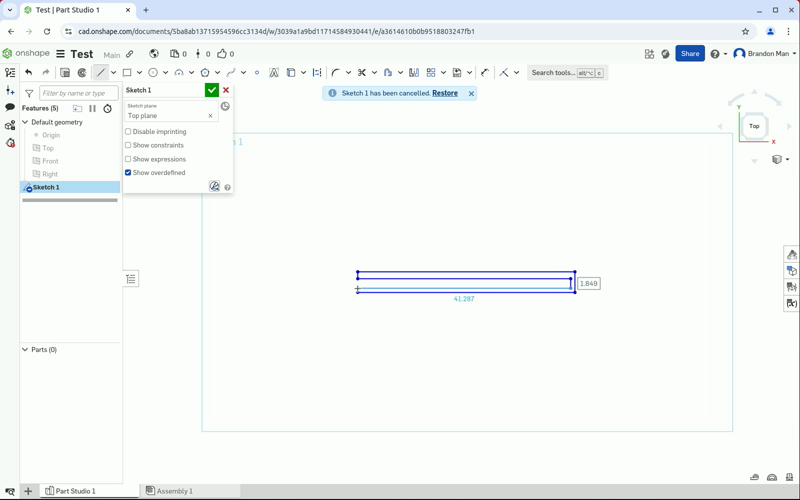
scroll(6)
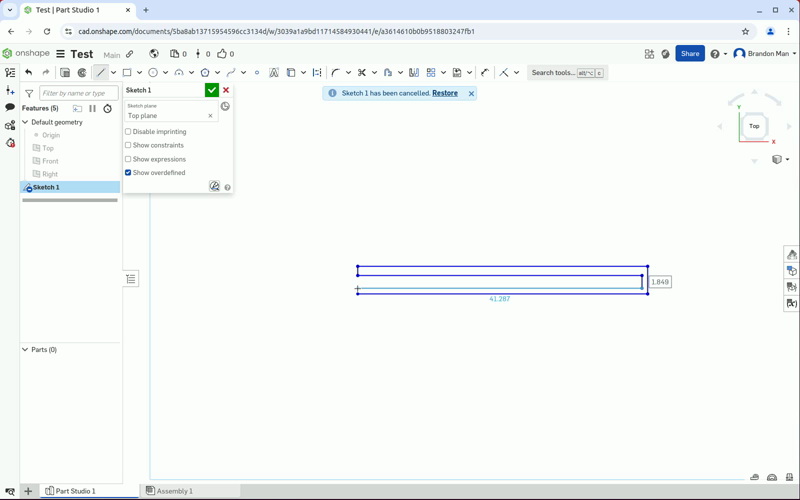
scroll(6)
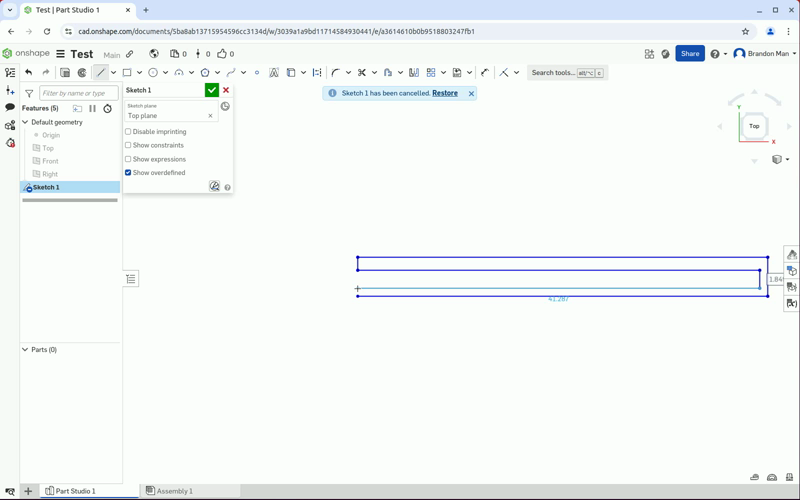
scroll(6)
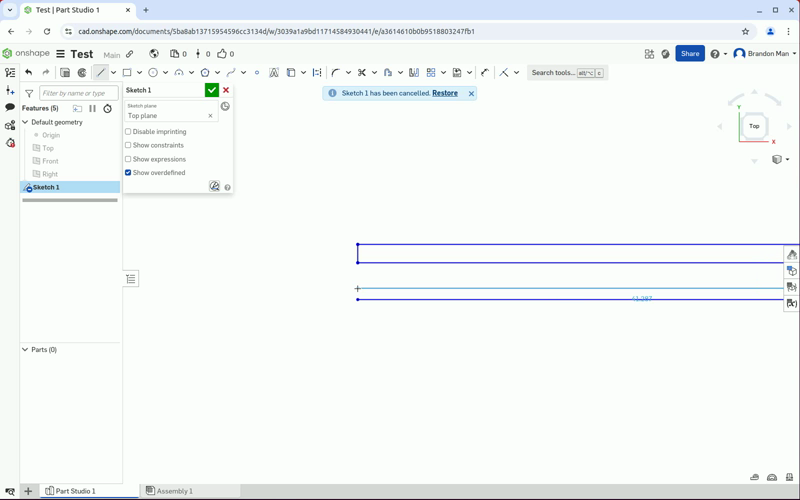
scroll(6)
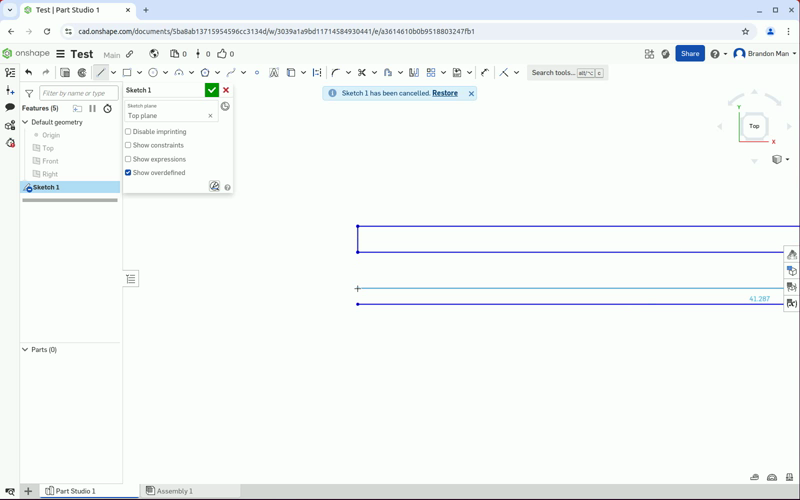
scroll(6)
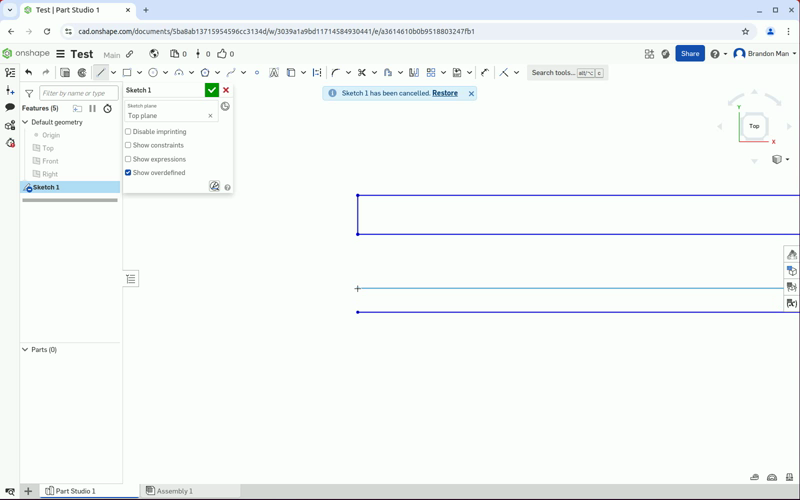
scroll(6)
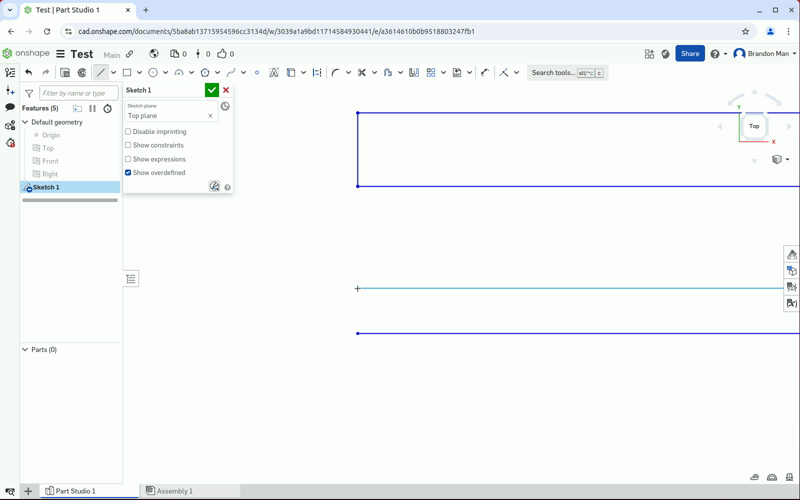
click(357, 288)
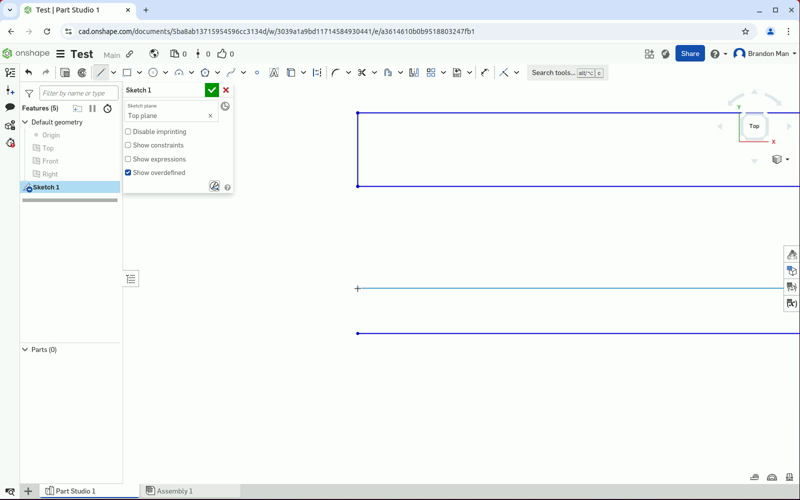
scroll(-6)
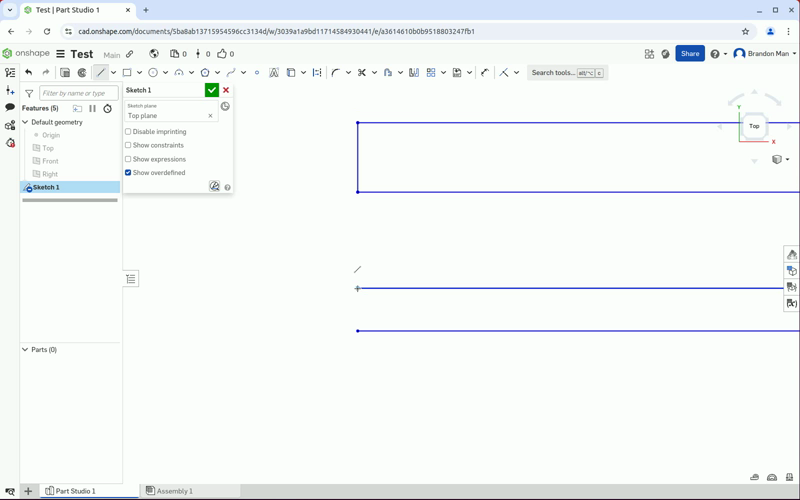
scroll(-6)
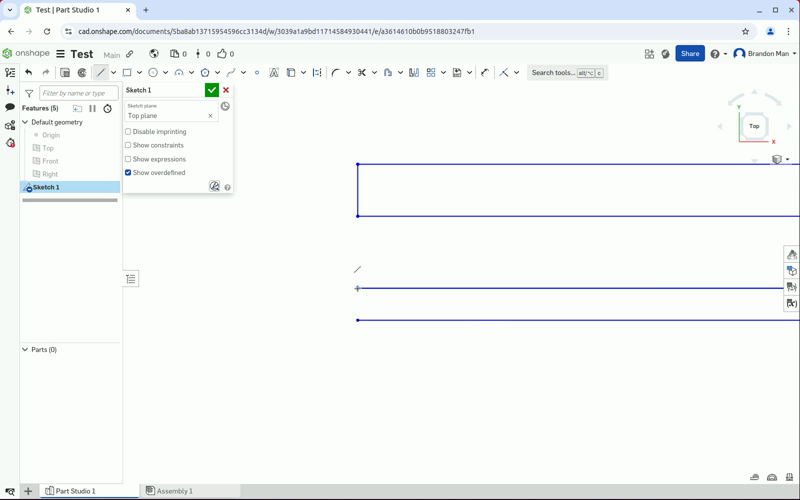
scroll(-6)
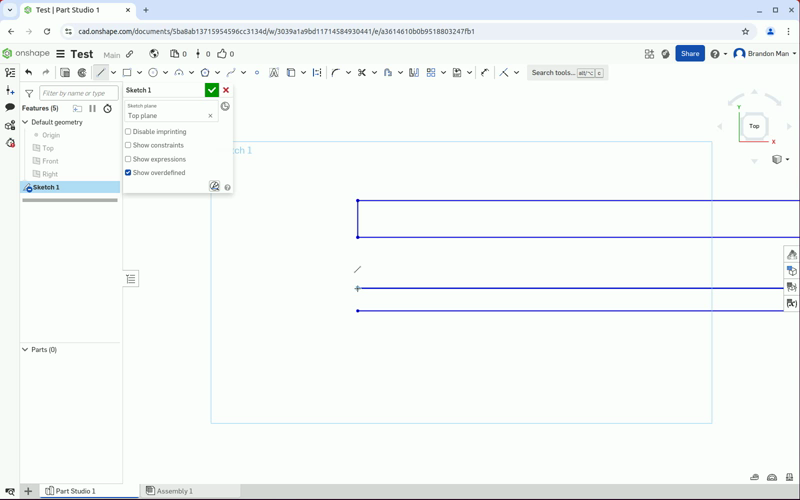
scroll(-6)
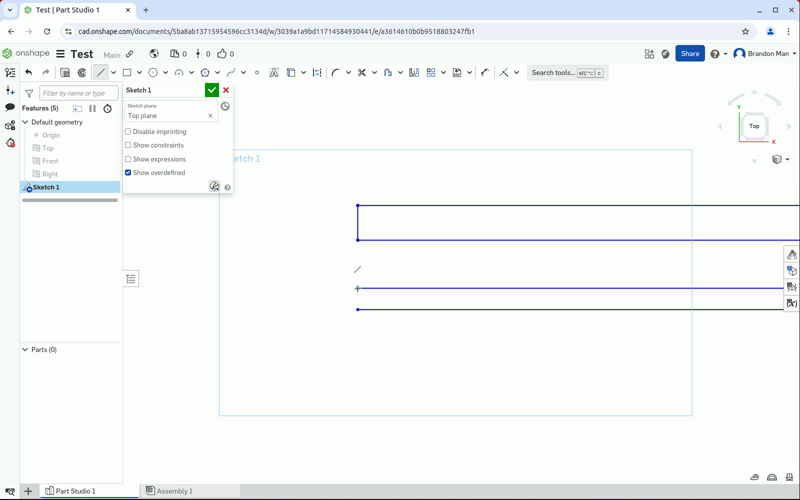
scroll(-6)
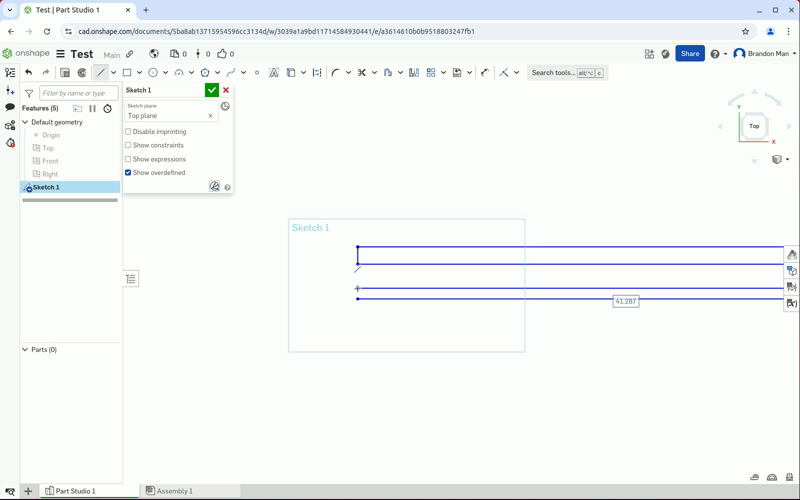
scroll(-6)
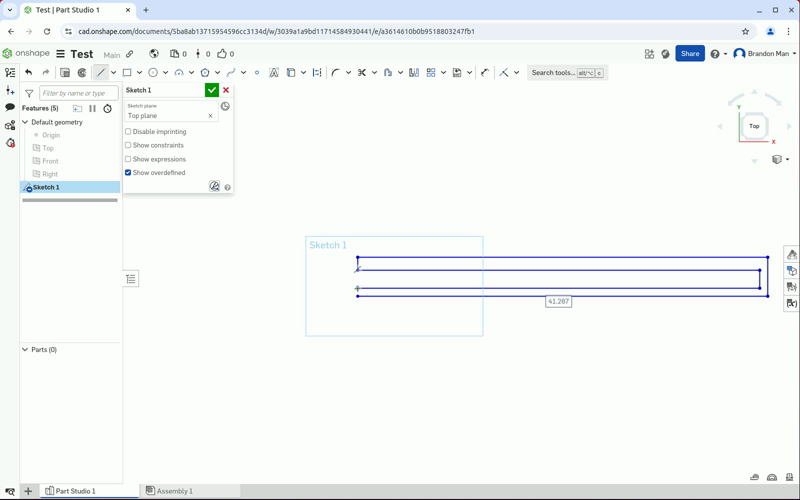
scroll(-6)
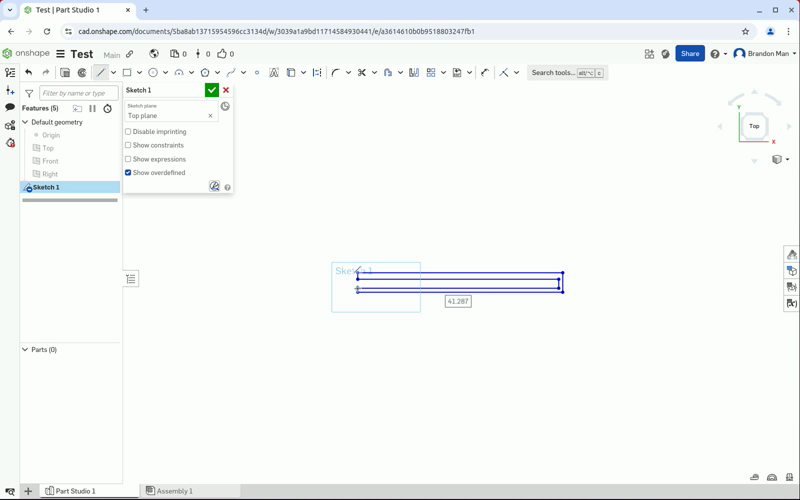
key_up(shift)
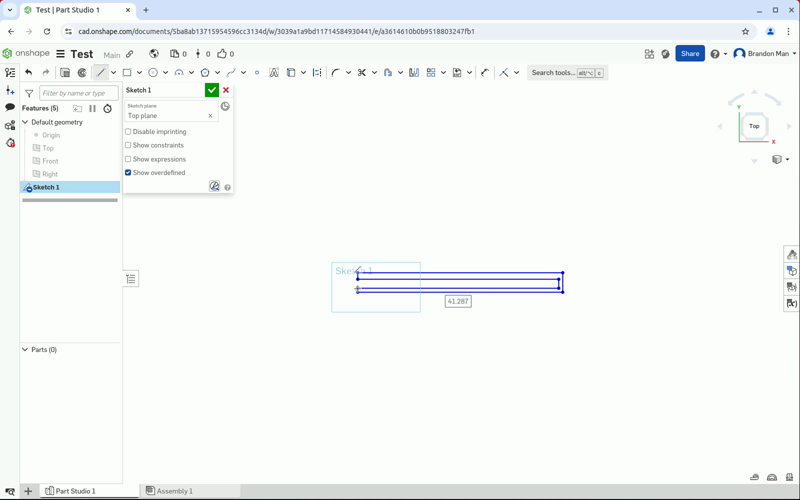
mouse_move(387, 288)
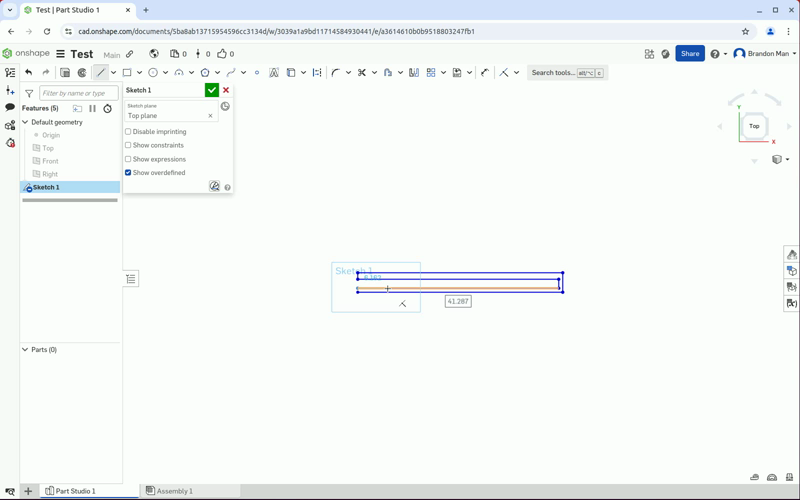
key_down(shift)
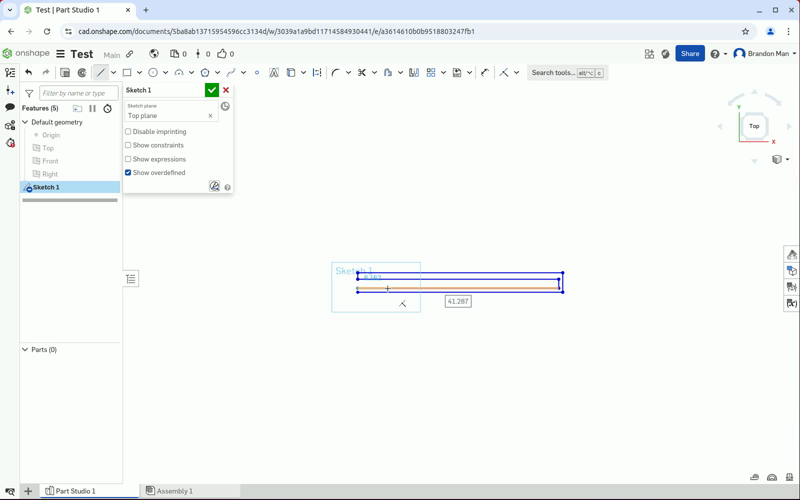
mouse_move(357, 292)
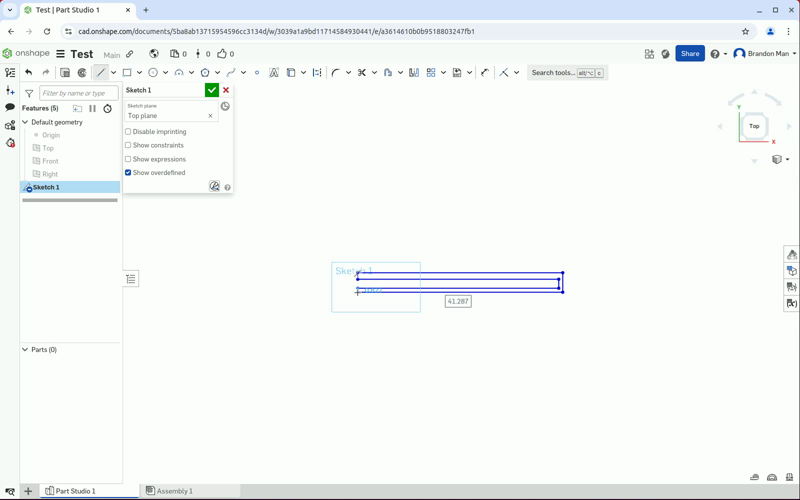
scroll(6)
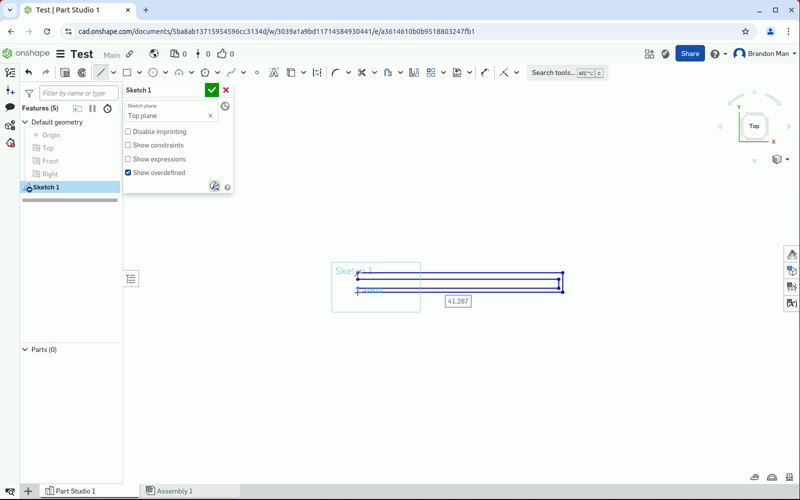
scroll(6)
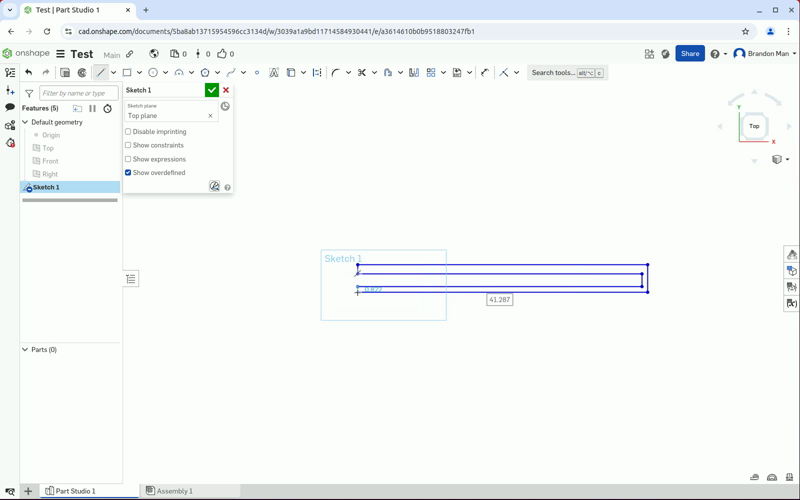
scroll(6)
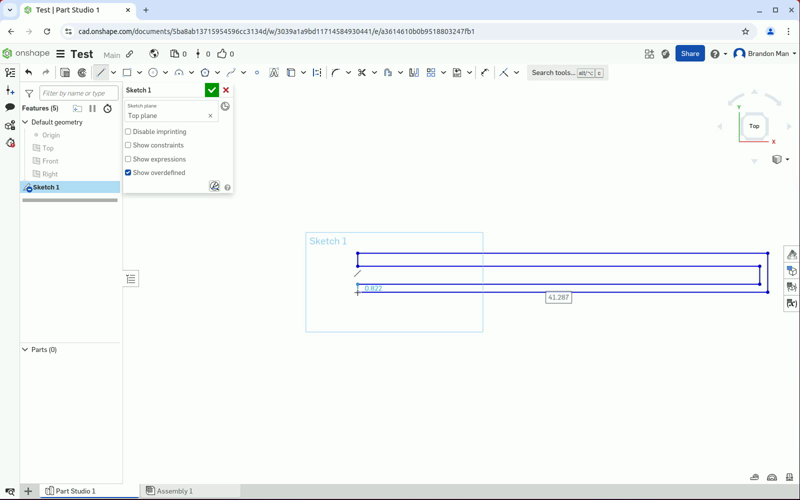
scroll(6)
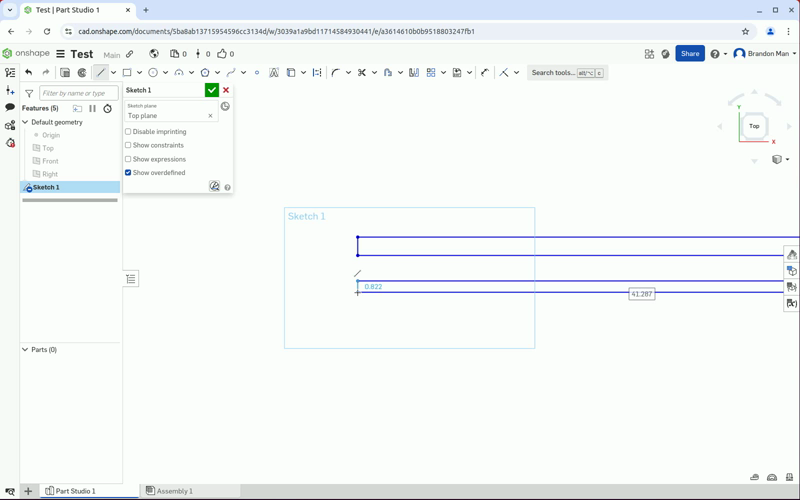
scroll(6)
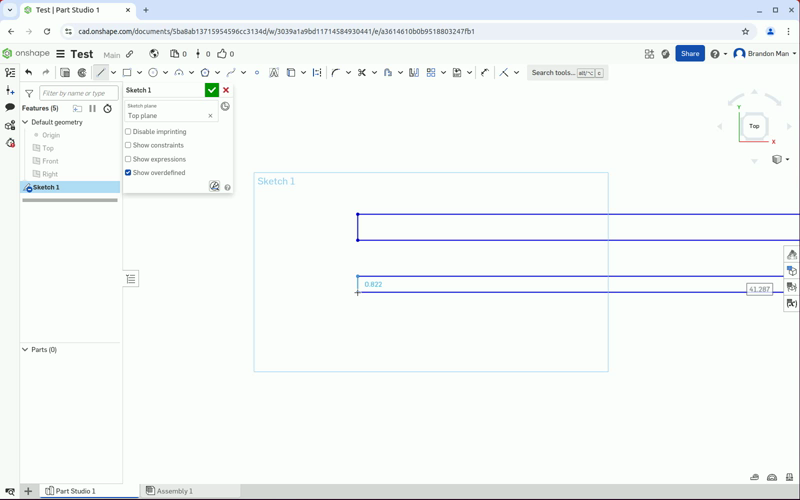
scroll(6)
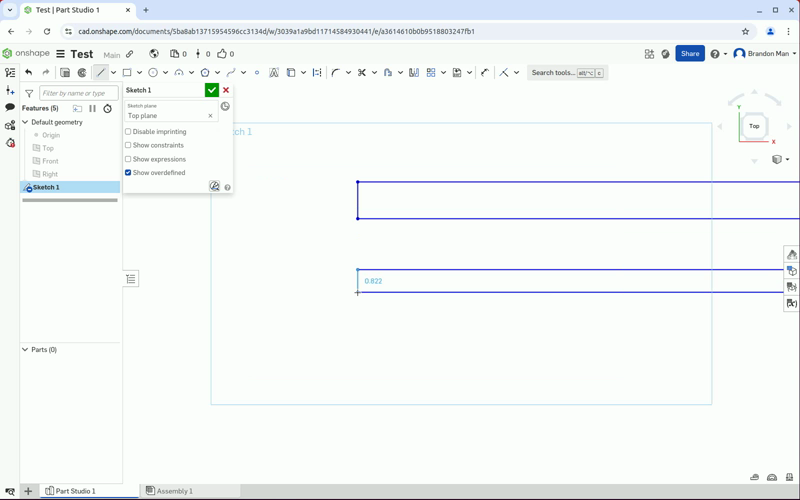
scroll(6)
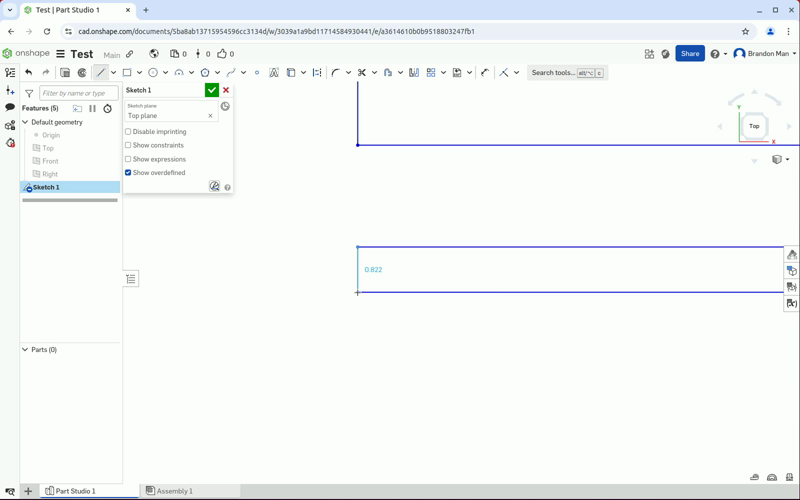
key_up(shift)
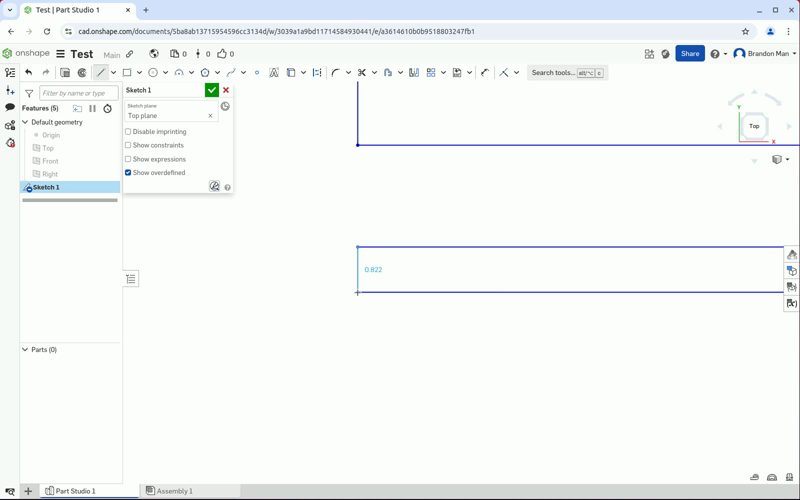
click(357, 292)
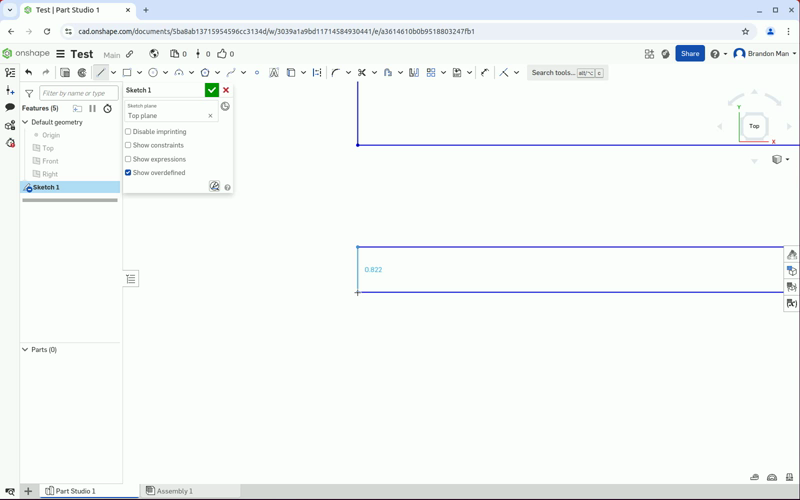
scroll(-6)
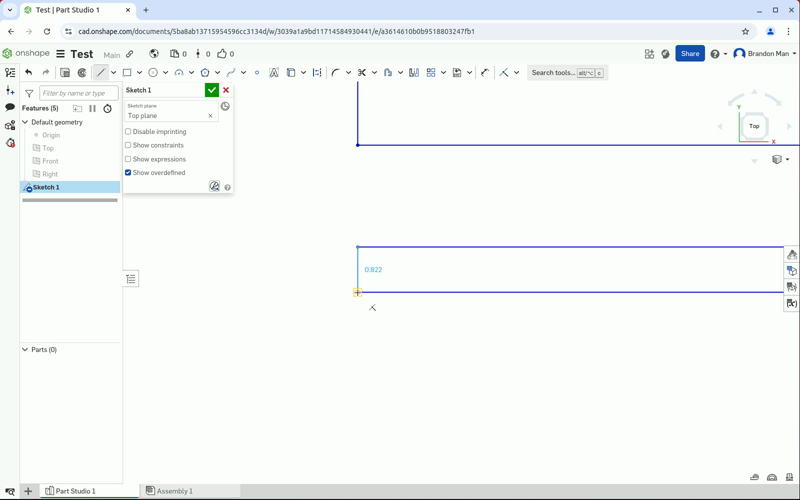
scroll(-6)
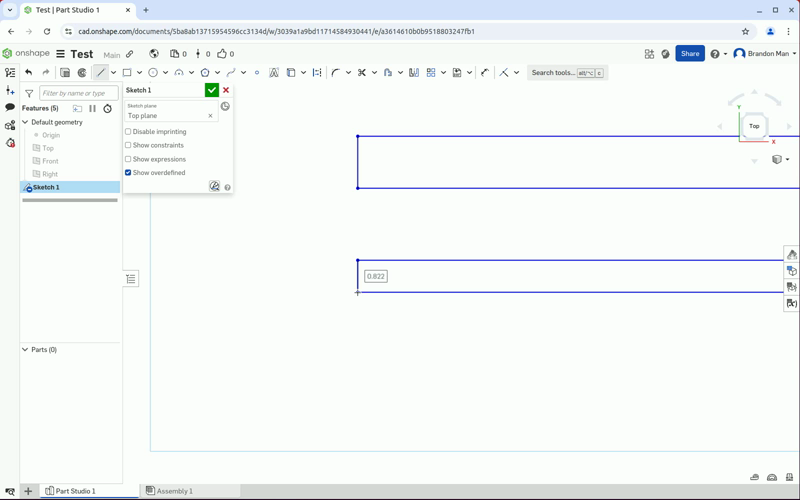
scroll(-6)
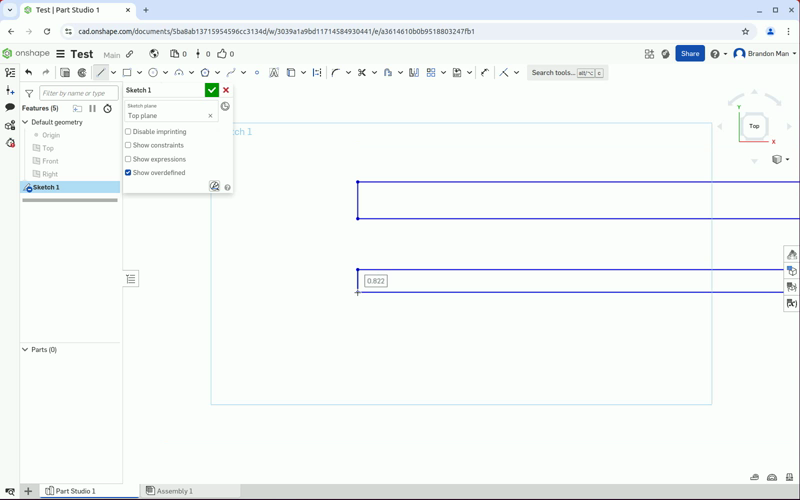
scroll(-6)
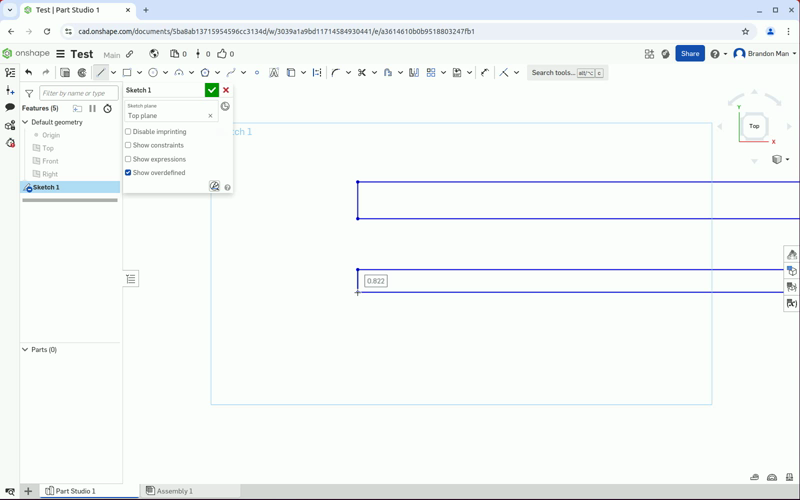
scroll(-6)
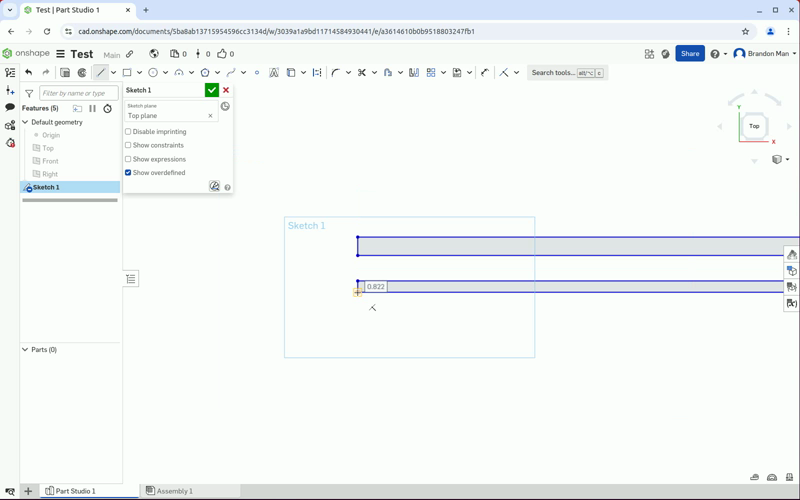
scroll(-6)
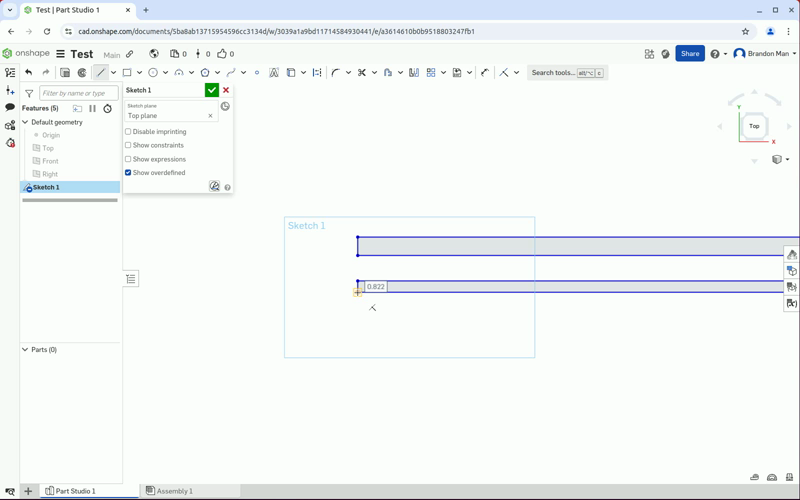
scroll(-6)
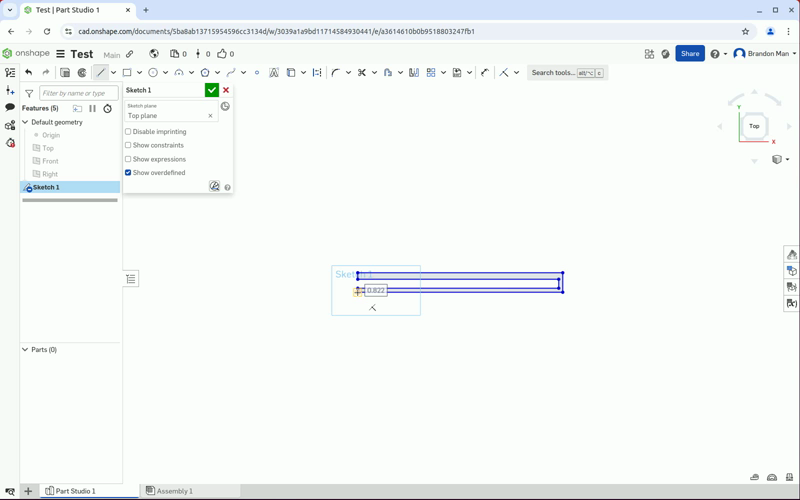
key(esc)
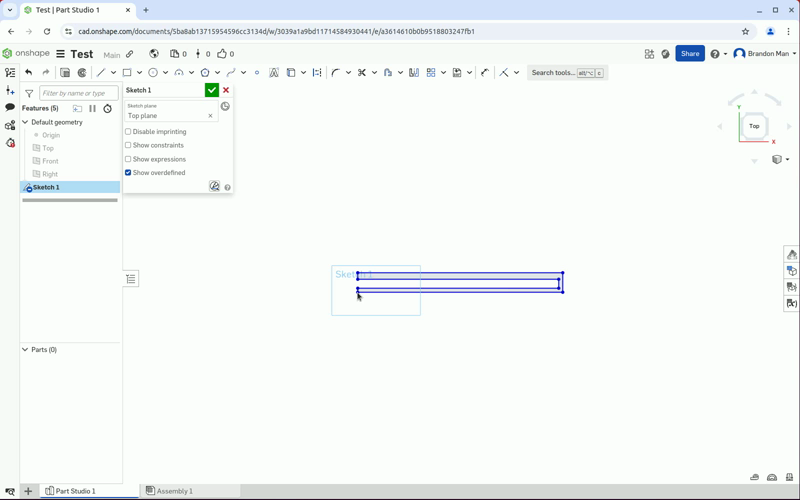
mouse_move(431, 277)
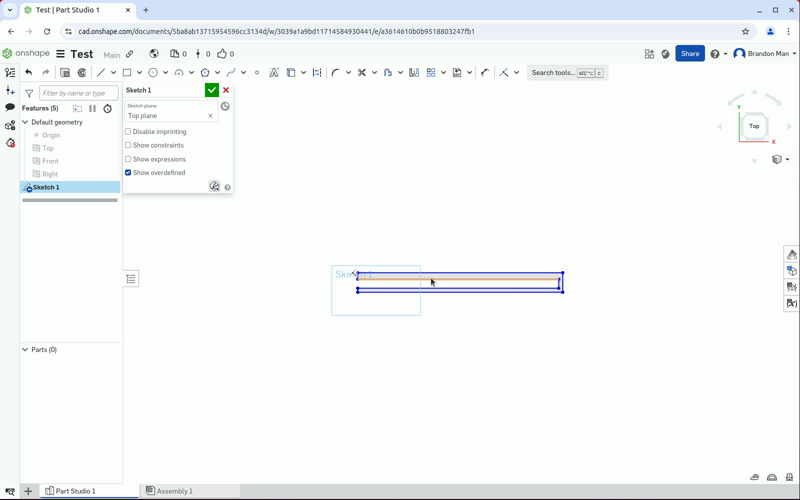
click(431, 277)
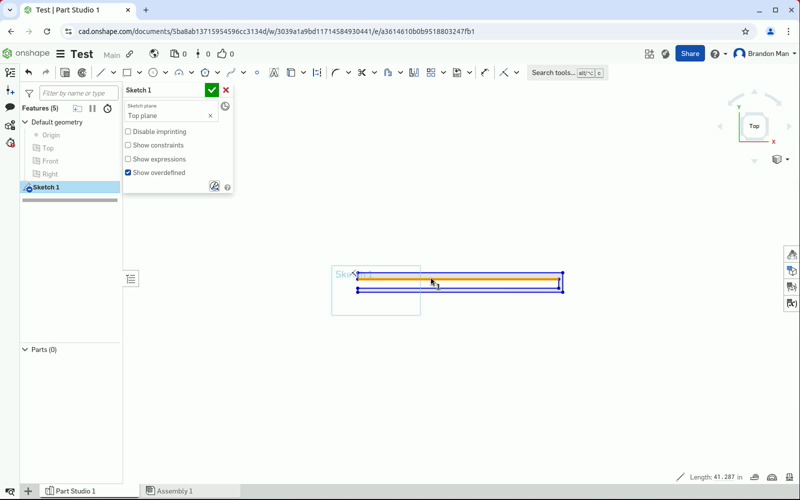
mouse_move(73, 352)
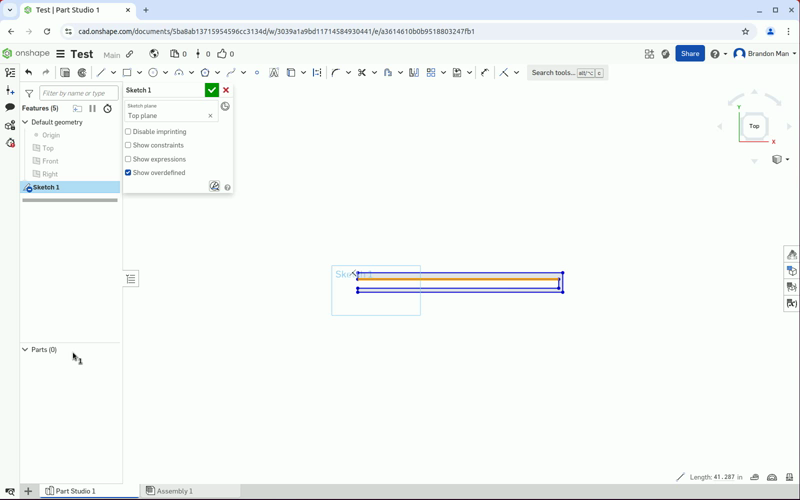
key(shift+y)
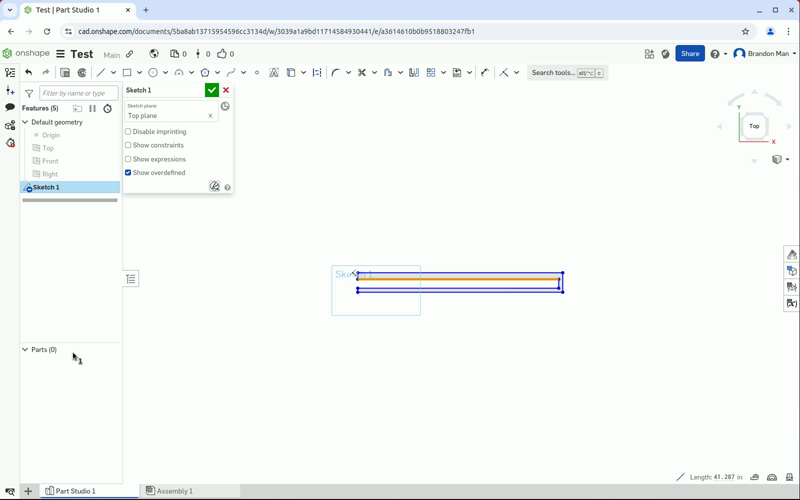
key(shift+e)
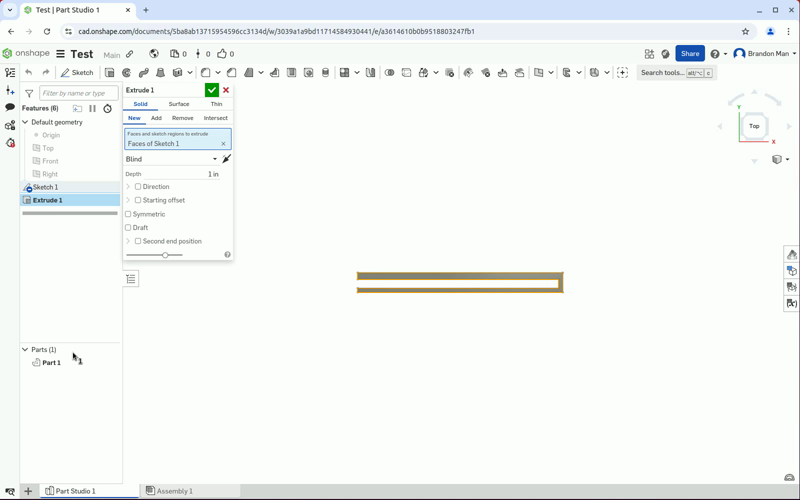
mouse_move(143, 106)
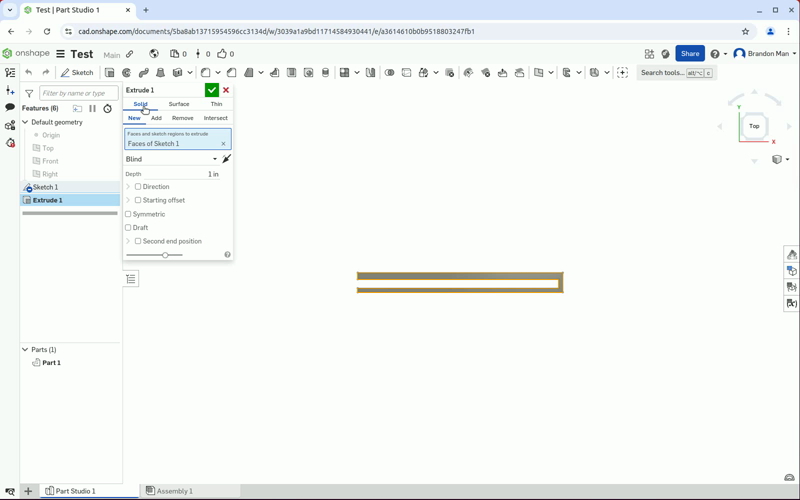
click(143, 106)
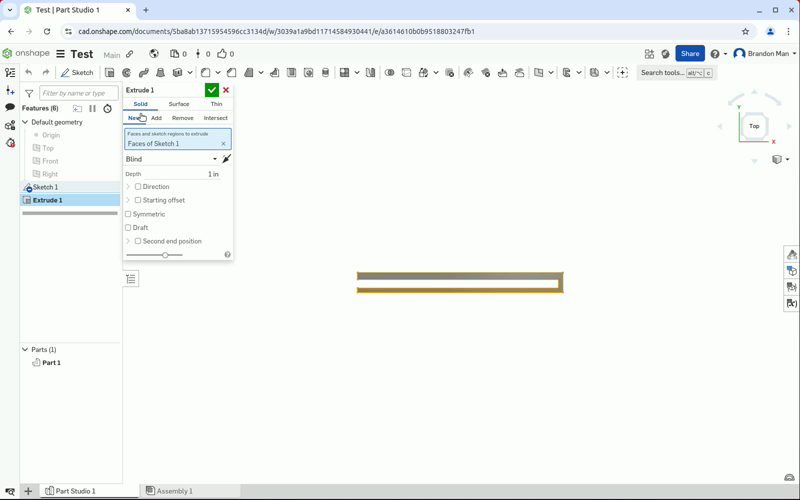
mouse_move(137, 120)
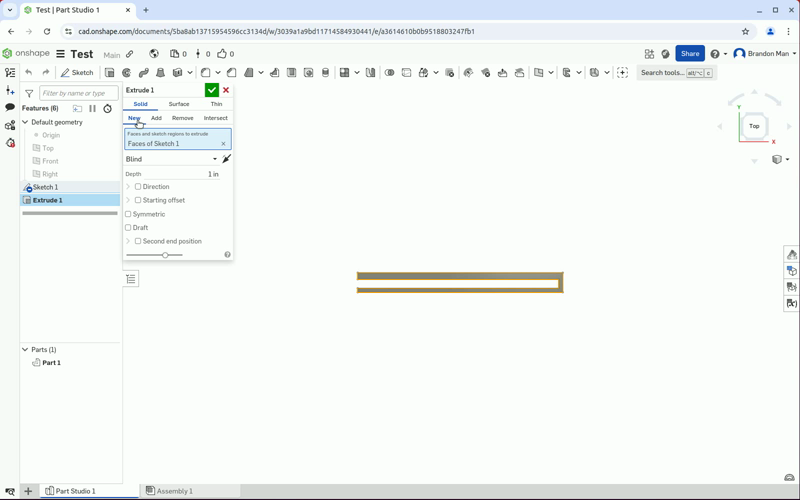
click(137, 120)
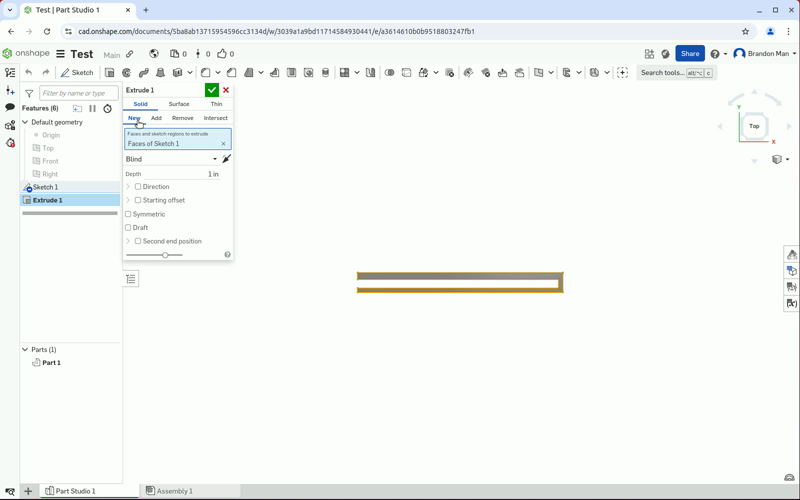
key(tab, 4)
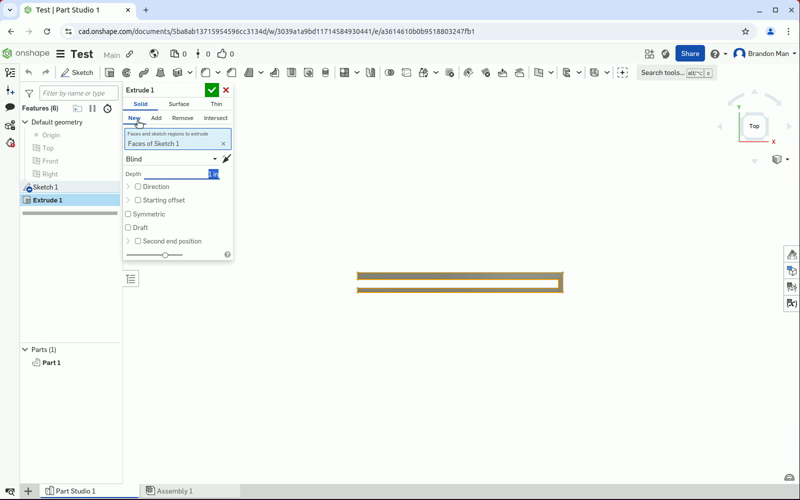
text(5.777)
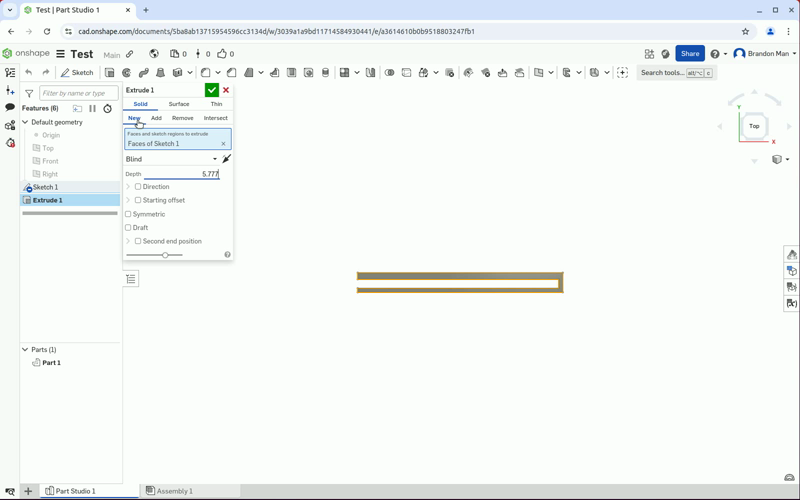
key(enter)
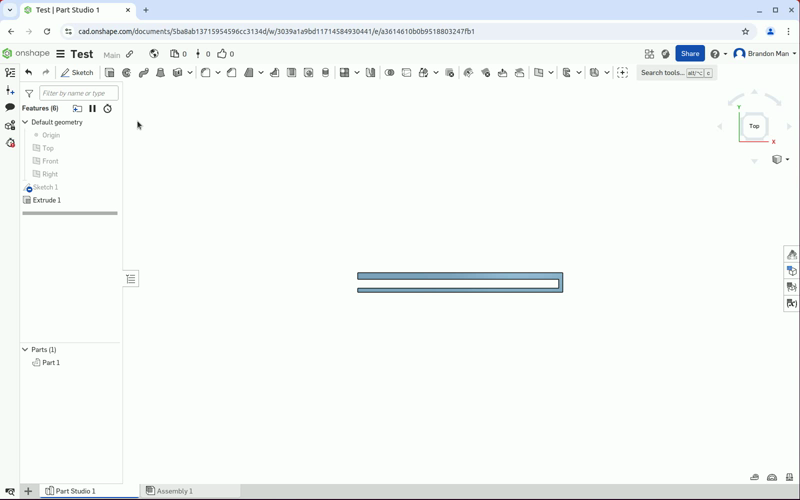
key(shift+h)
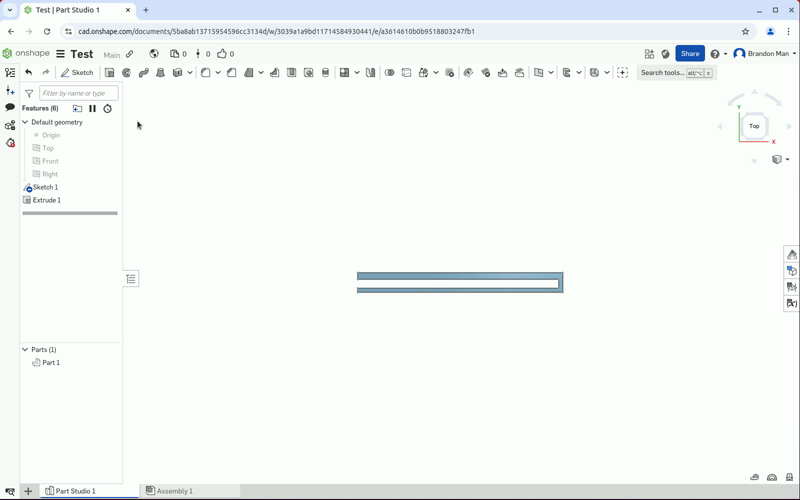
key(shift+h)
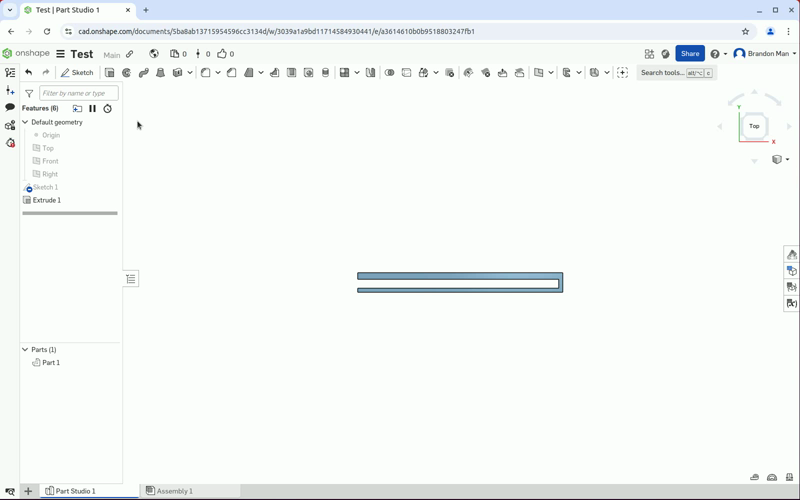
mouse_move(73, 189)
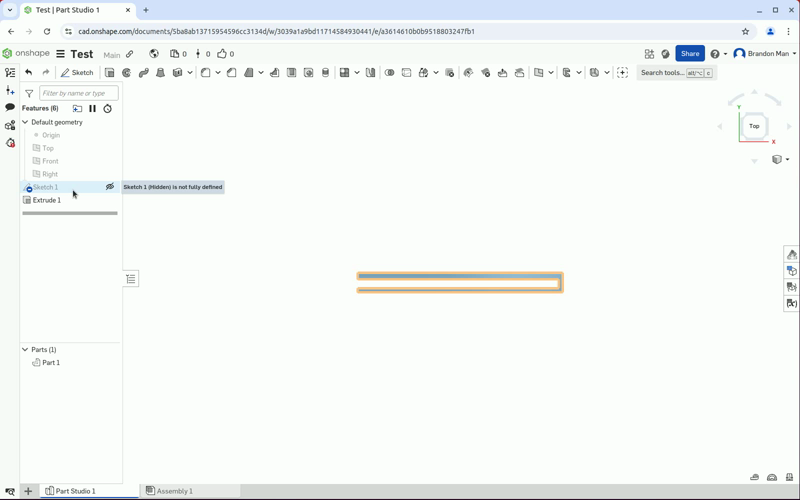
click(73, 189)
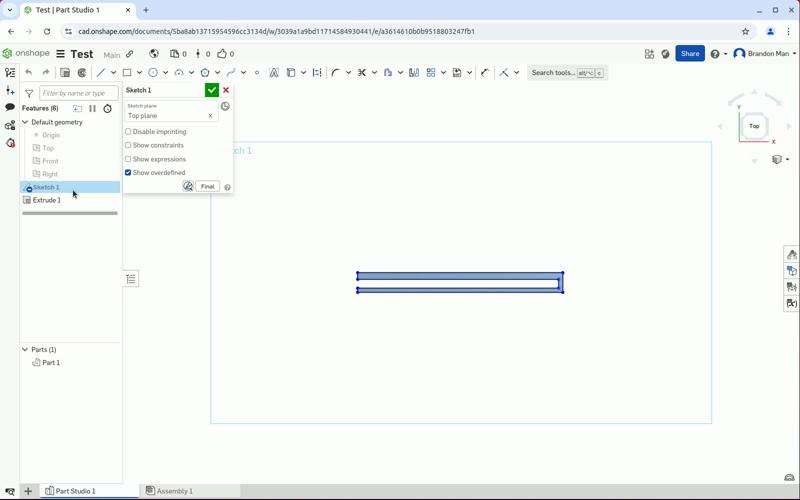
mouse_move(229, 92)
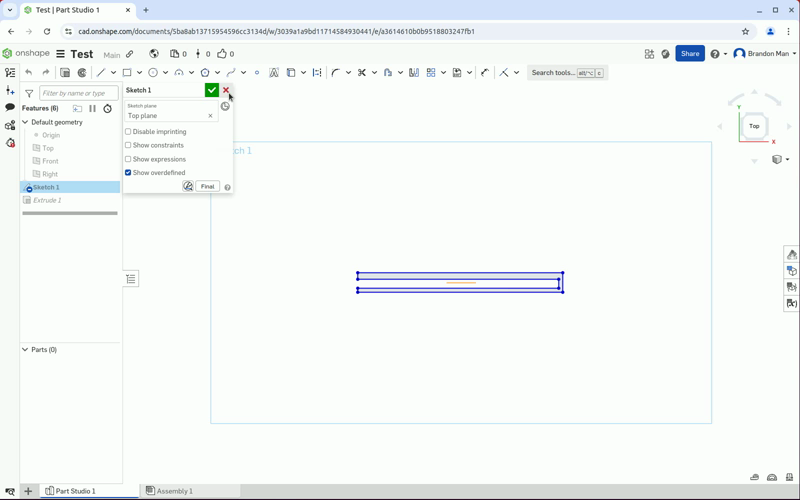
click(229, 92)
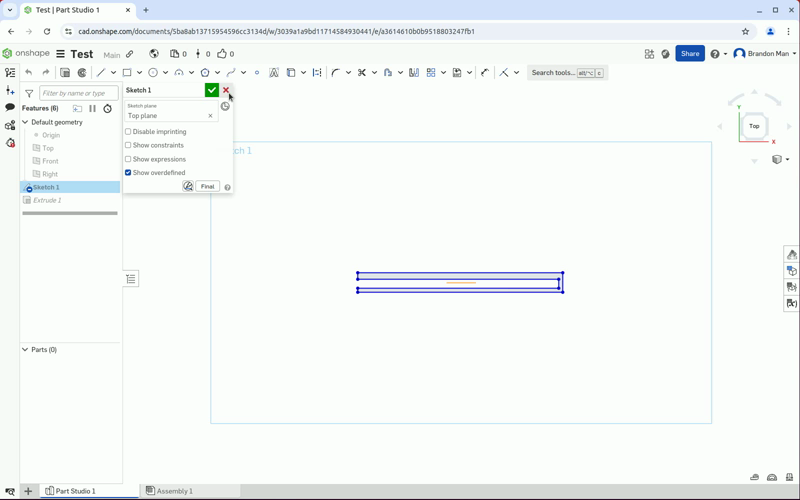
key(shift+s)
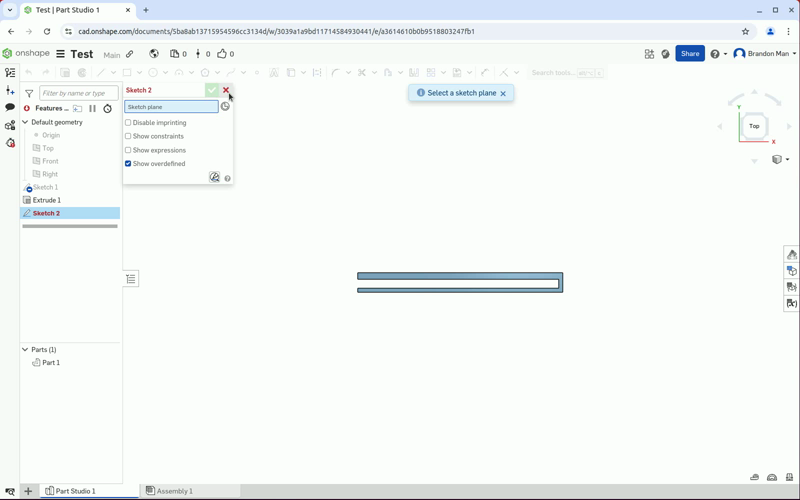
mouse_move(73, 150)
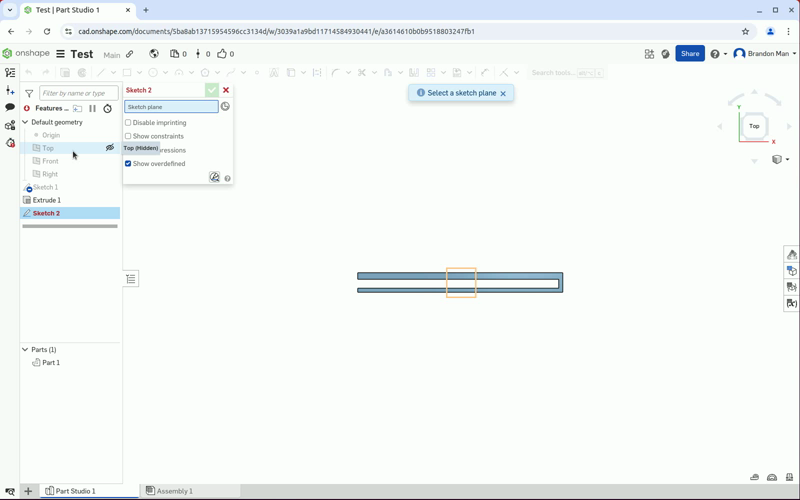
click(73, 150)
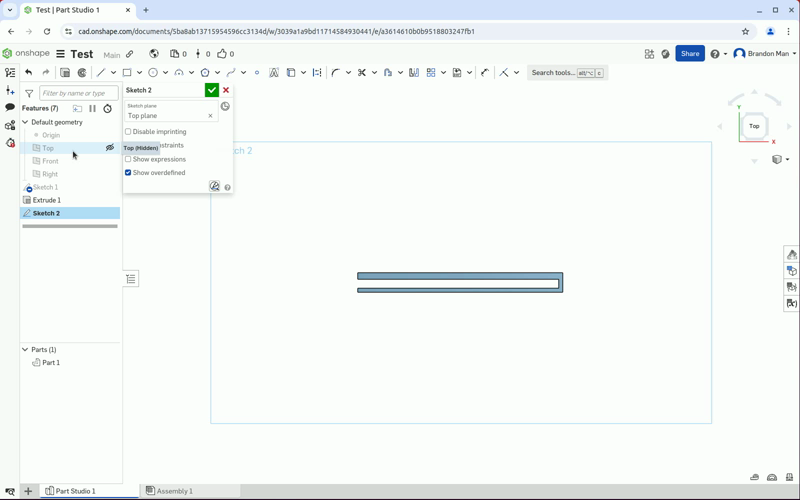
mouse_move(73, 352)
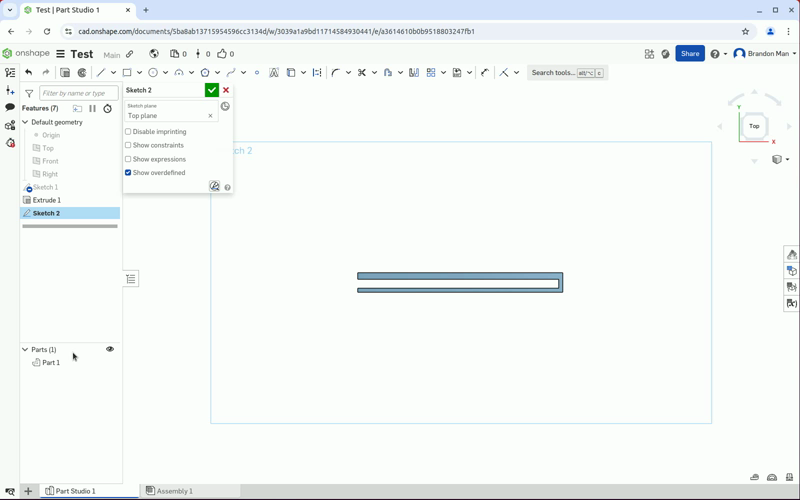
key(y)
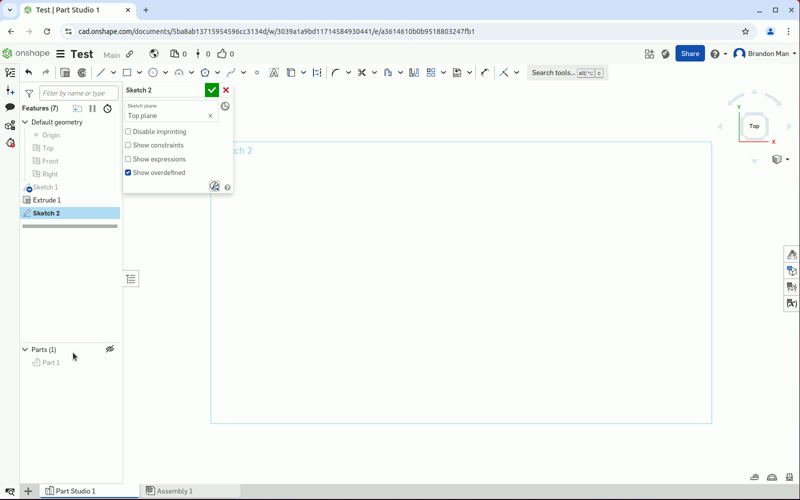
key(l)
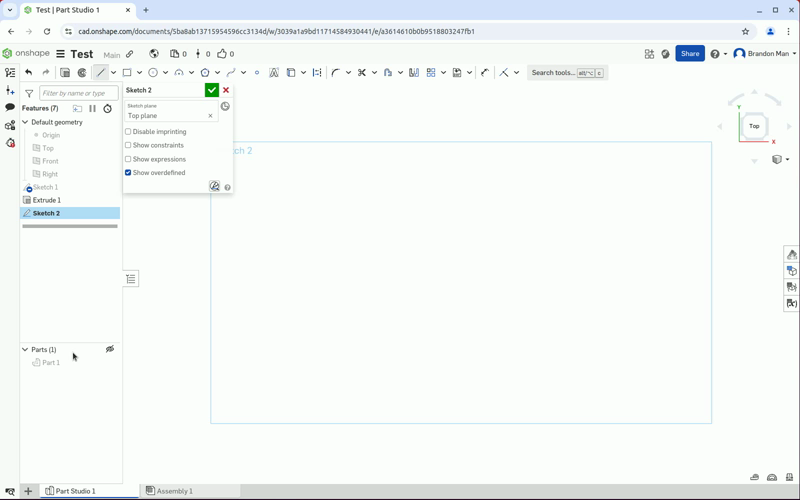
key_down(shift)
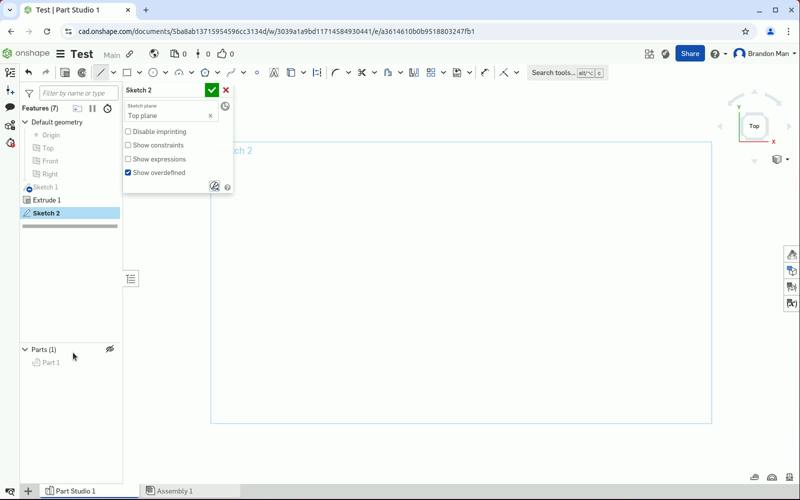
mouse_move(357, 292)
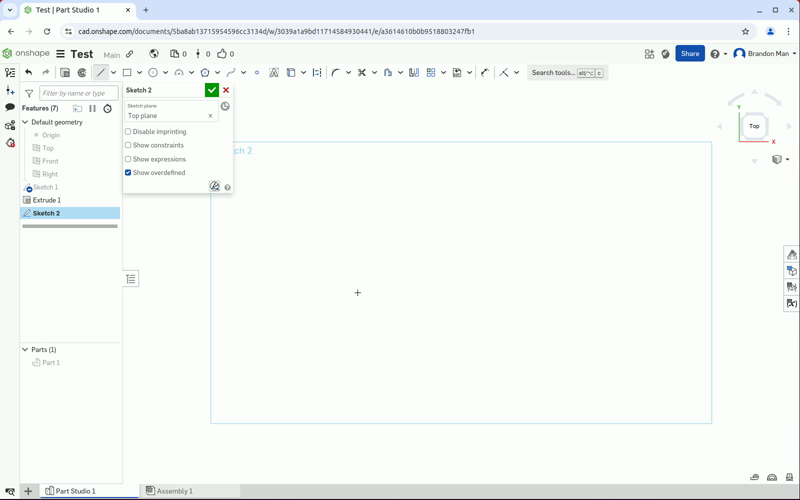
click(357, 292)
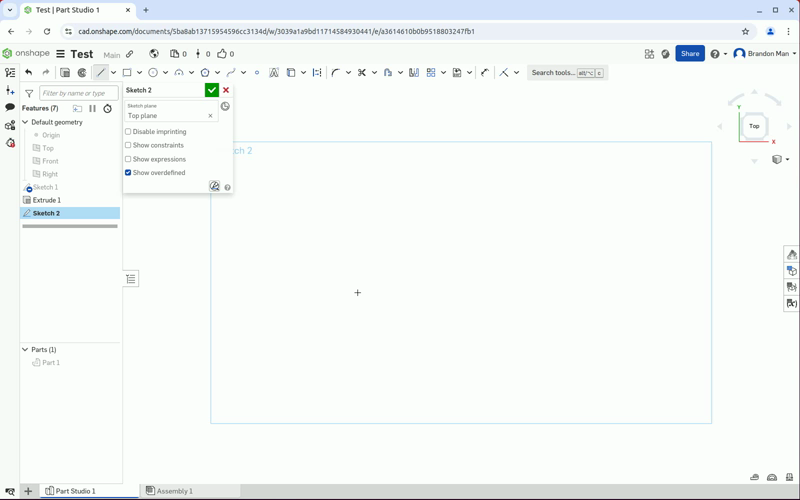
key_up(shift)
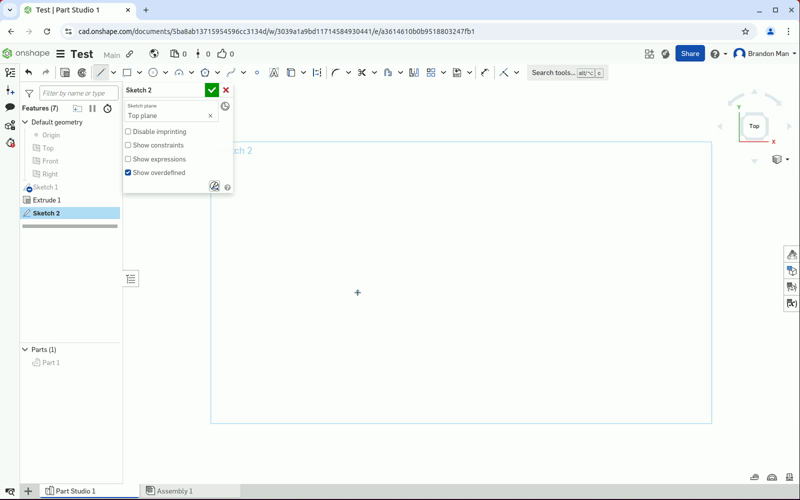
key_down(shift)
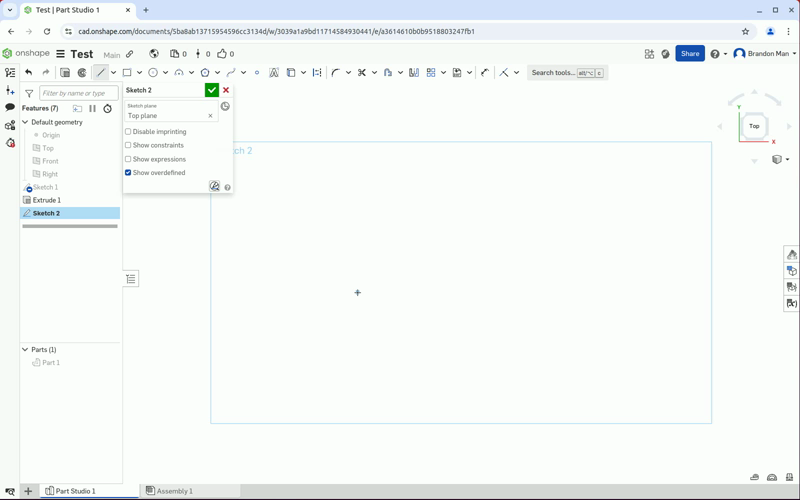
mouse_move(387, 292)
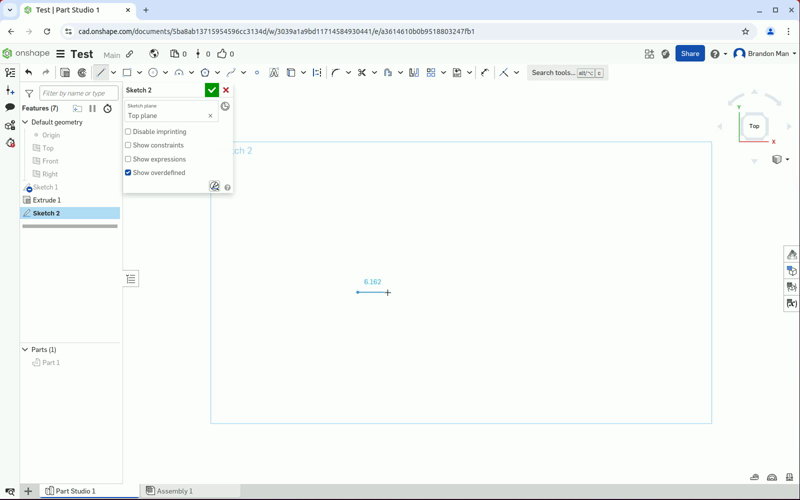
mouse_move(357, 286)
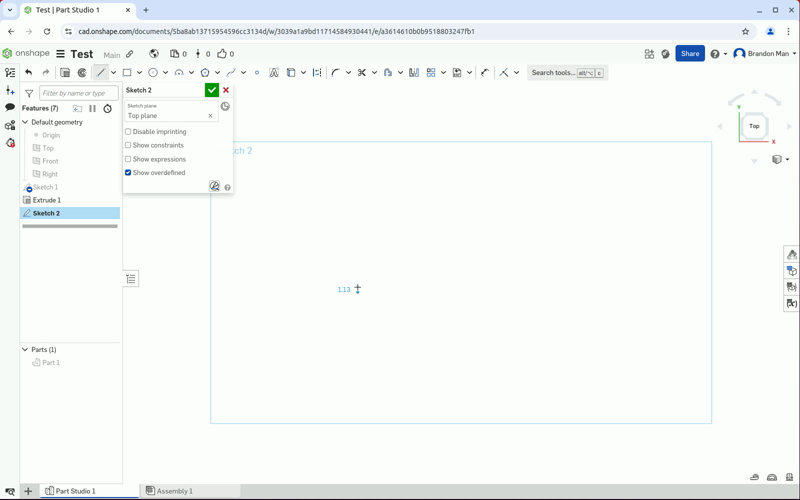
scroll(6)
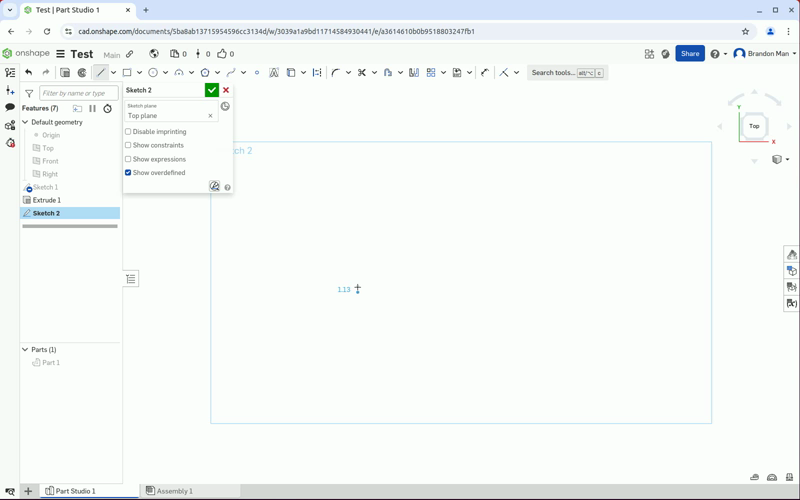
scroll(6)
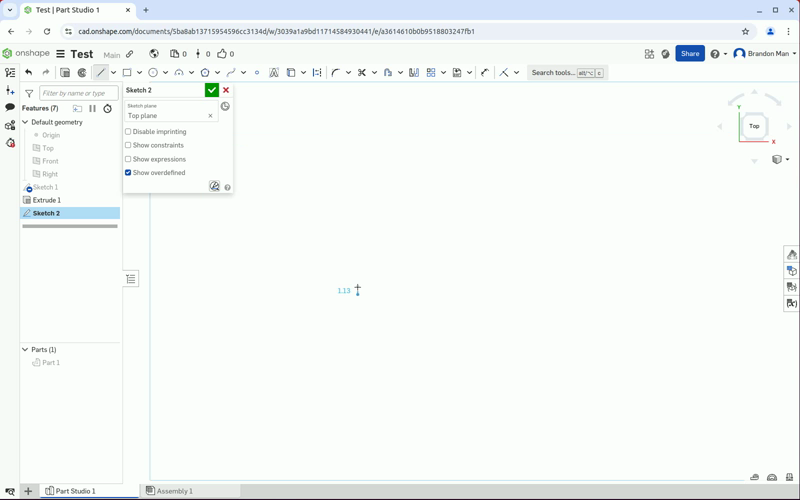
scroll(6)
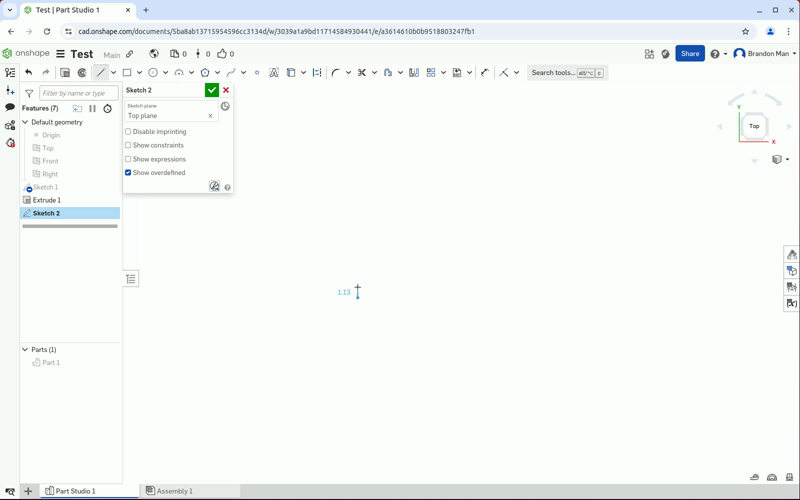
scroll(6)
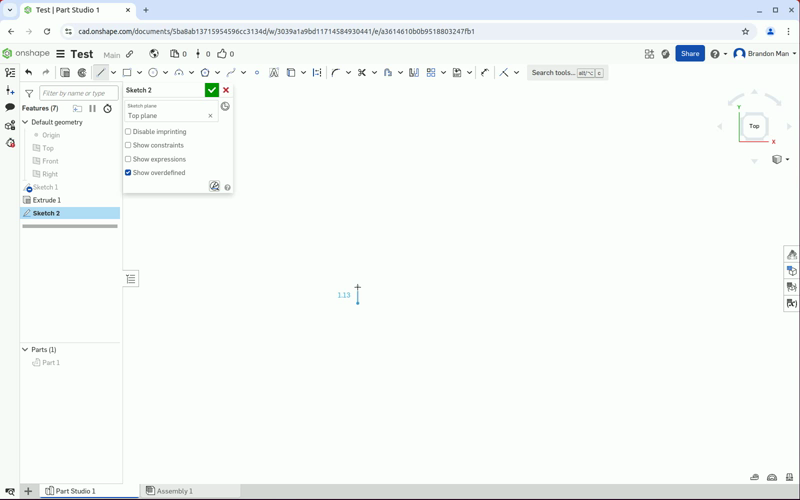
scroll(6)
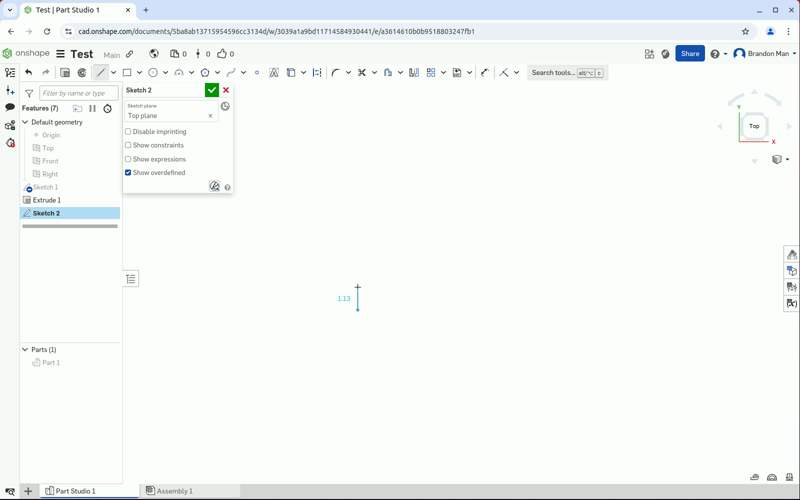
scroll(6)
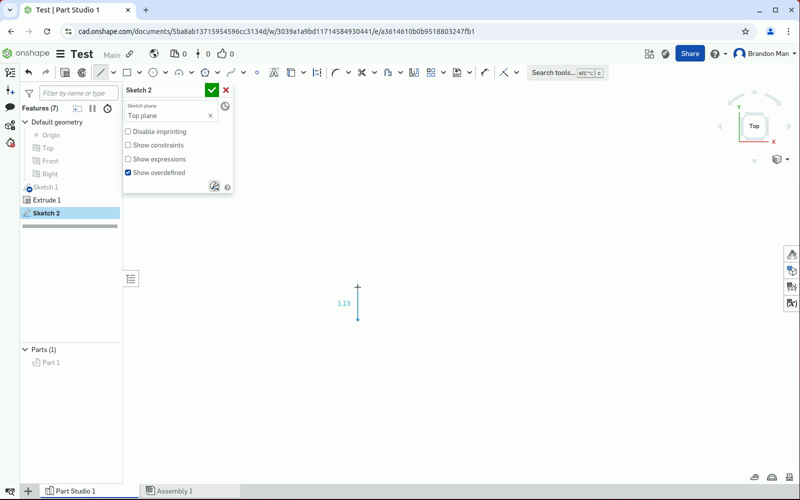
scroll(6)
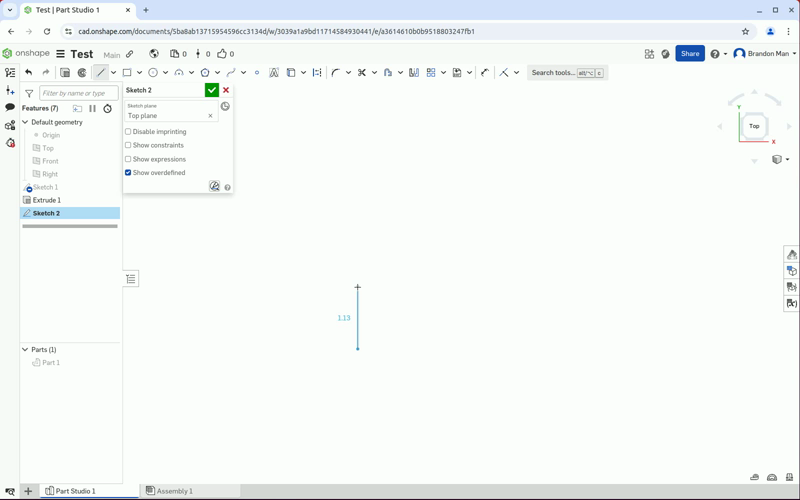
click(357, 286)
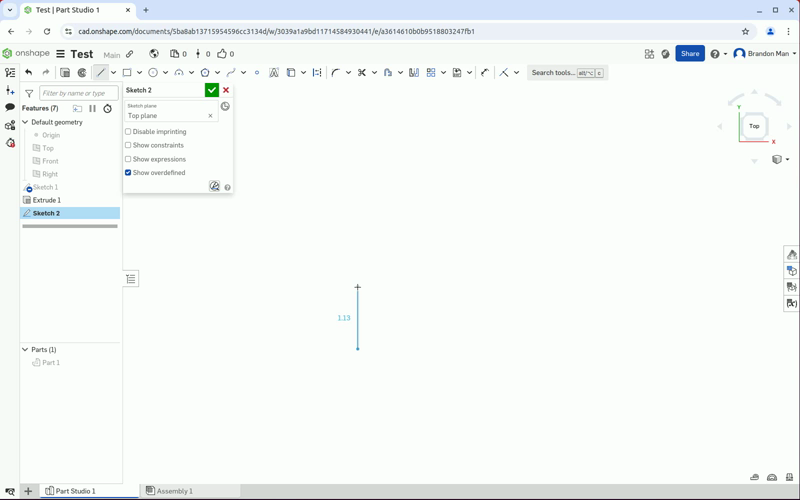
scroll(-6)
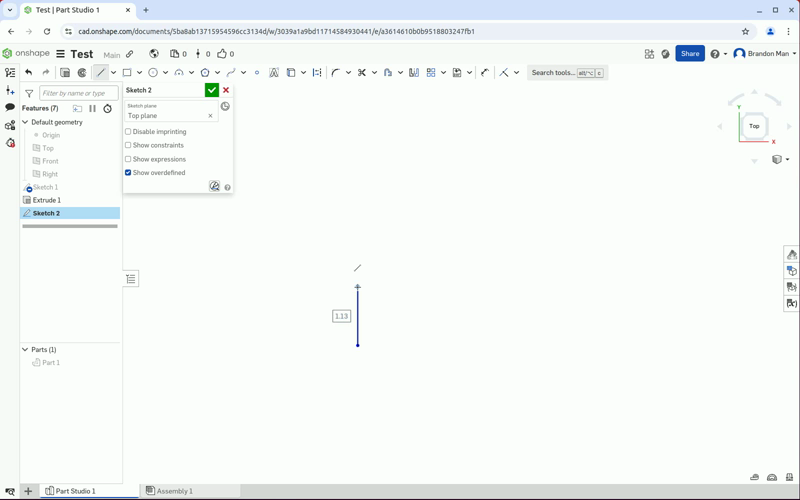
scroll(-6)
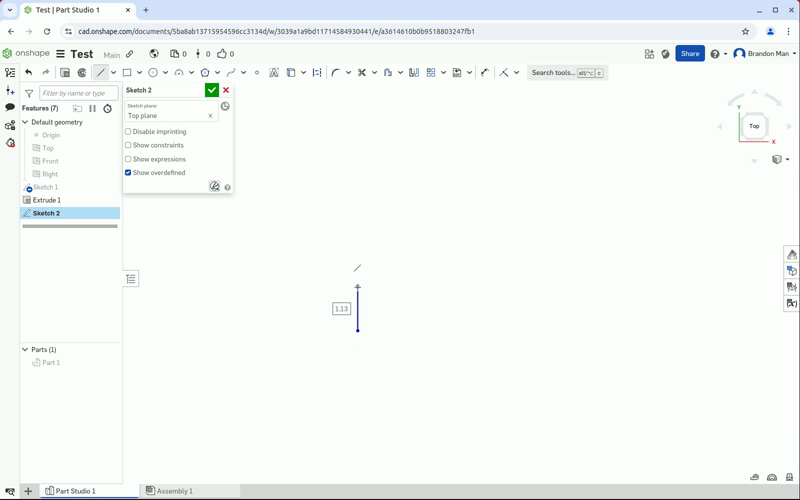
scroll(-6)
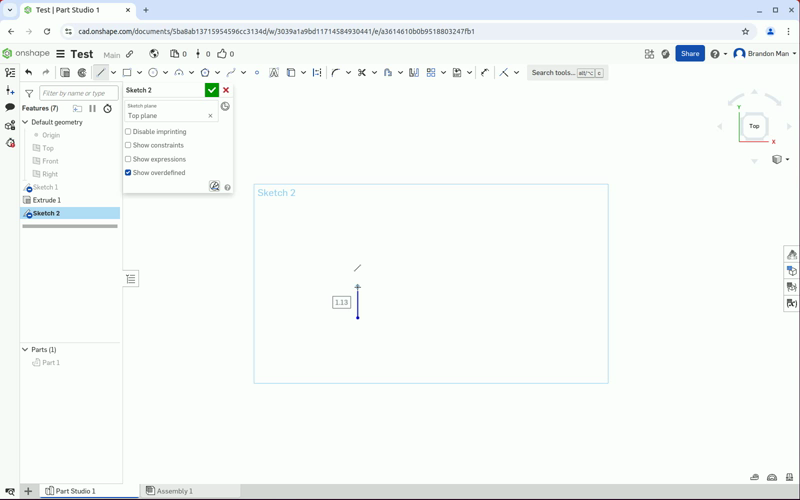
scroll(-6)
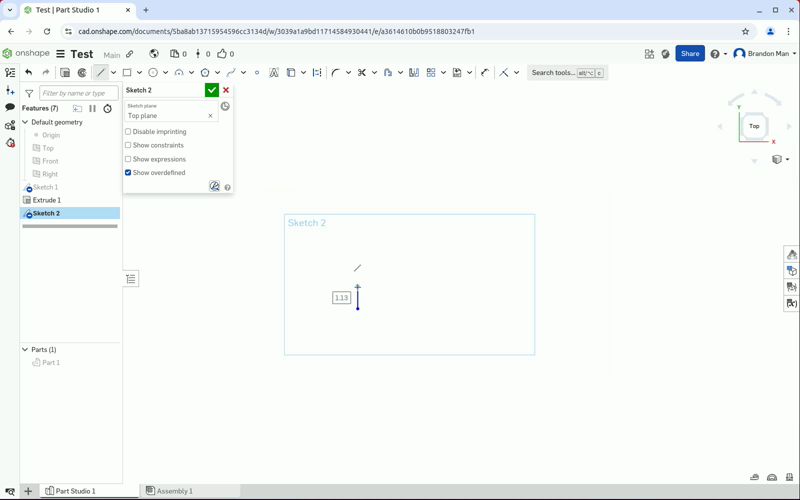
scroll(-6)
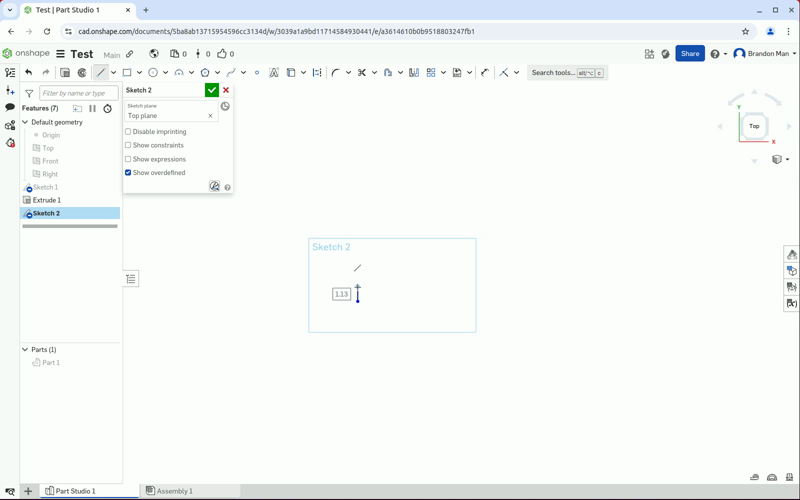
scroll(-6)
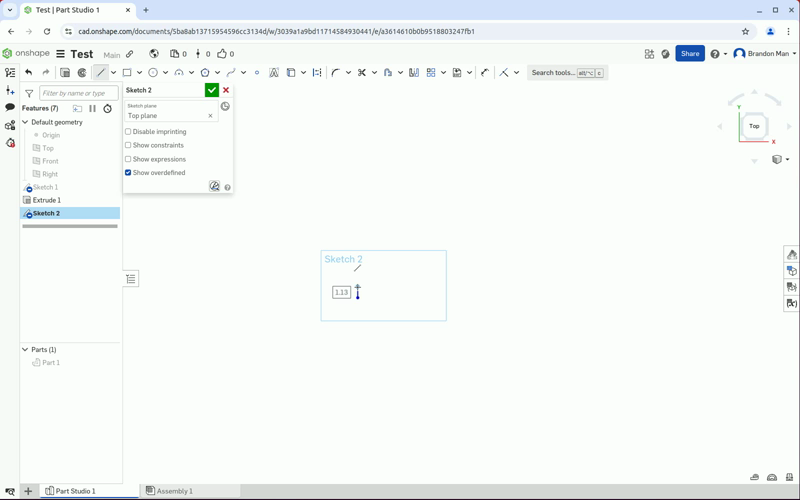
scroll(-6)
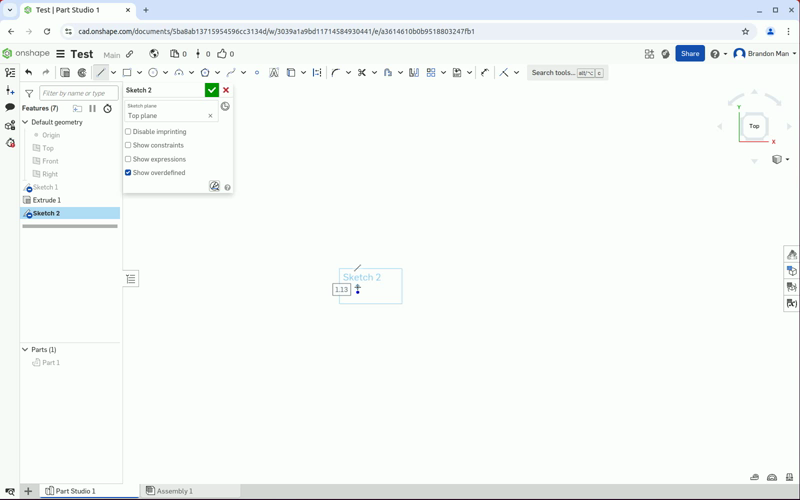
key_up(shift)
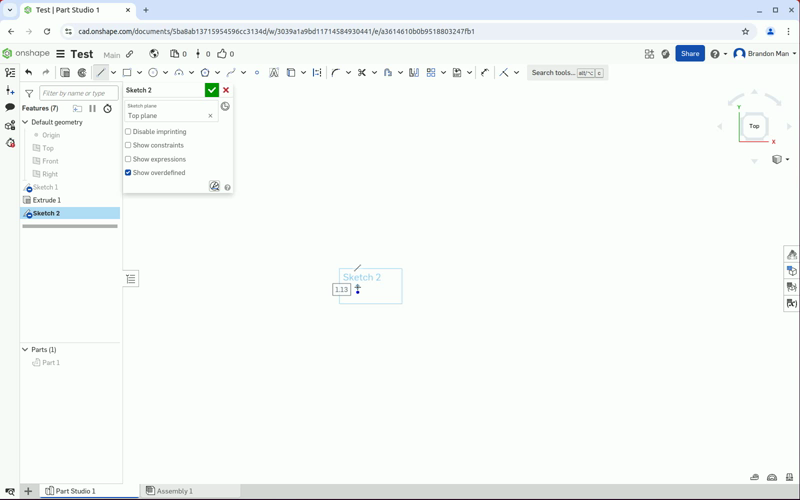
key(esc)
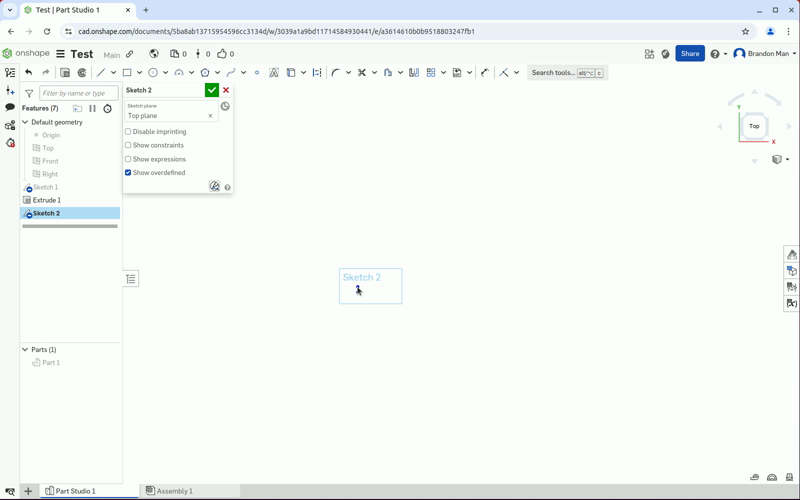
key(a)
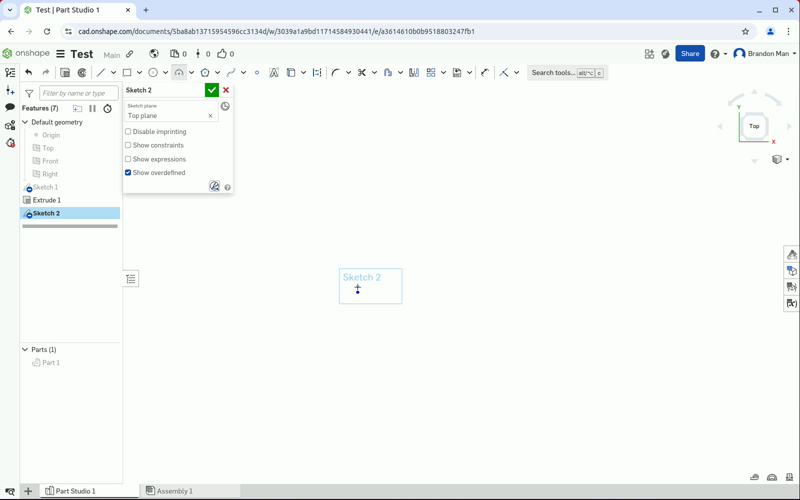
mouse_move(357, 286)
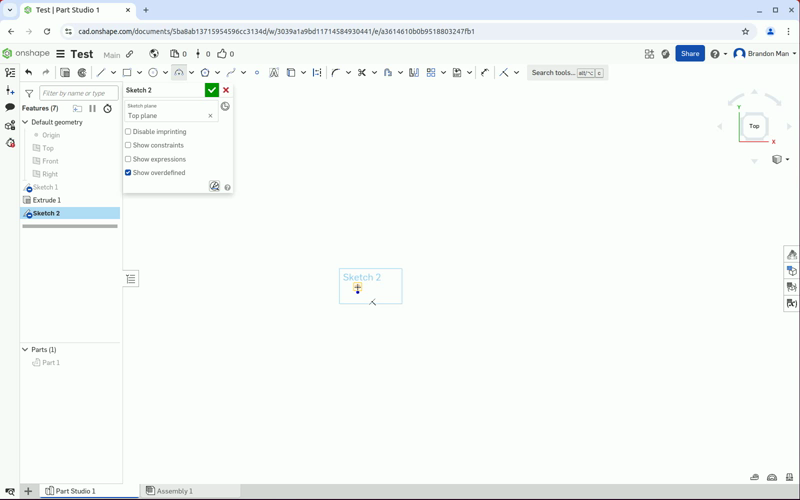
click(357, 286)
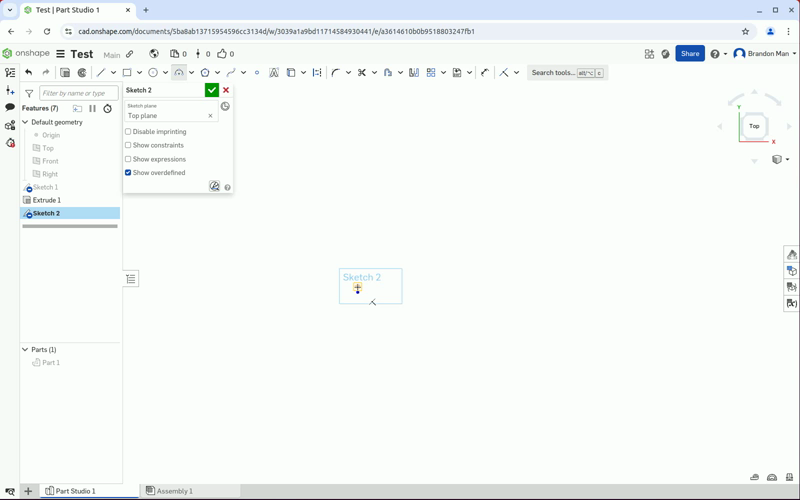
key_down(shift)
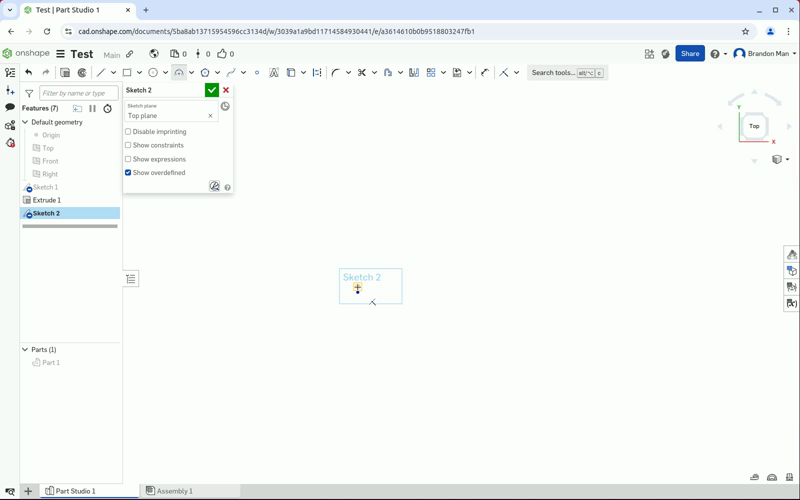
mouse_move(357, 277)
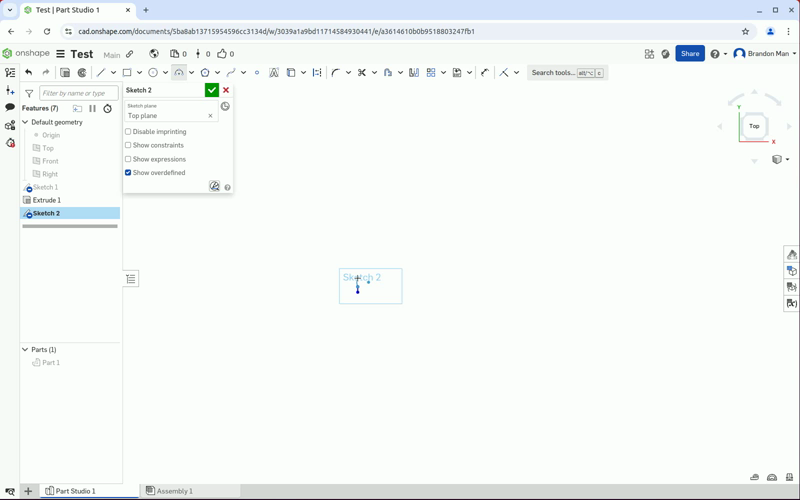
click(357, 277)
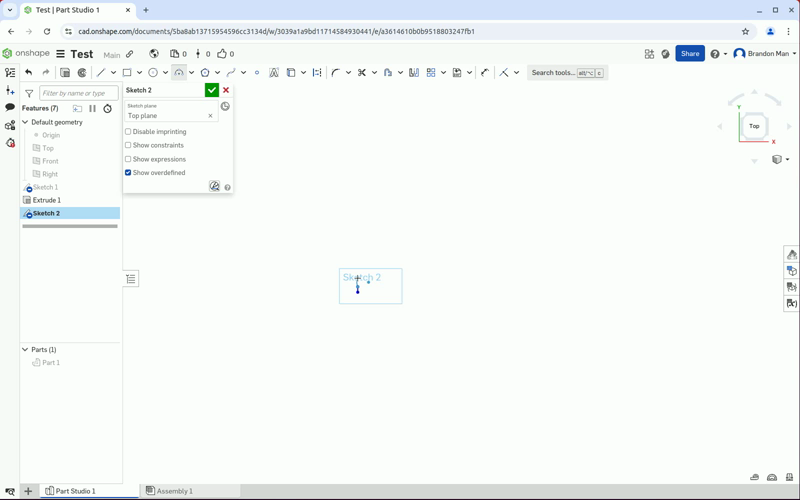
mouse_move(353, 282)
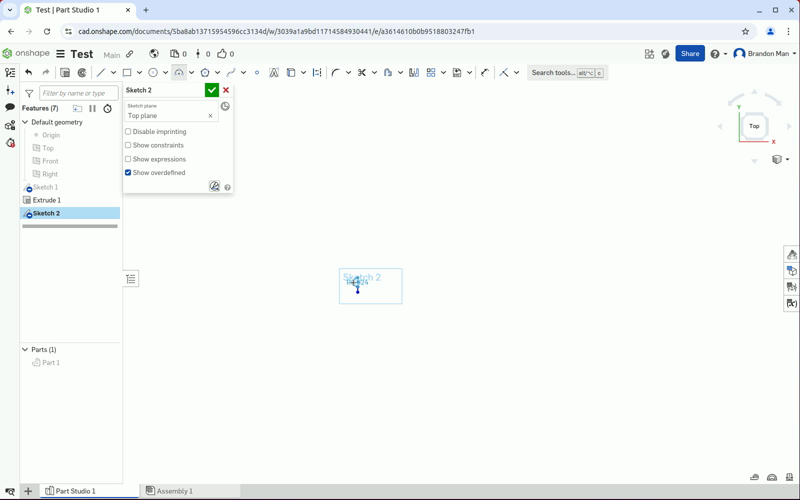
click(353, 282)
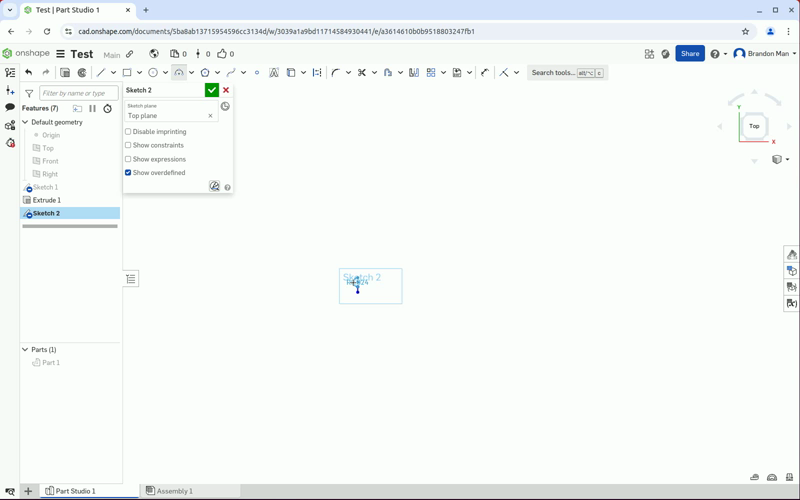
key_up(shift)
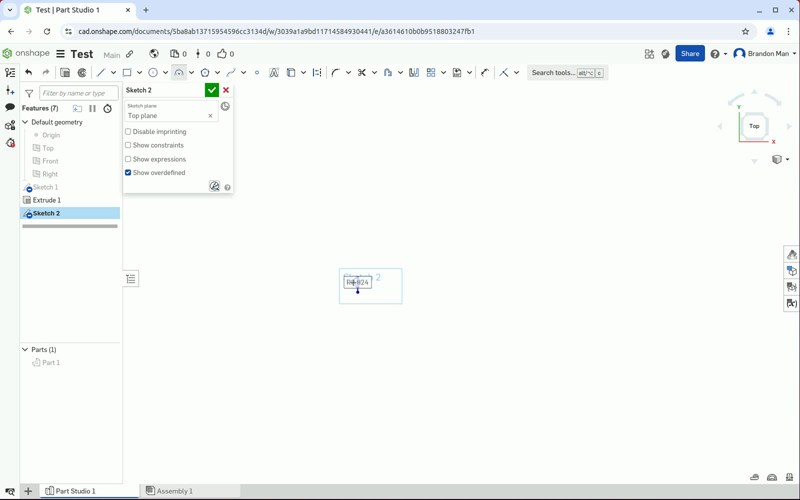
key(esc)
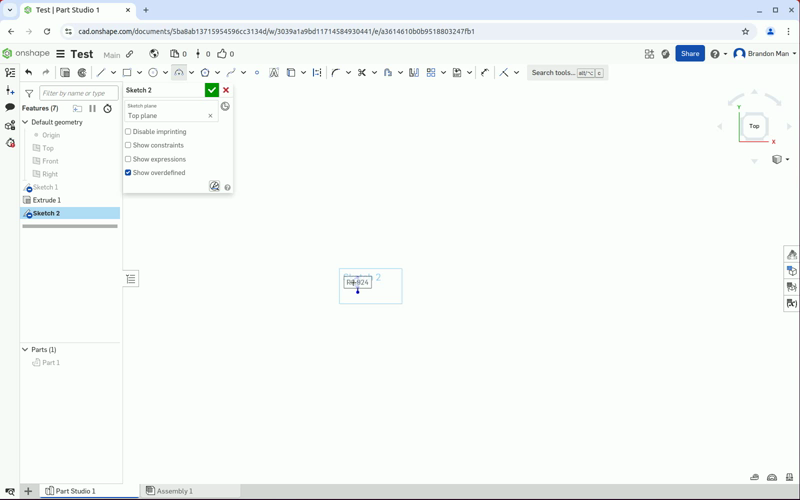
key(l)
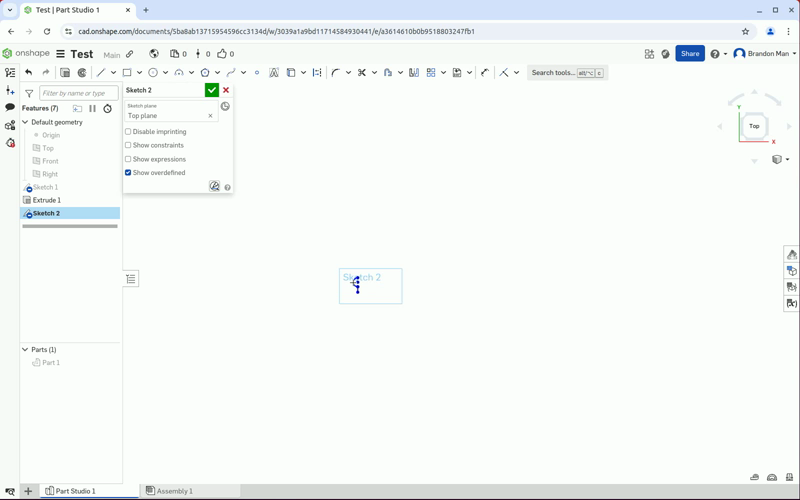
mouse_move(357, 277)
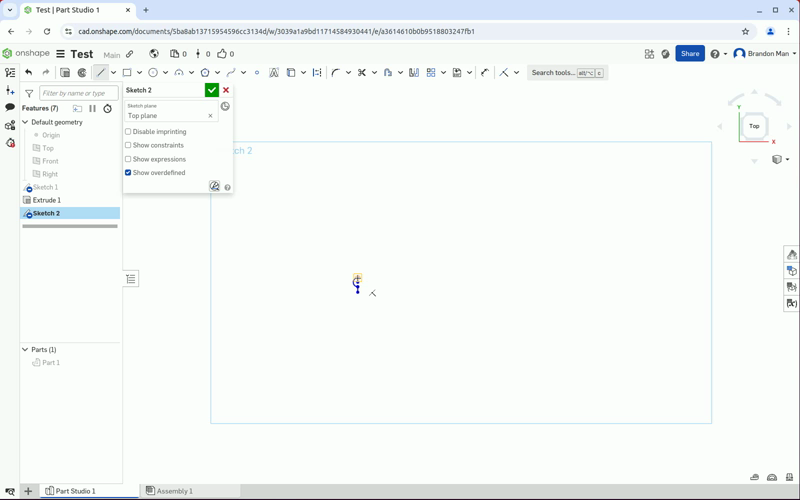
click(357, 277)
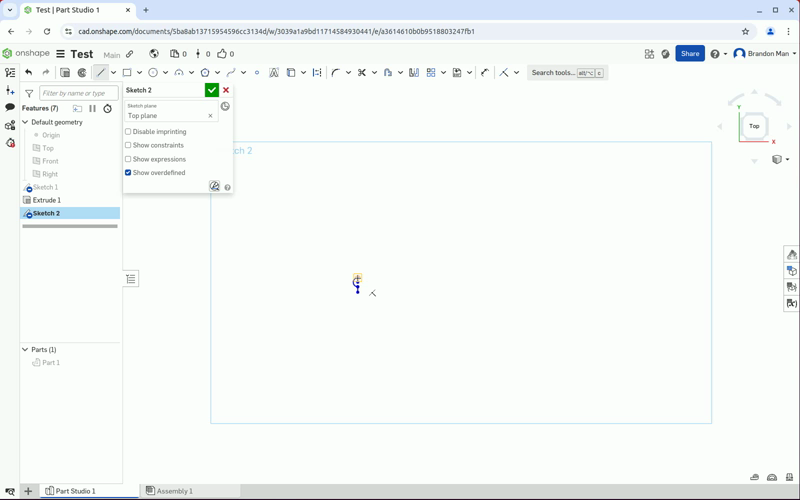
key_down(shift)
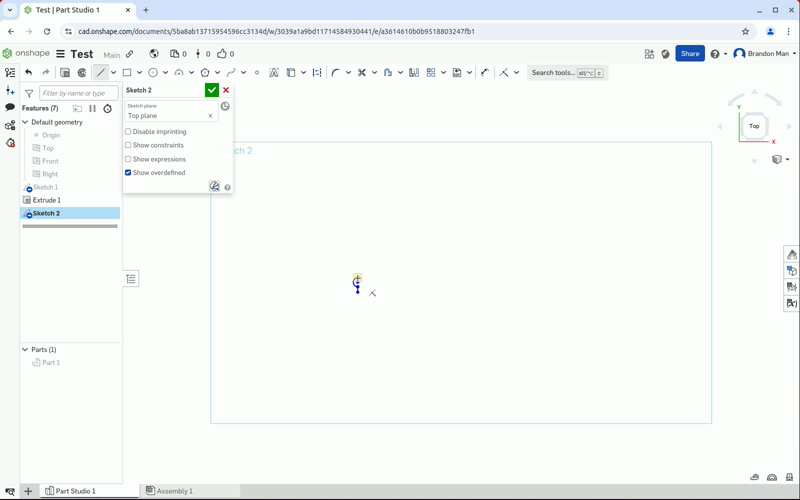
mouse_move(387, 277)
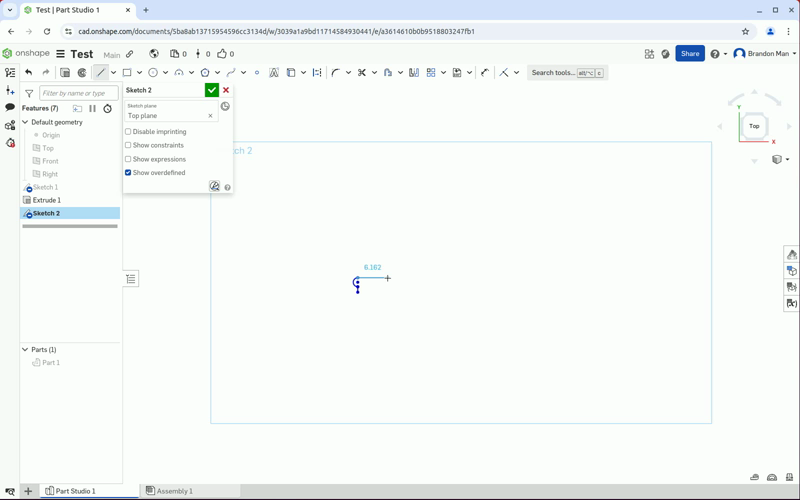
mouse_move(357, 272)
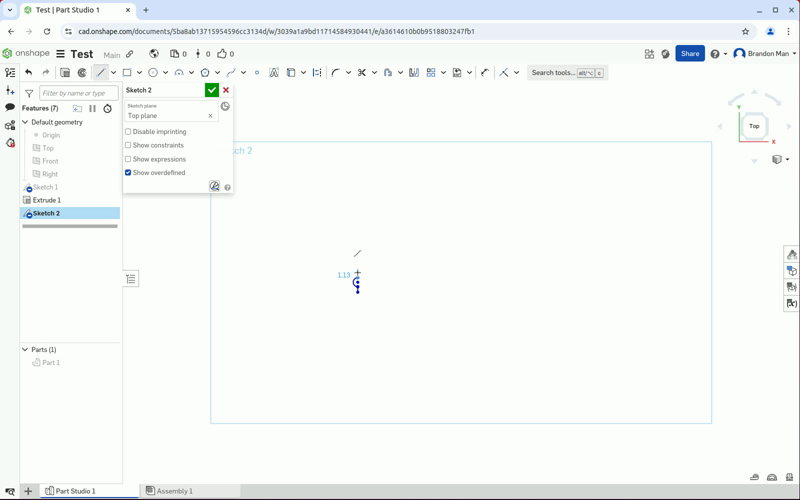
scroll(6)
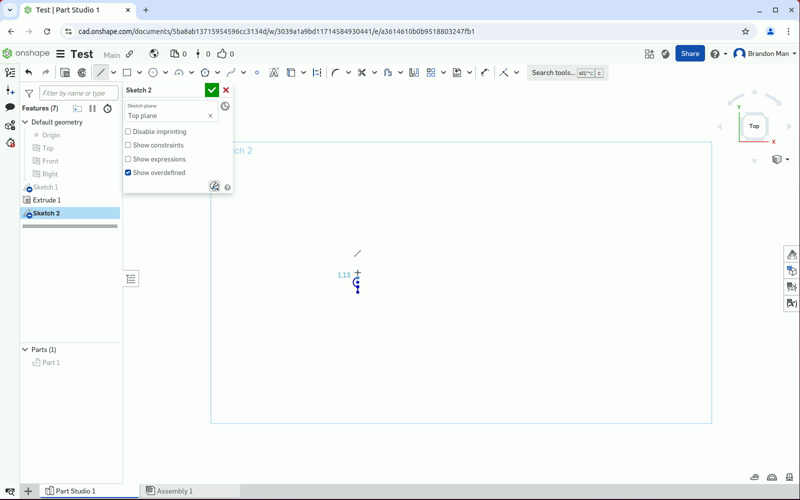
scroll(6)
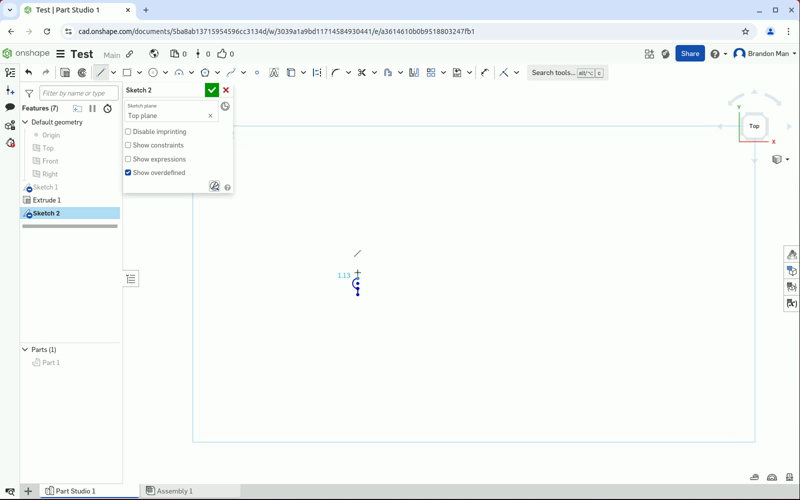
scroll(6)
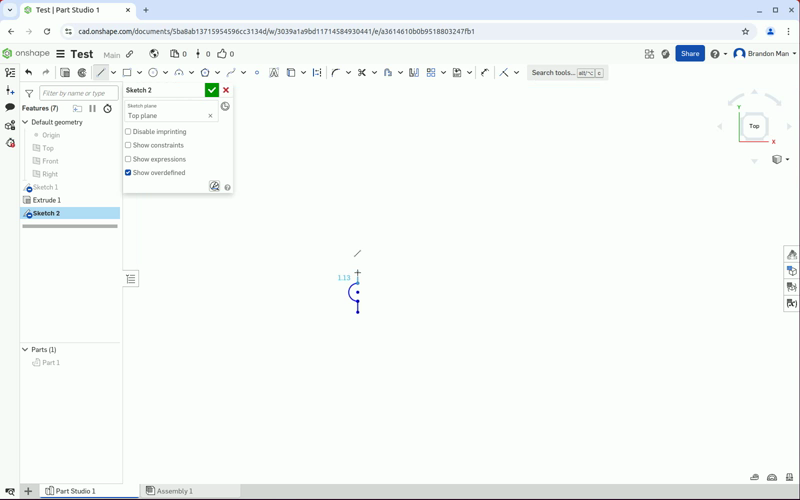
scroll(6)
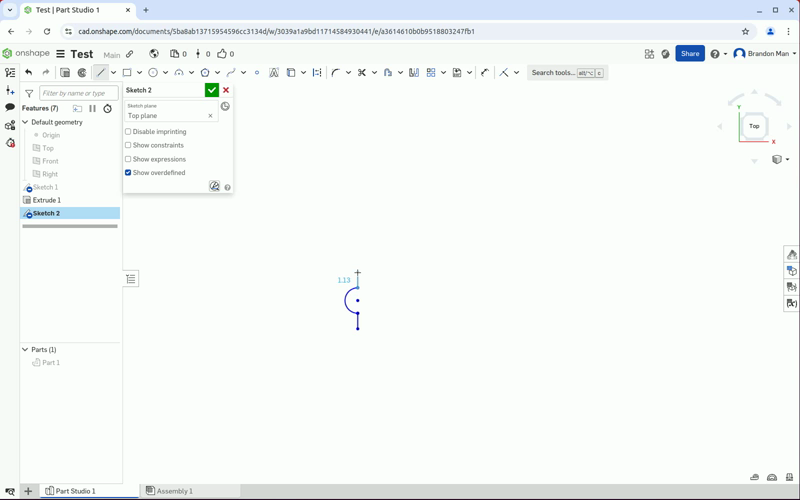
scroll(6)
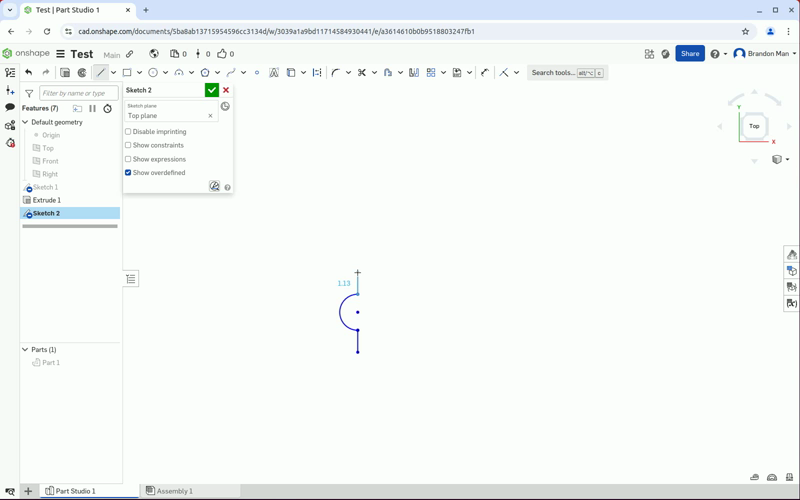
scroll(6)
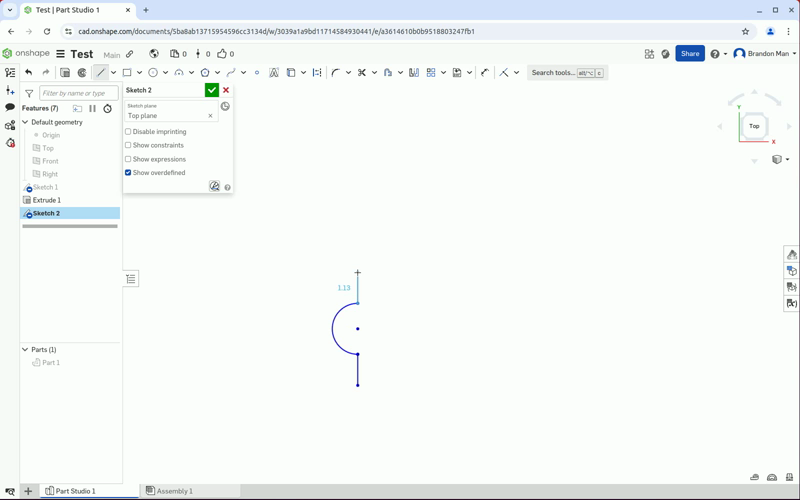
scroll(6)
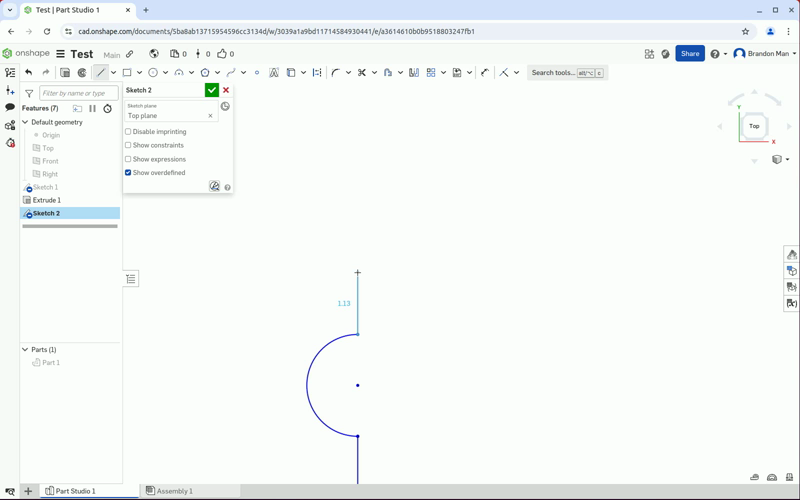
click(357, 272)
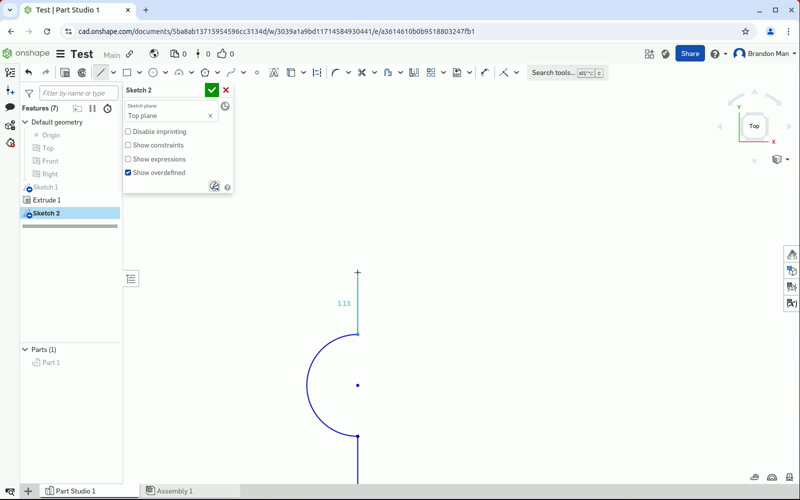
scroll(-6)
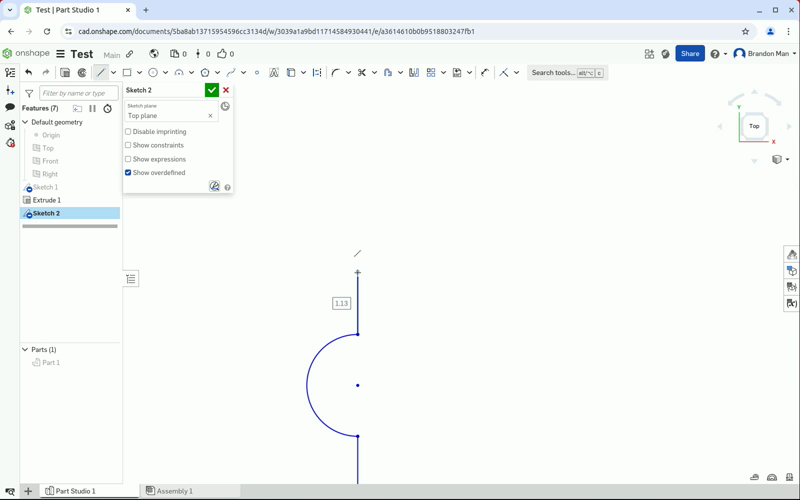
scroll(-6)
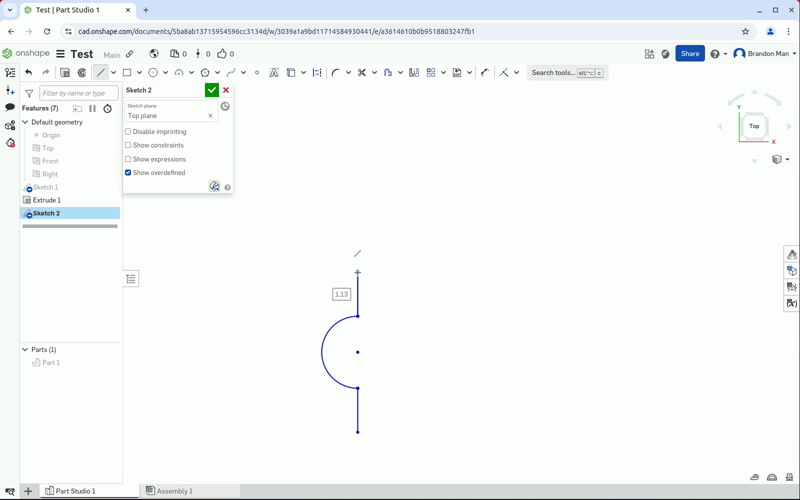
scroll(-6)
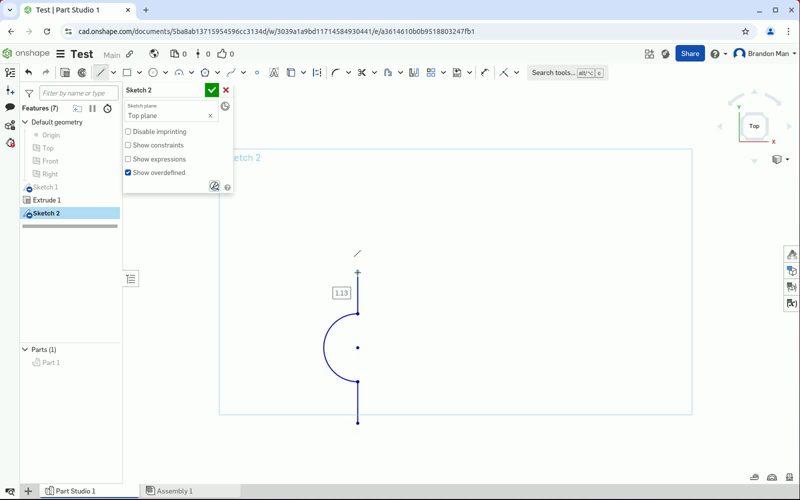
scroll(-6)
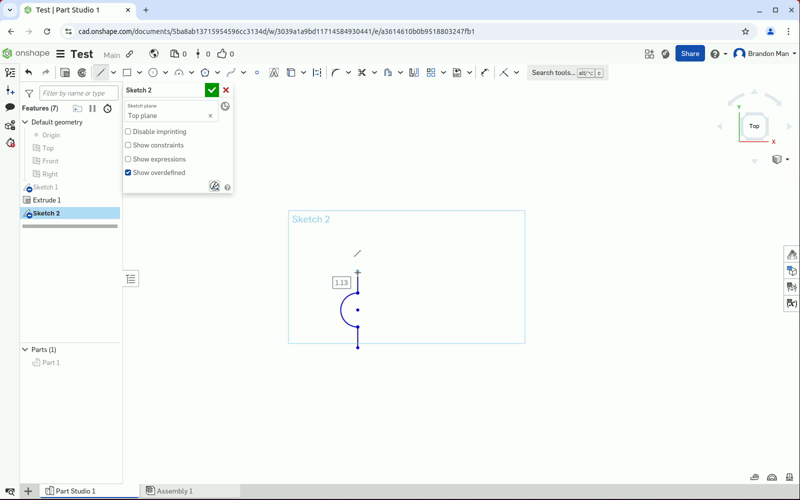
scroll(-6)
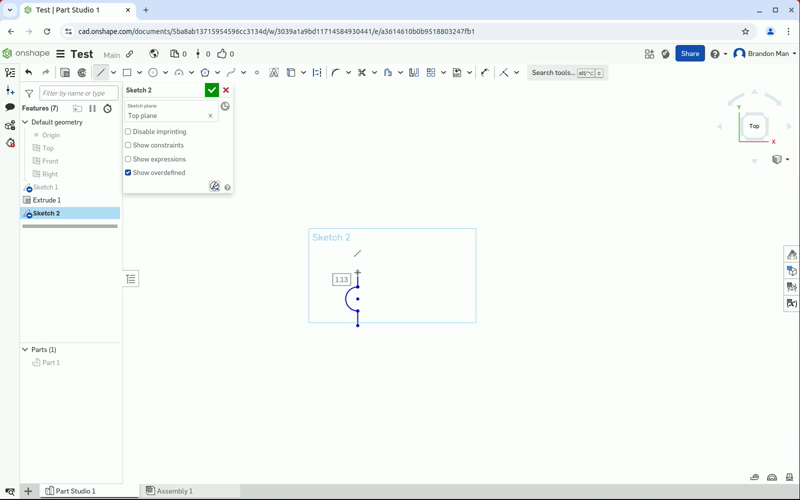
scroll(-6)
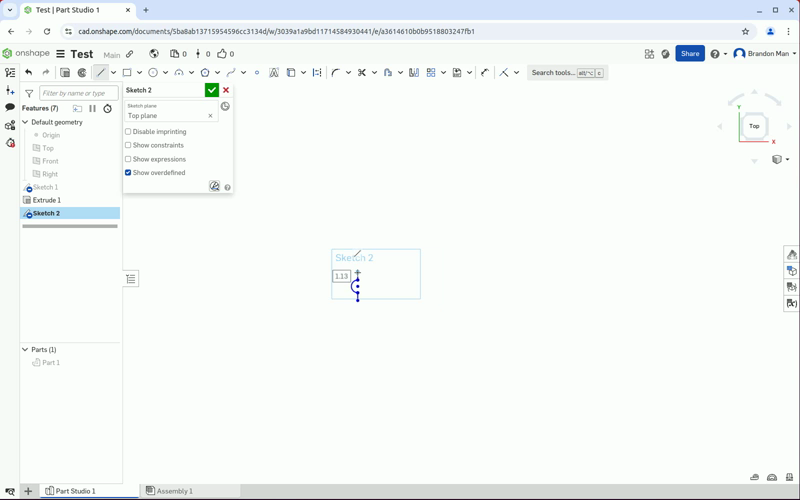
scroll(-6)
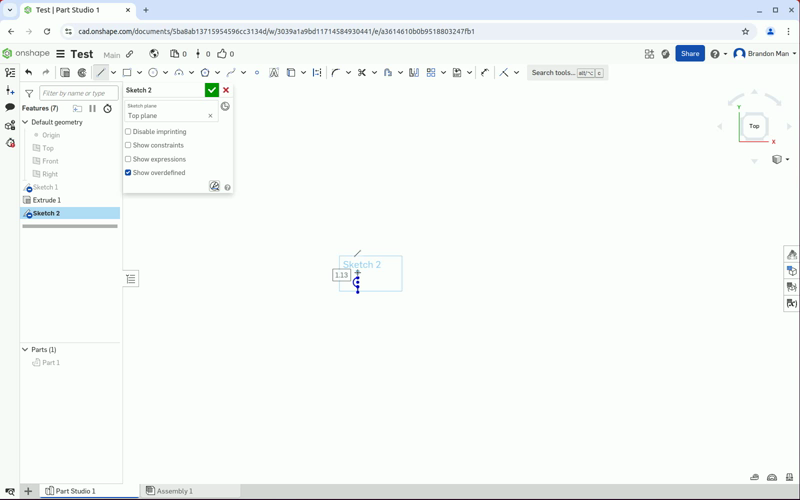
key_up(shift)
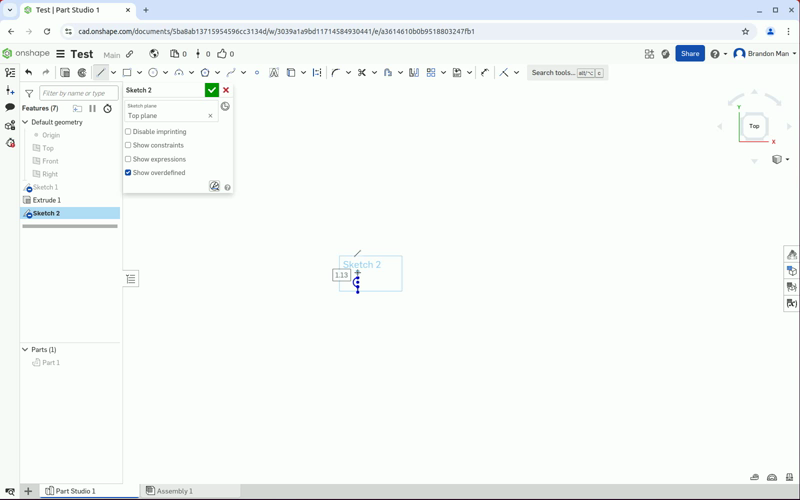
key(esc)
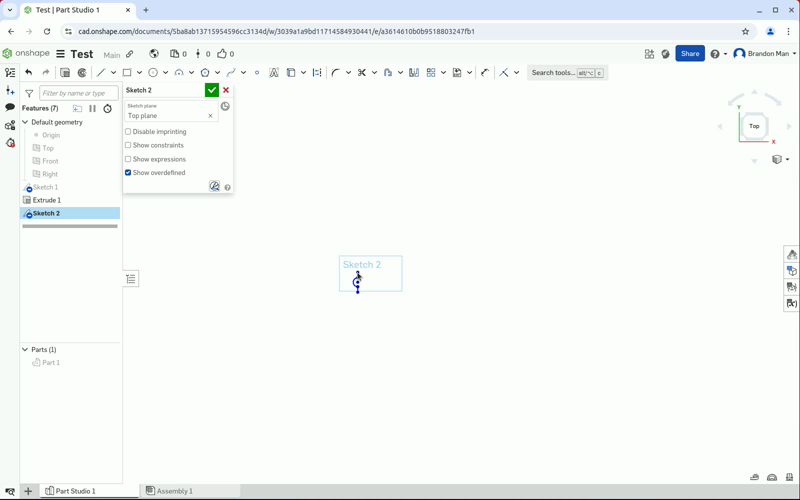
key(a)
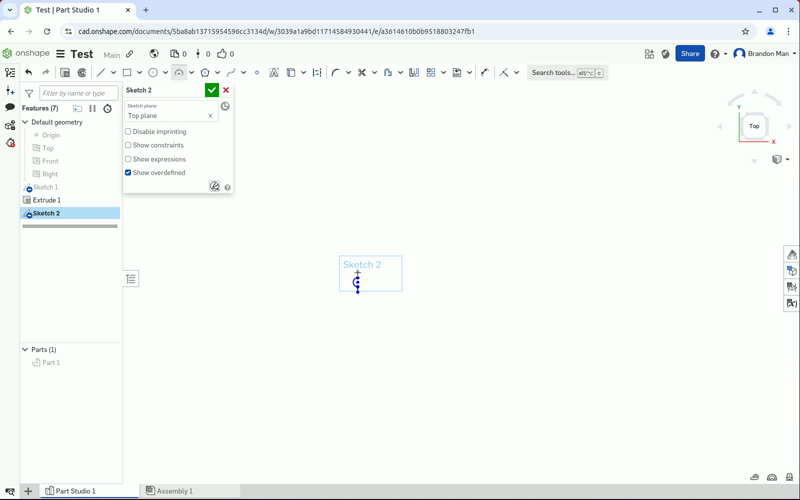
mouse_move(357, 272)
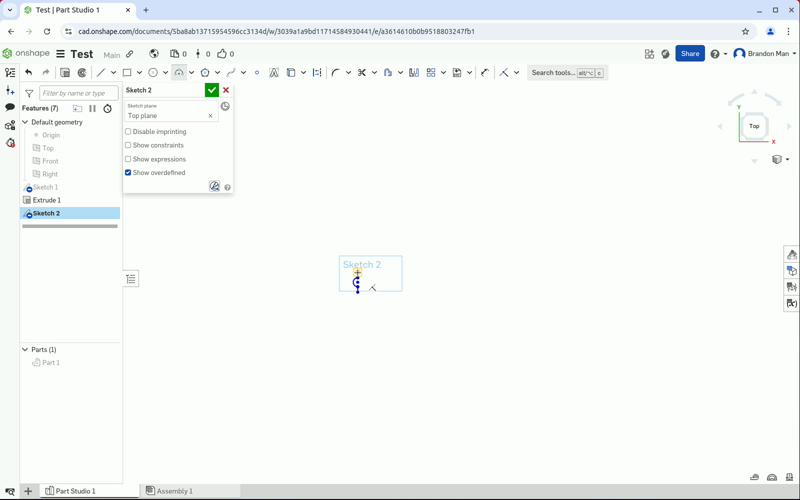
click(357, 272)
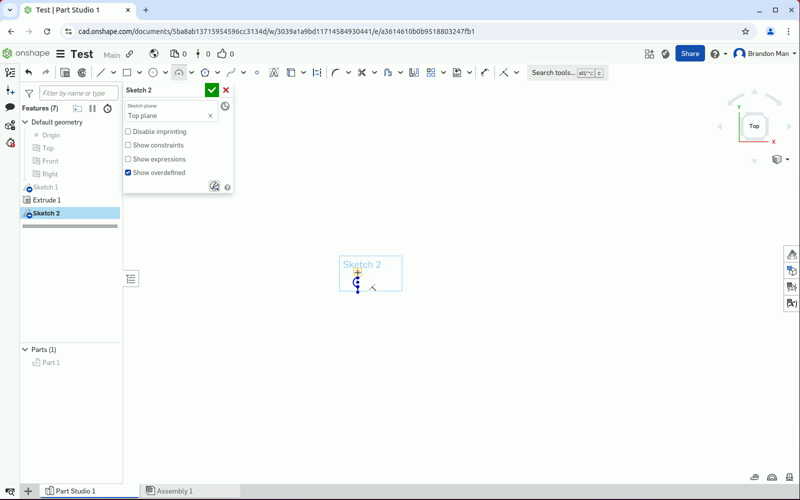
mouse_move(357, 292)
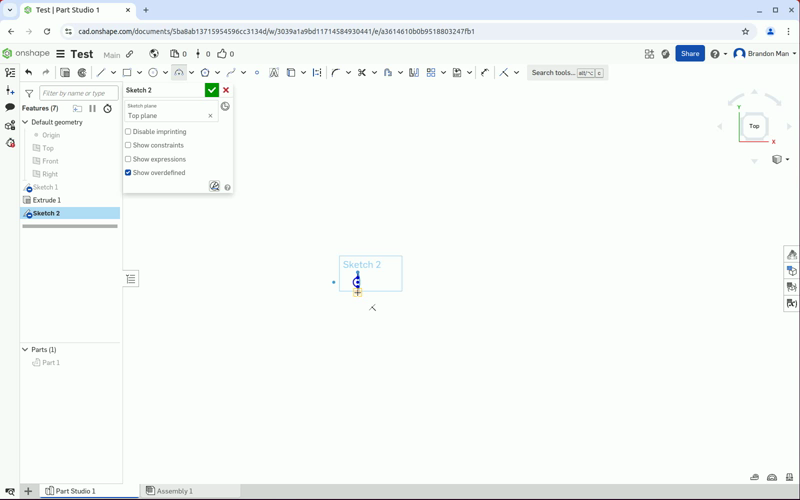
click(357, 292)
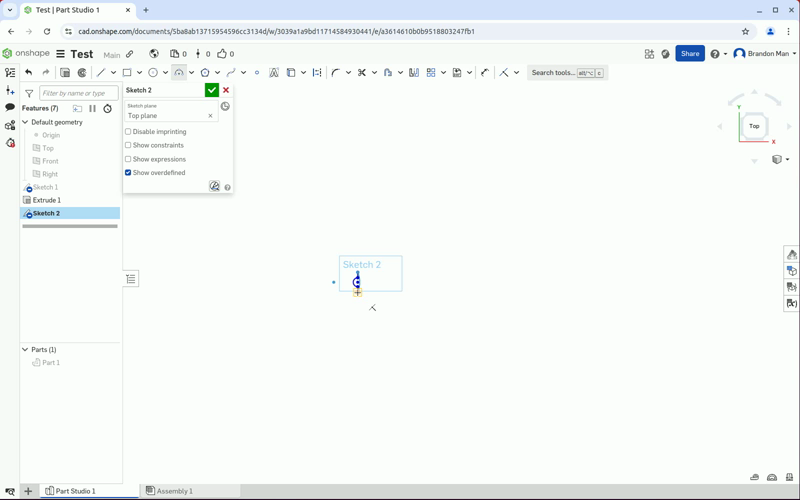
key_down(shift)
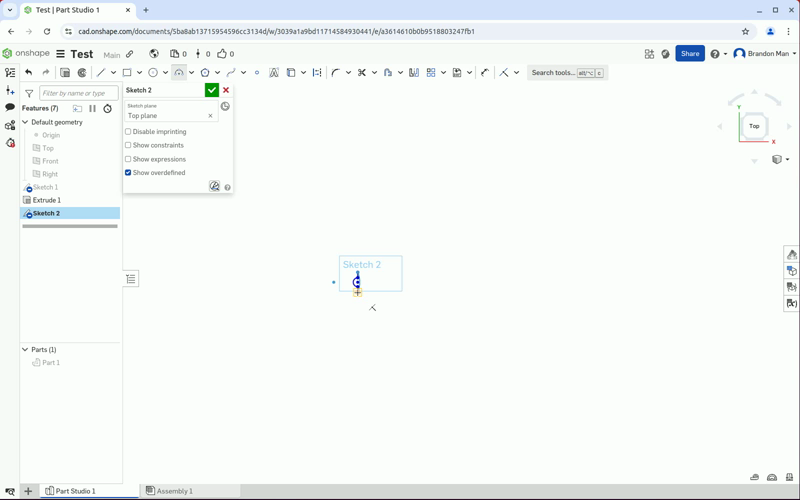
mouse_move(347, 282)
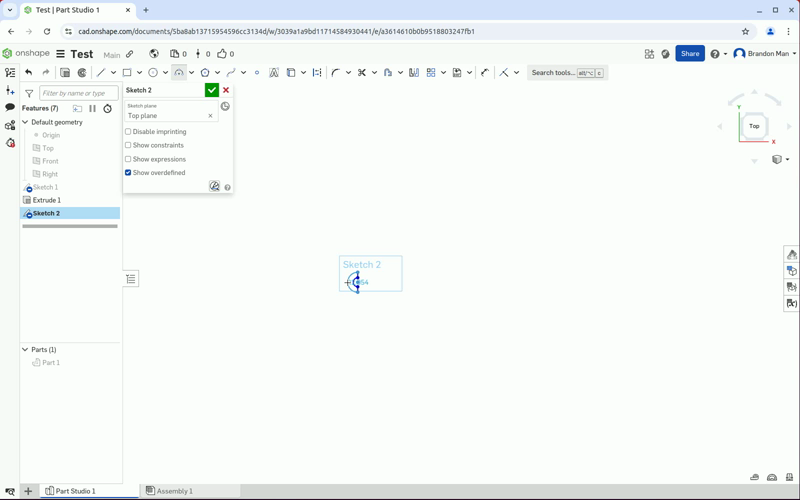
click(347, 282)
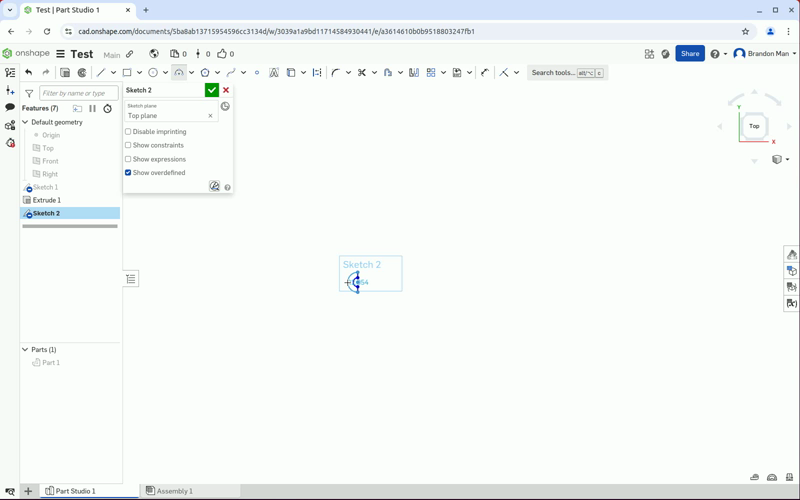
key_up(shift)
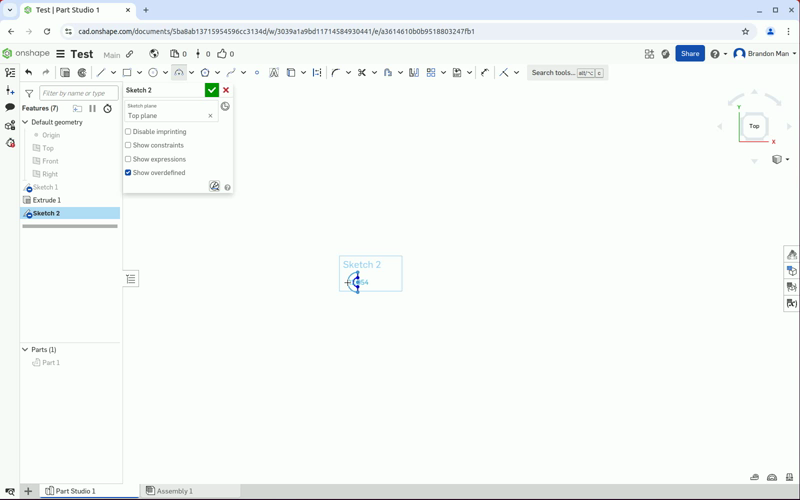
key(esc)
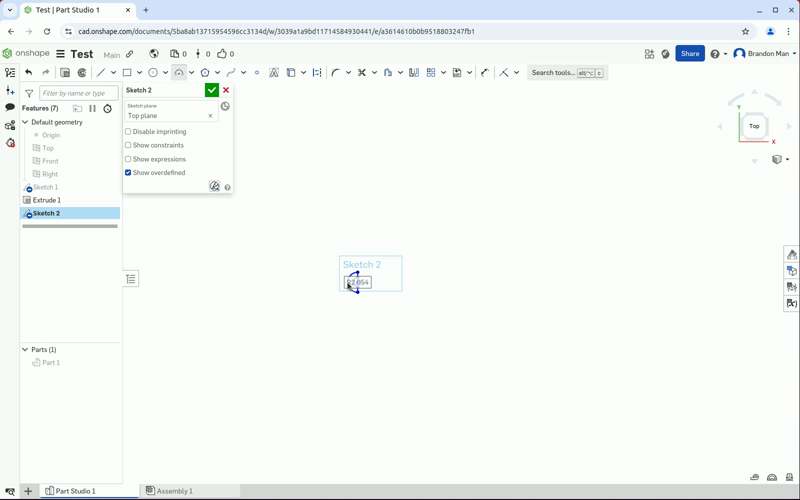
mouse_move(351, 289)
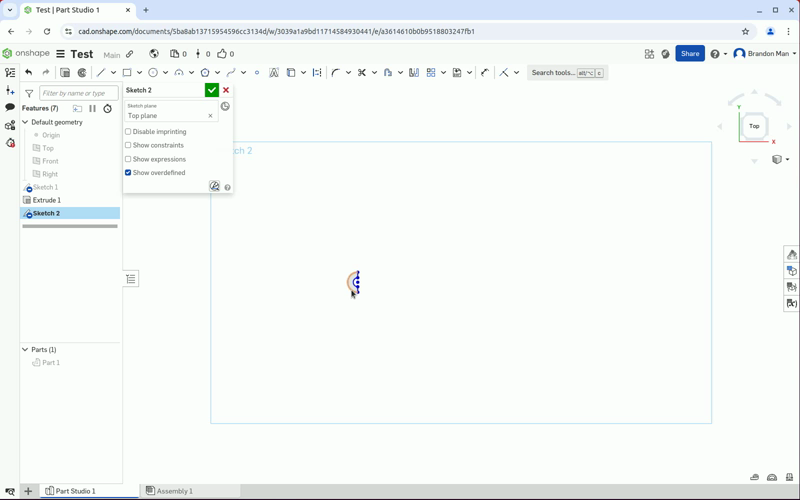
scroll(6)
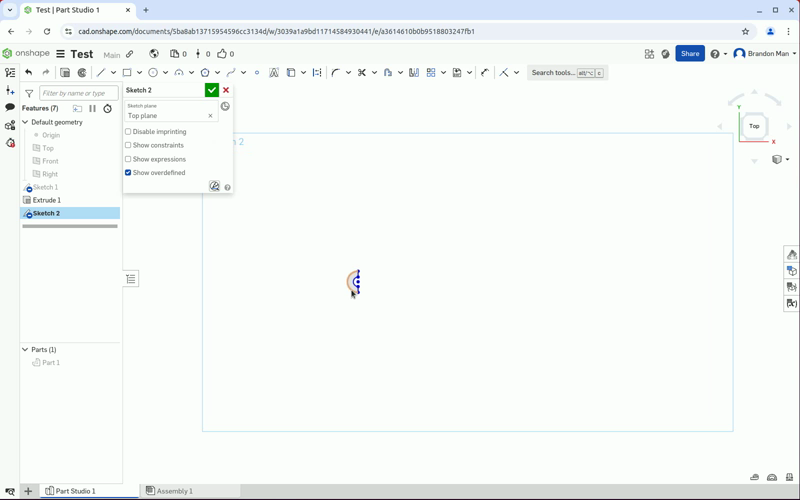
scroll(6)
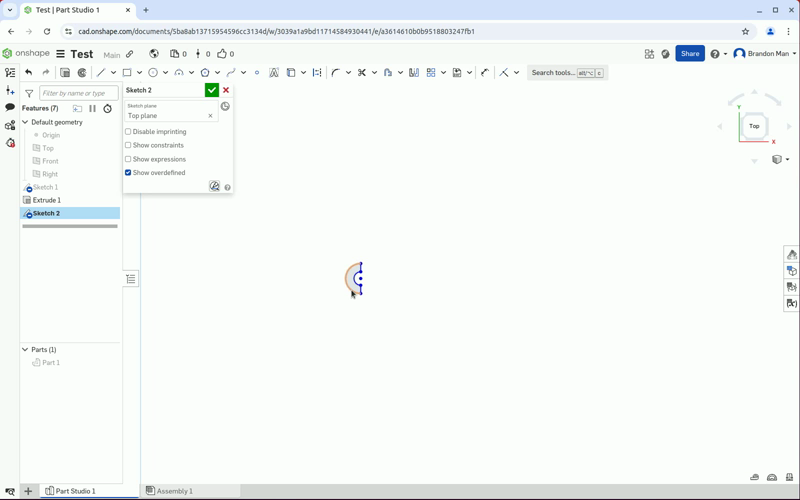
scroll(6)
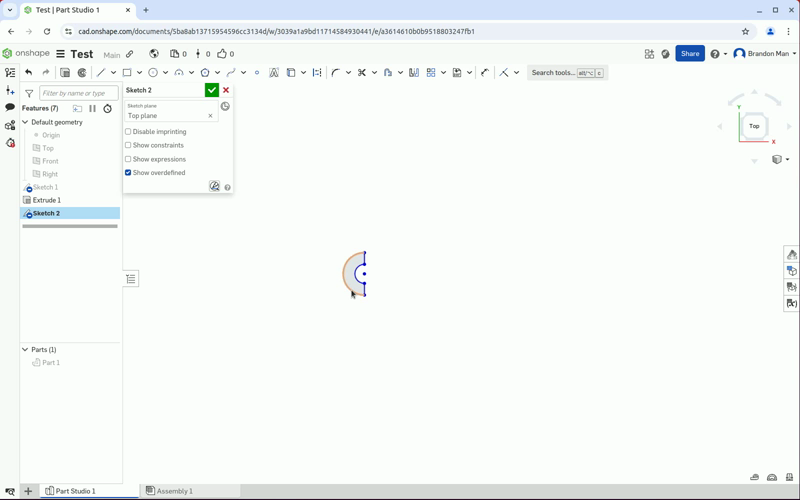
scroll(6)
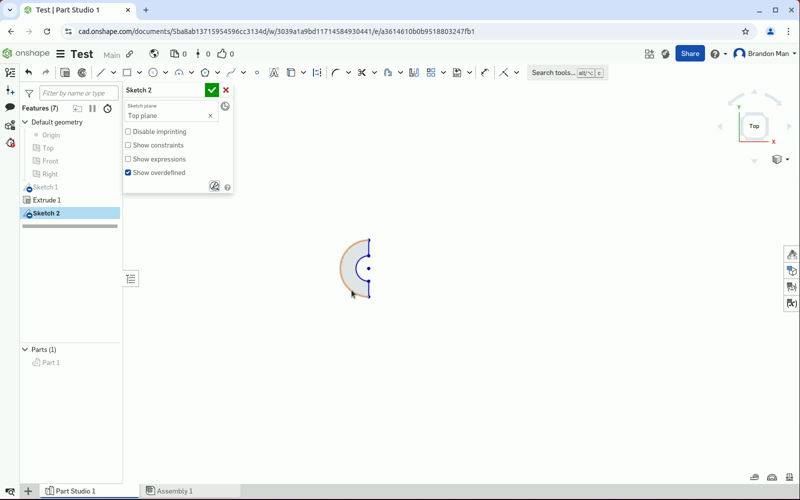
scroll(6)
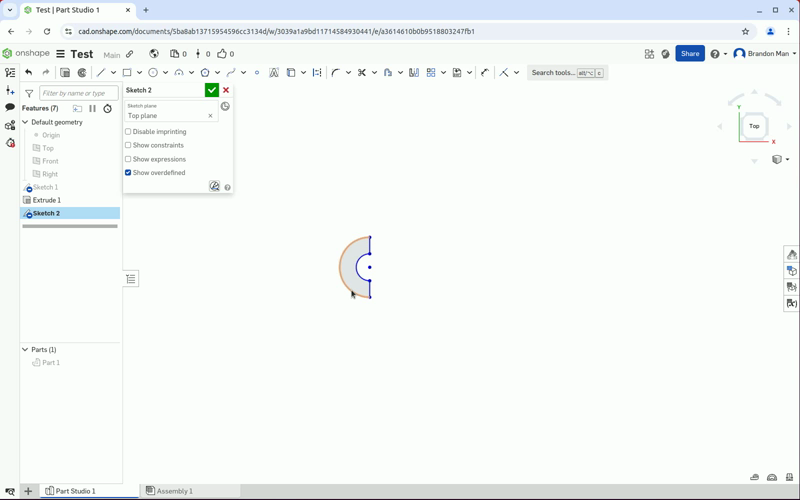
scroll(6)
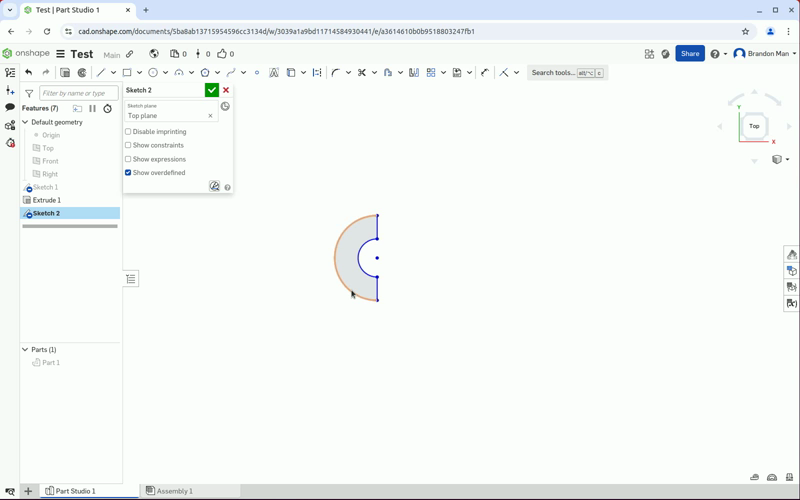
scroll(6)
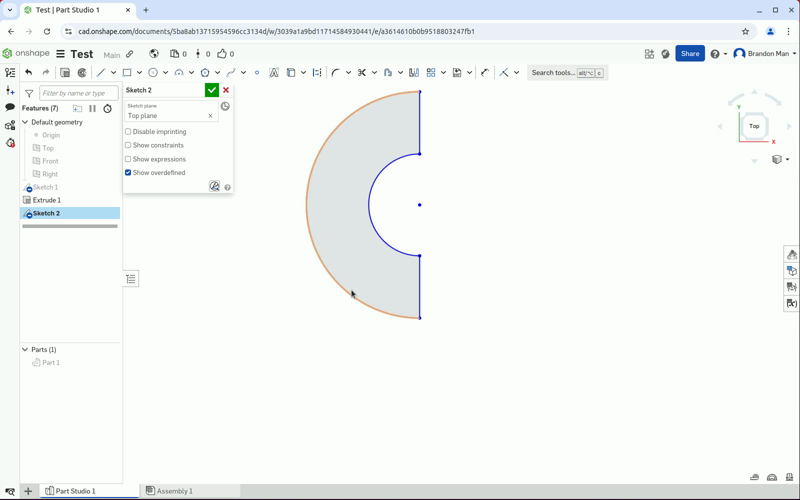
click(351, 289)
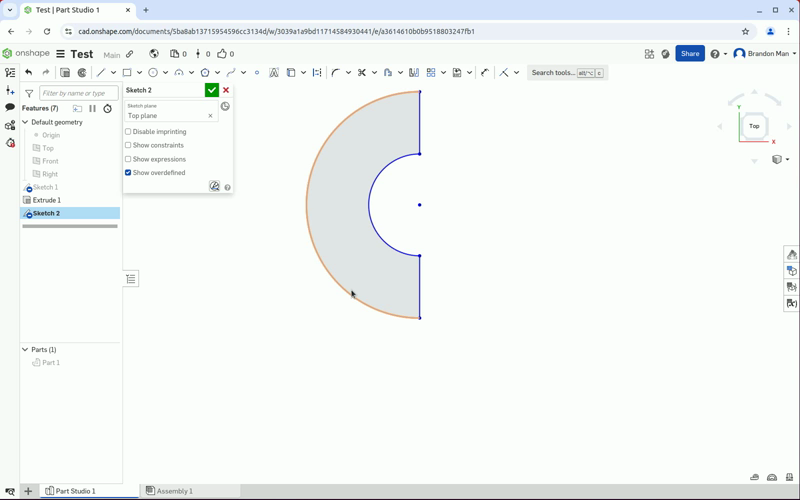
scroll(-6)
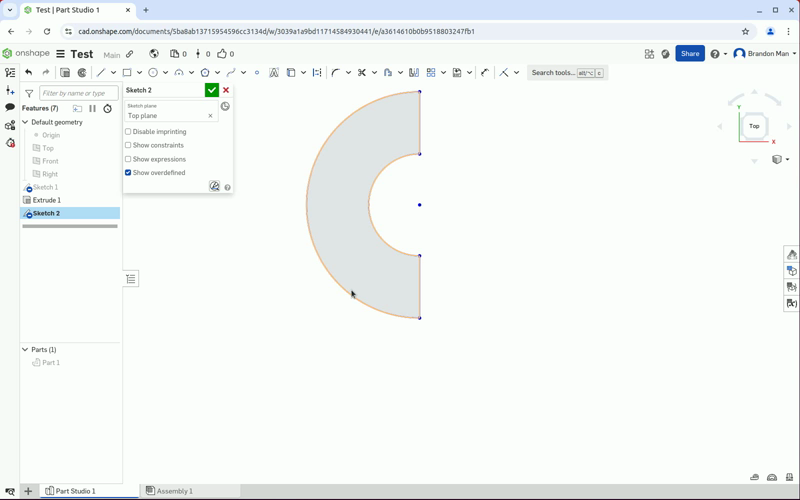
scroll(-6)
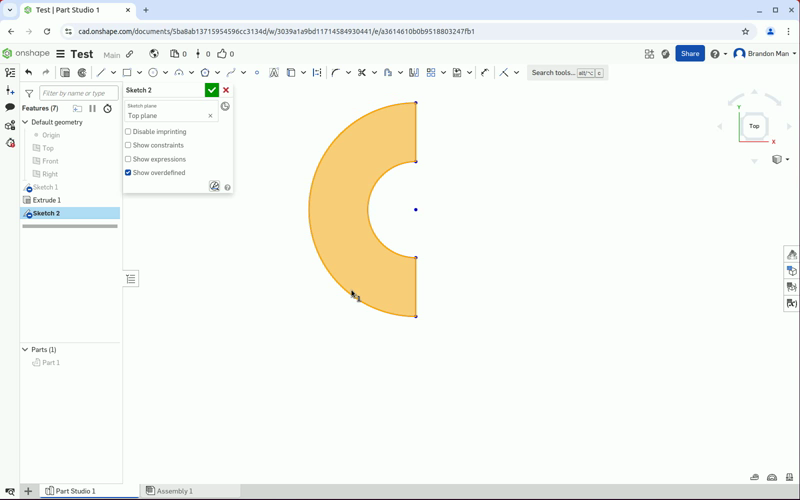
scroll(-6)
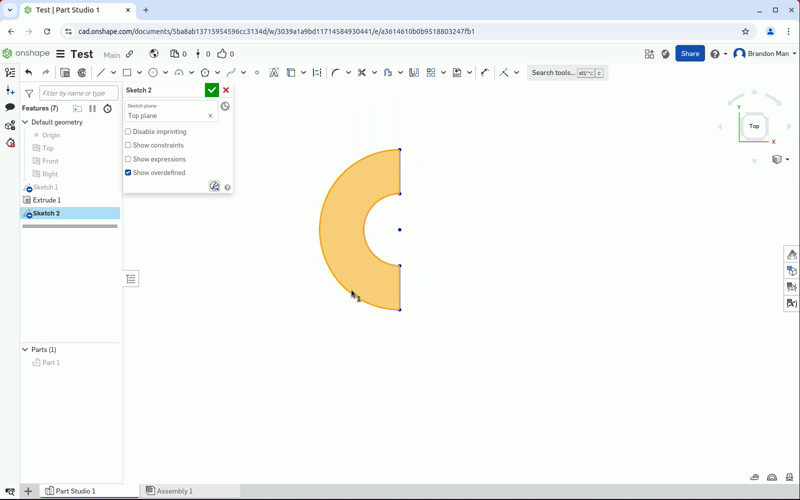
scroll(-6)
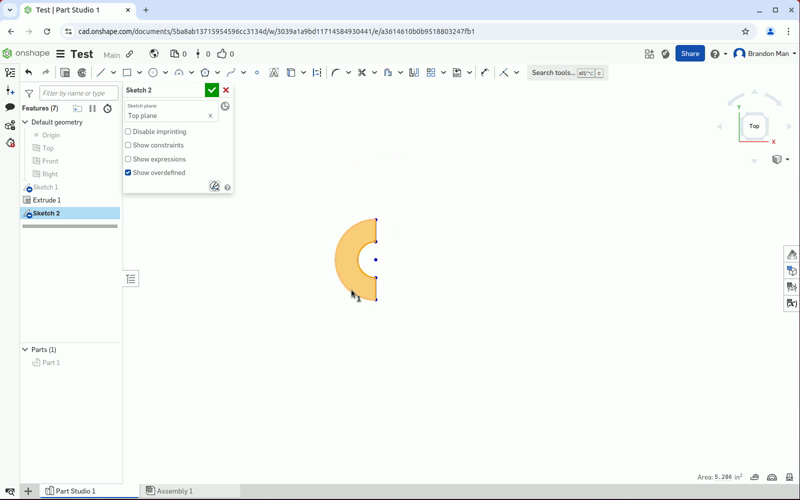
scroll(-6)
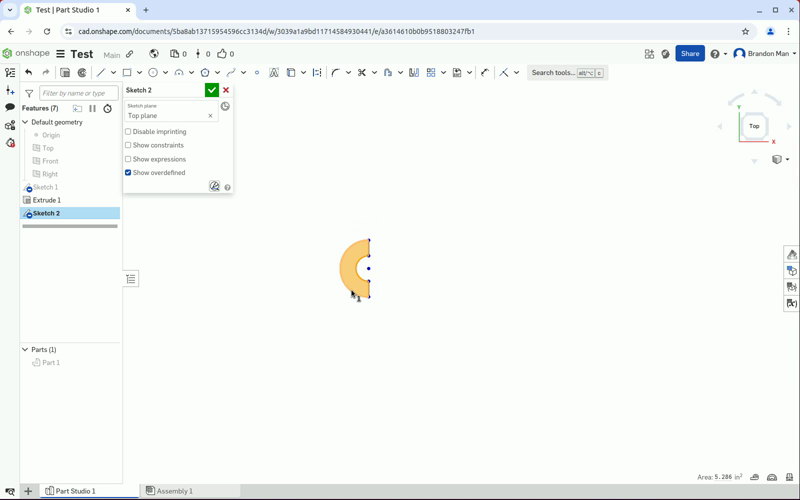
scroll(-6)
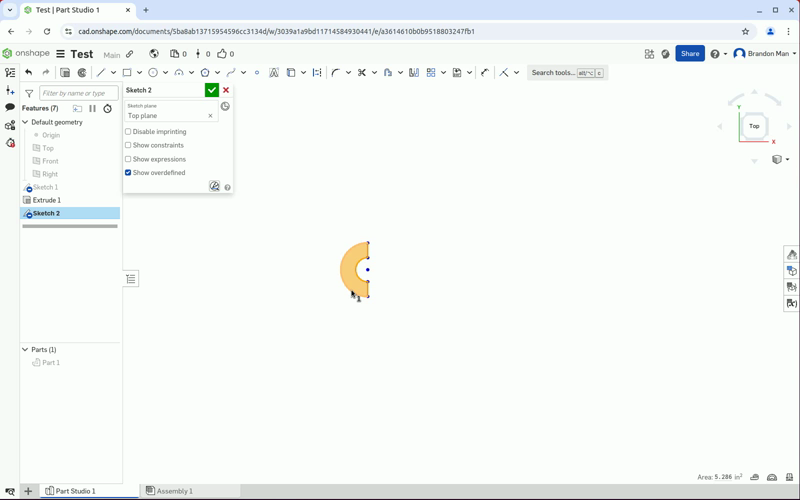
scroll(-6)
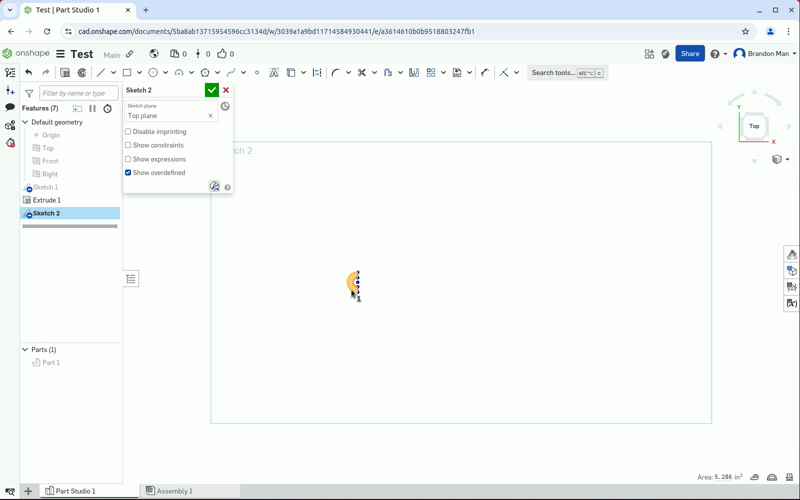
mouse_move(73, 352)
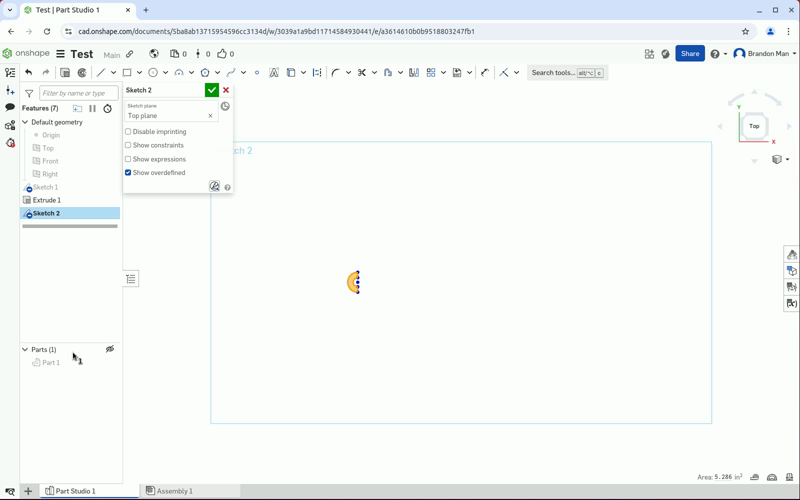
key(shift+y)
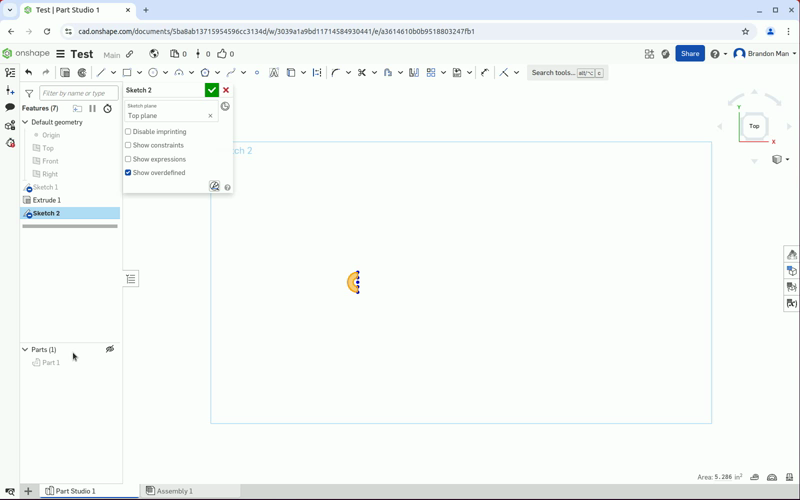
key(shift+e)
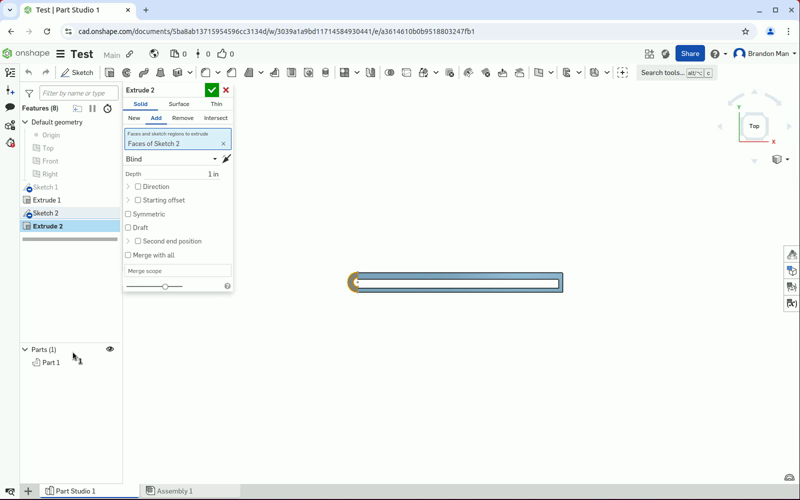
mouse_move(143, 106)
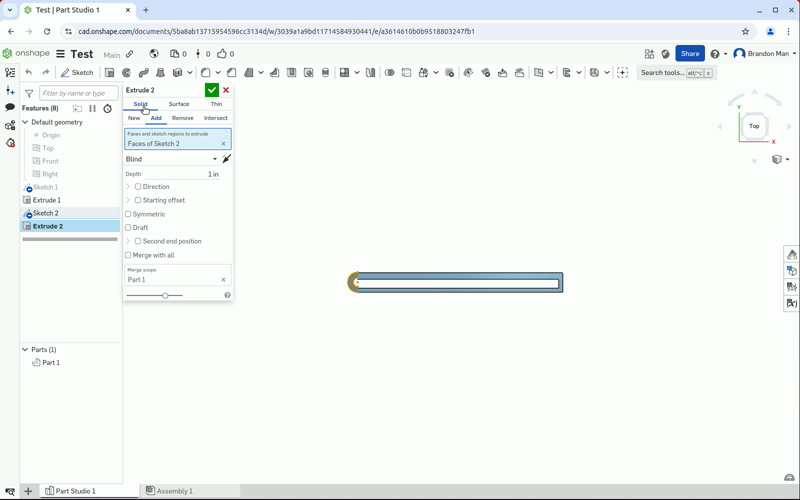
click(143, 106)
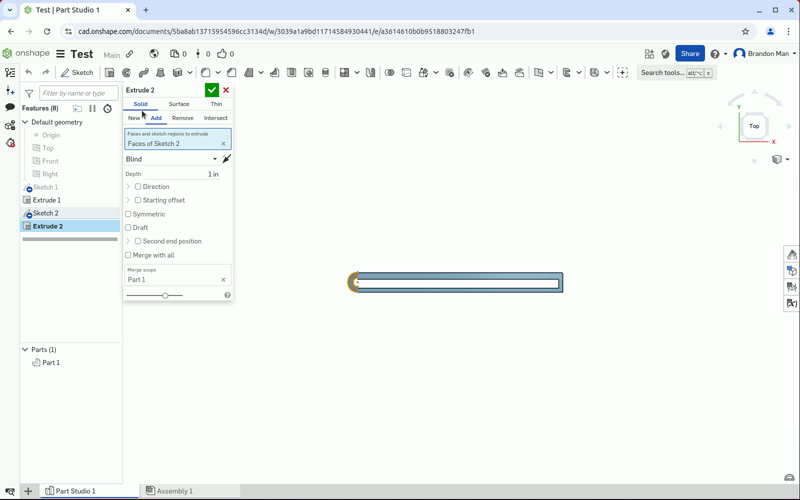
mouse_move(137, 120)
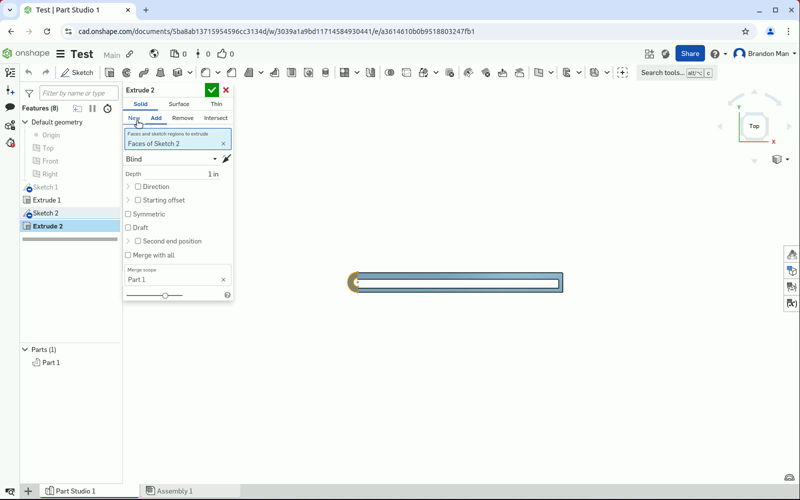
click(137, 120)
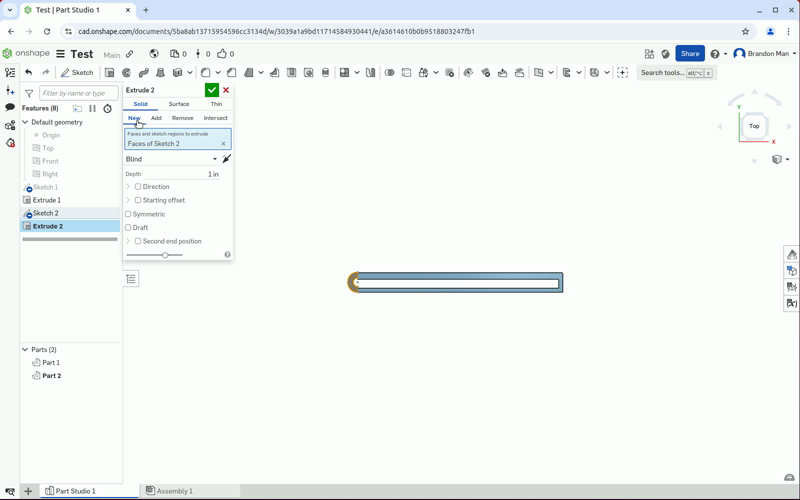
key(tab, 4)
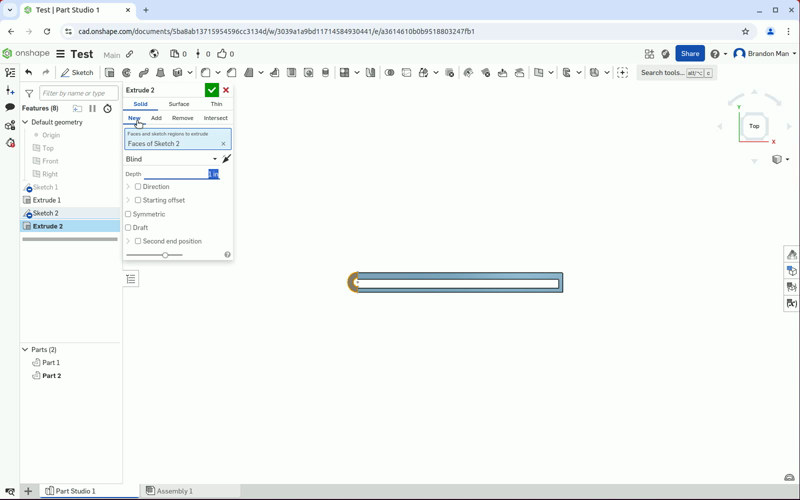
text(5.777)
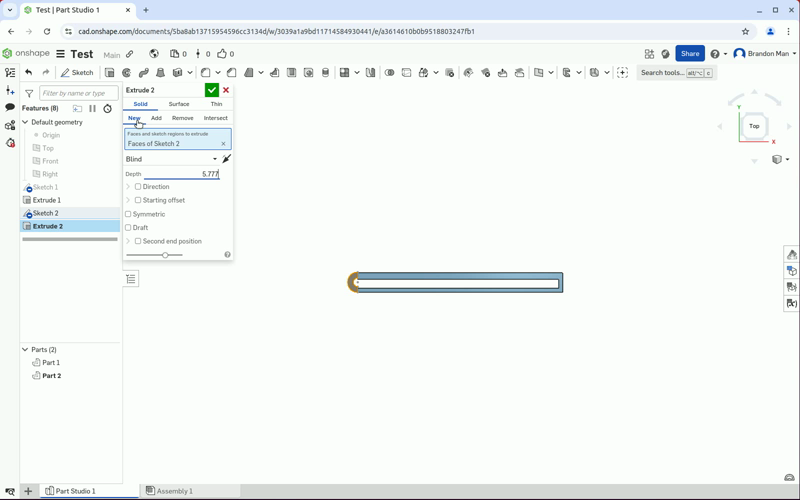
key(enter)
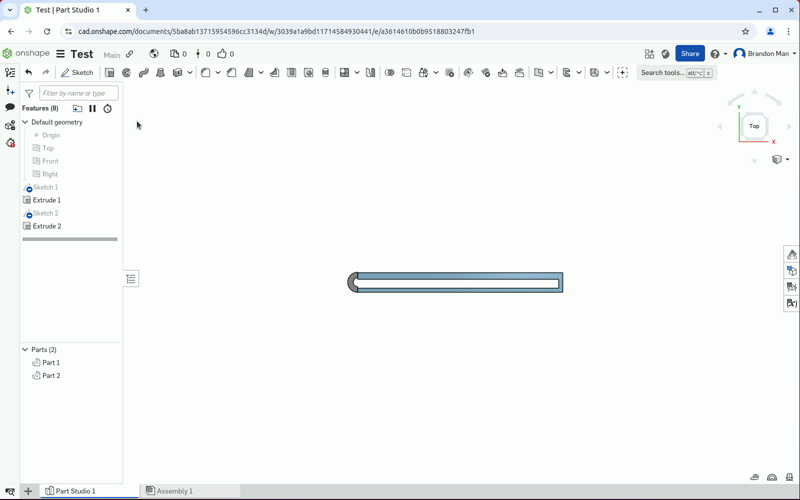
key(shift+h)
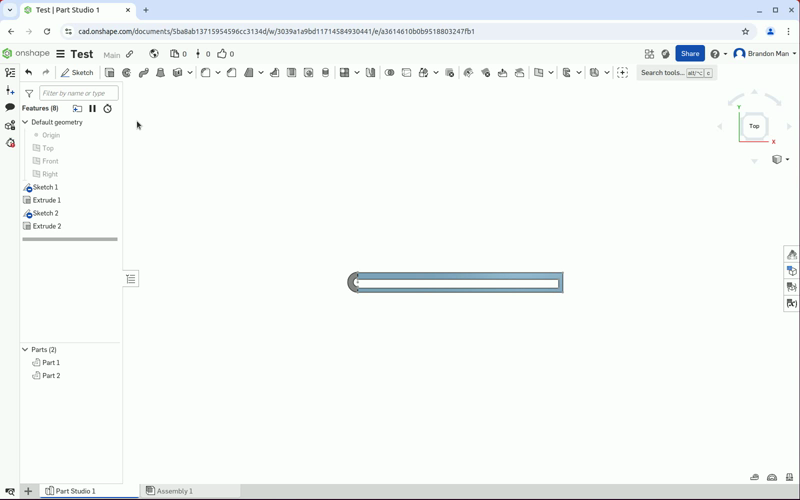
key(shift+h)
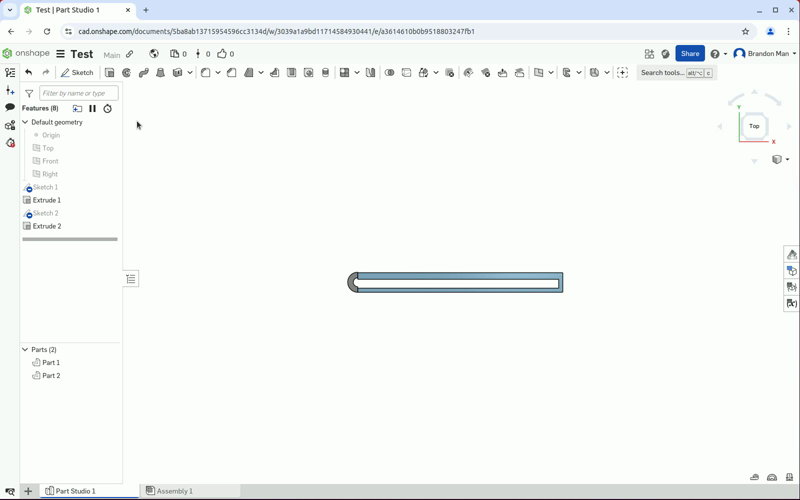
mouse_move(73, 189)
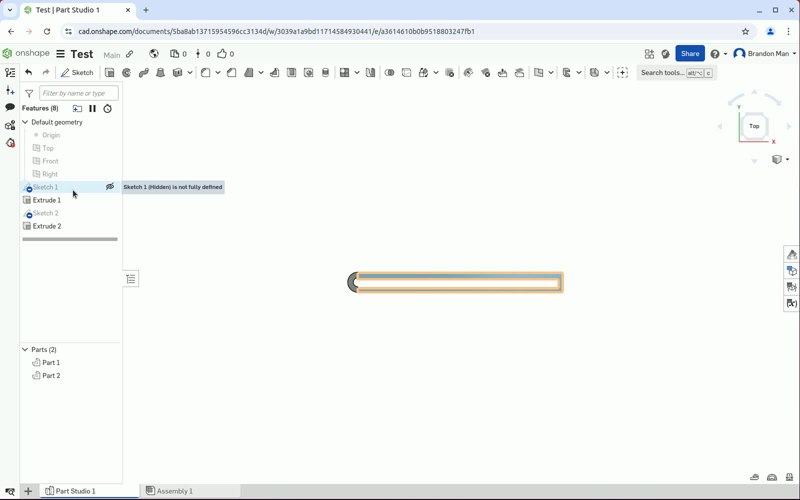
click(73, 189)
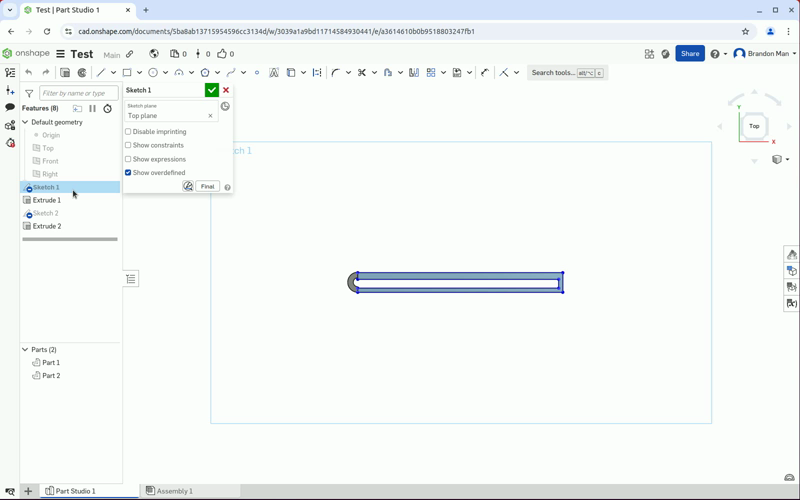
mouse_move(229, 92)
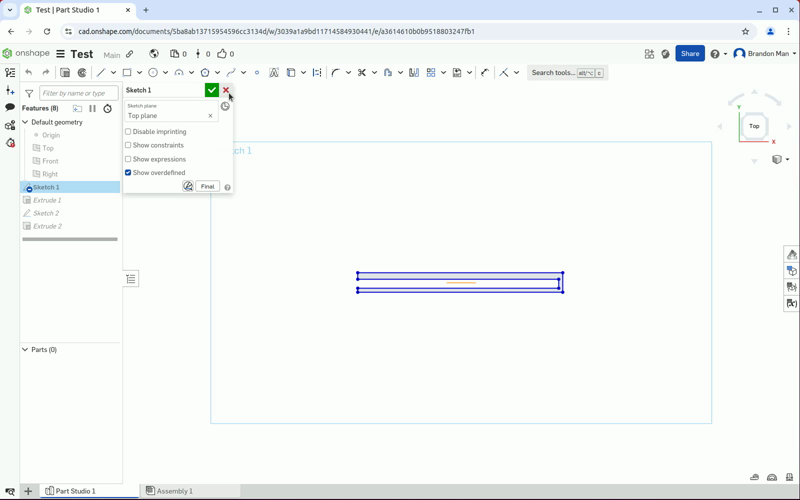
click(229, 92)
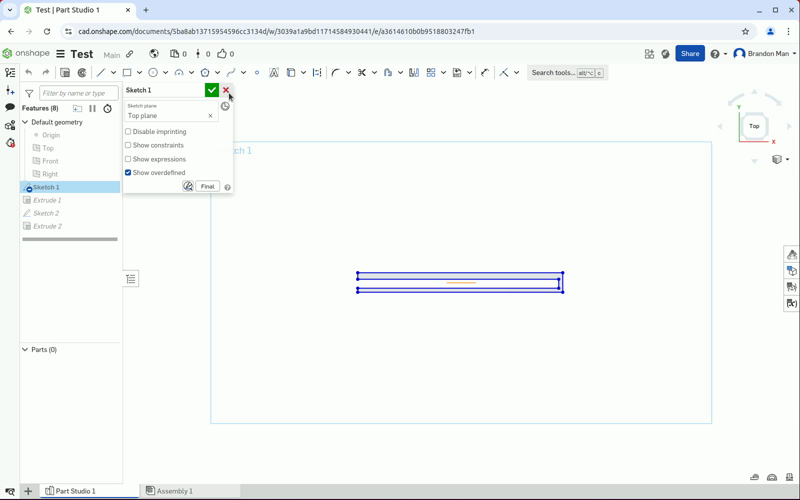
key(shift+s)
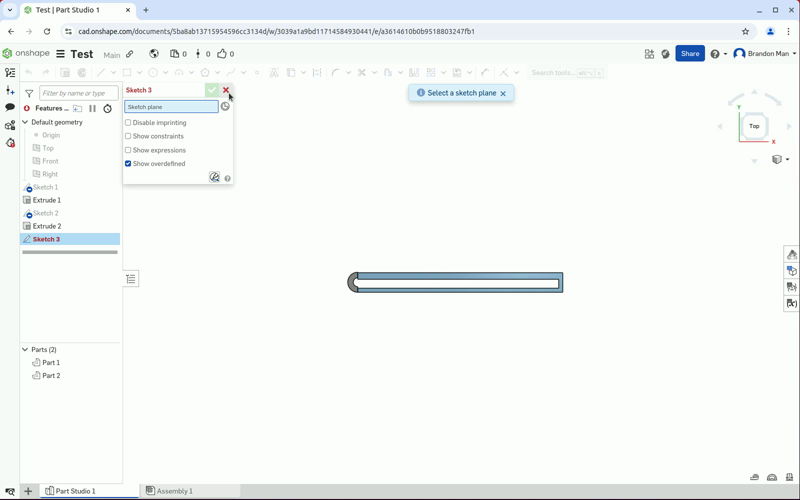
mouse_move(73, 150)
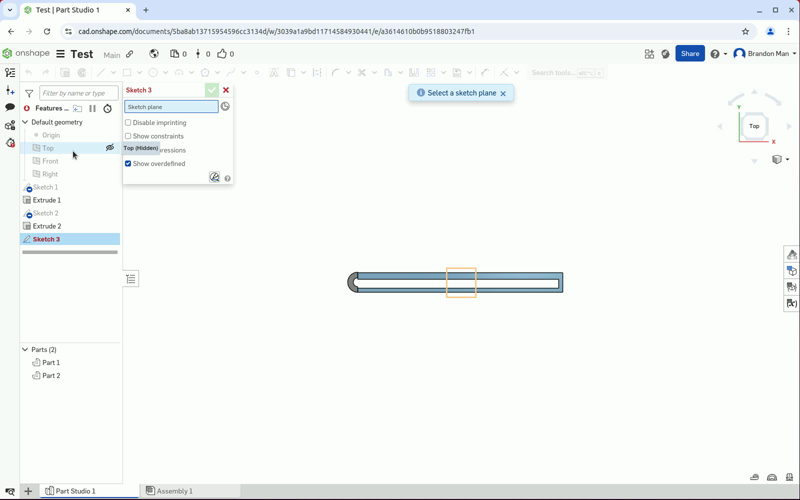
click(73, 150)
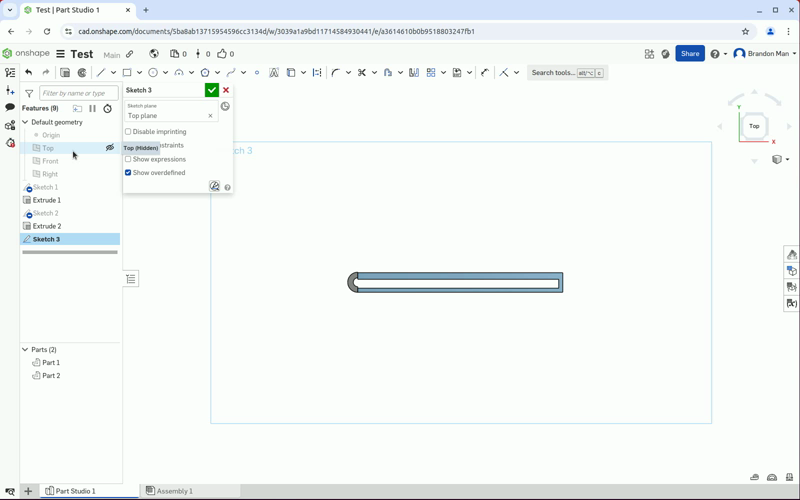
mouse_move(73, 352)
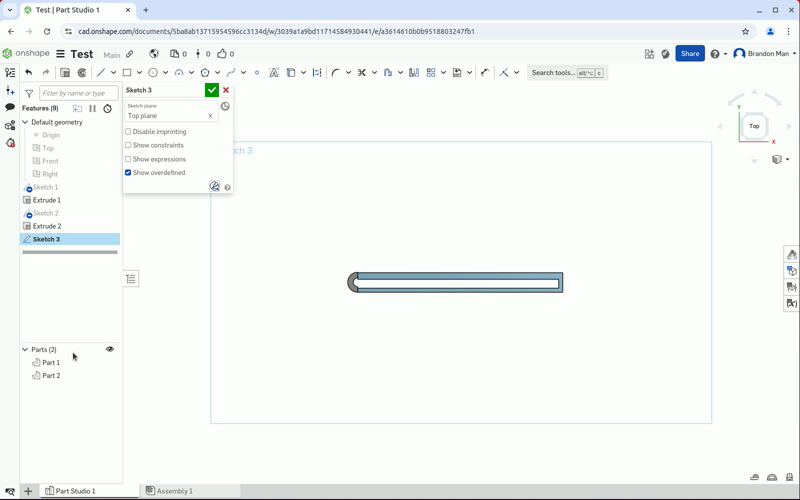
key(y)
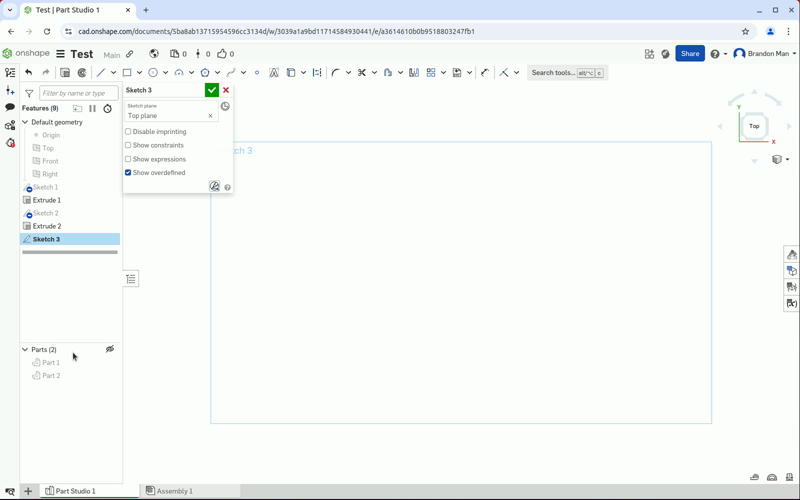
key(l)
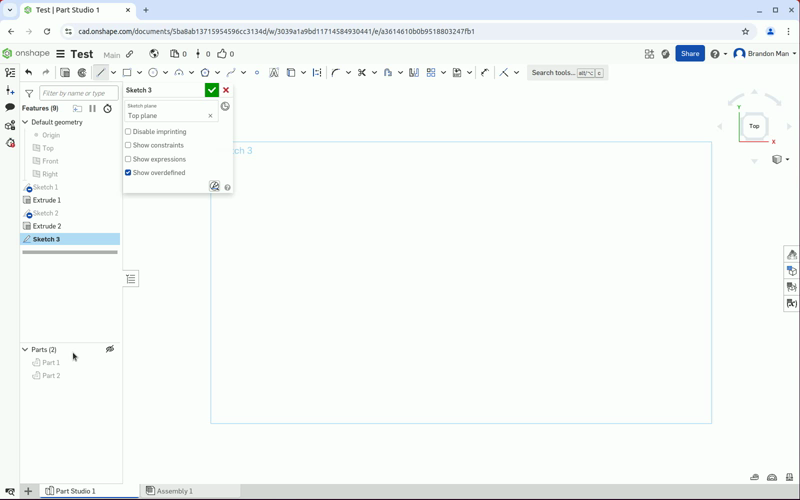
key_down(shift)
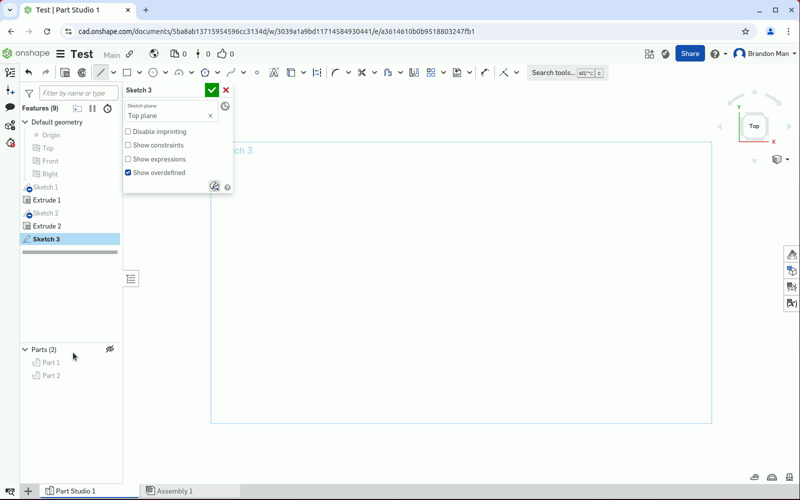
mouse_move(357, 287)
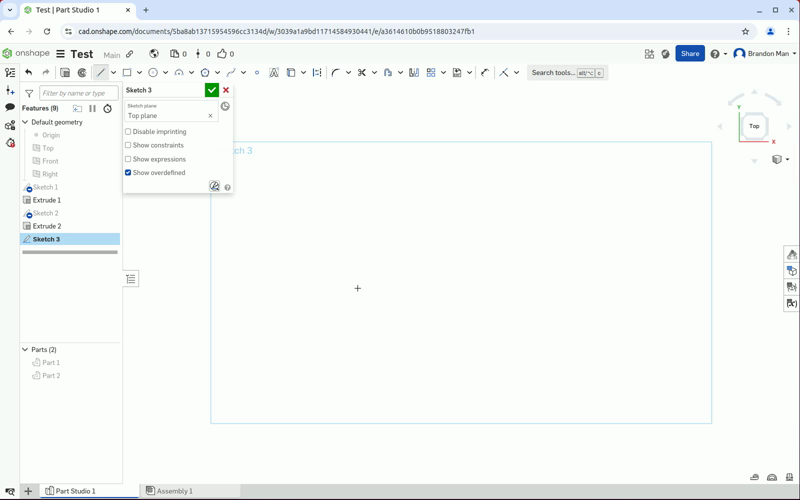
click(357, 287)
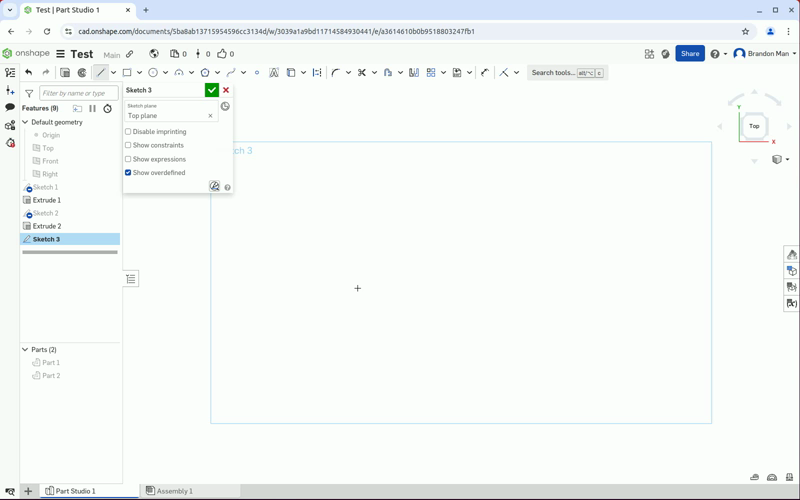
key_up(shift)
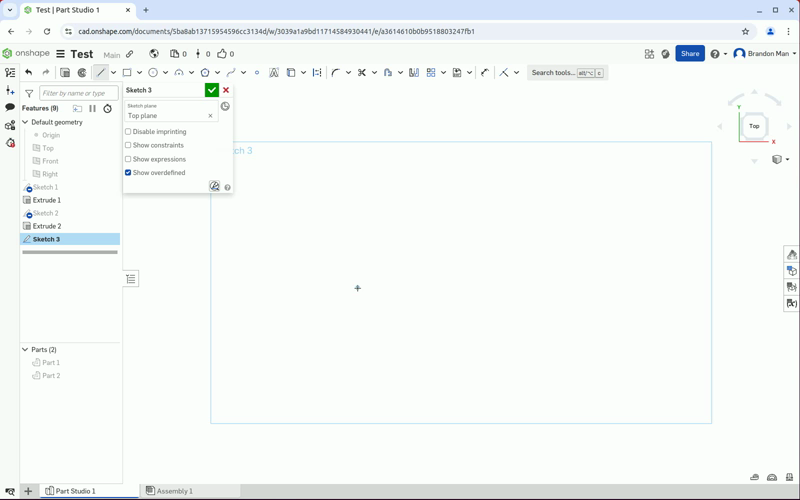
key_down(shift)
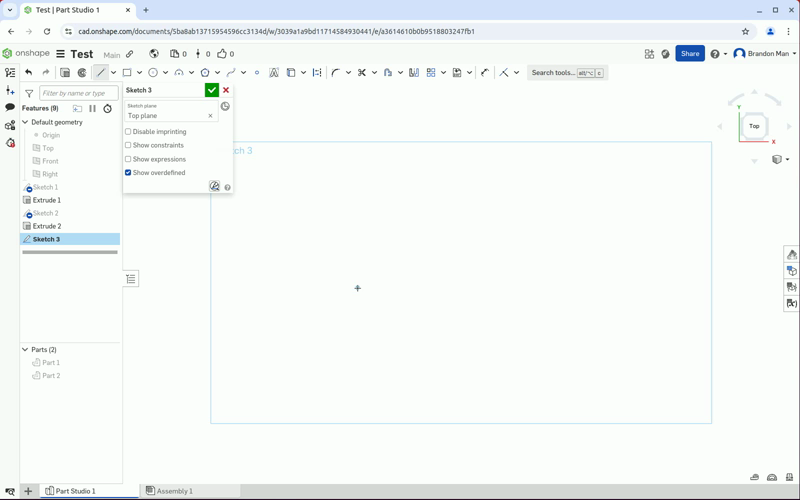
mouse_move(387, 287)
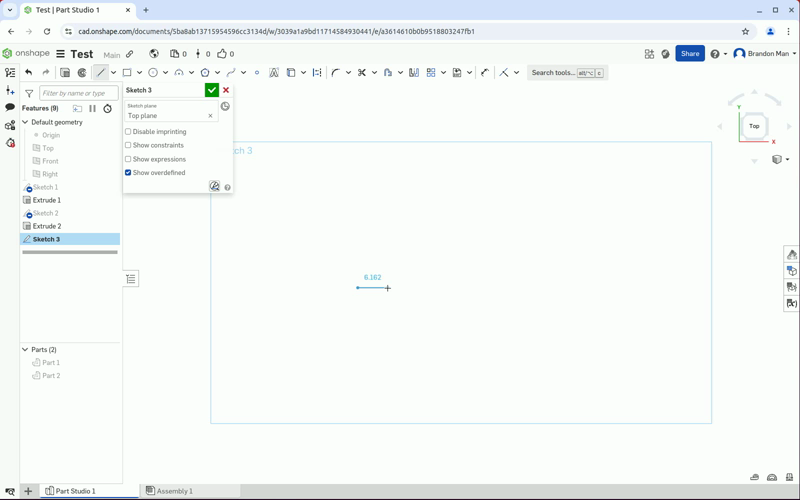
mouse_move(357, 278)
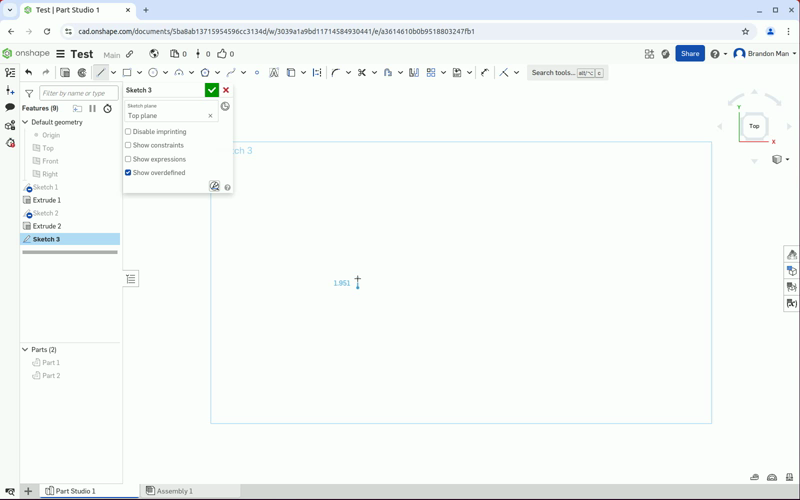
click(357, 278)
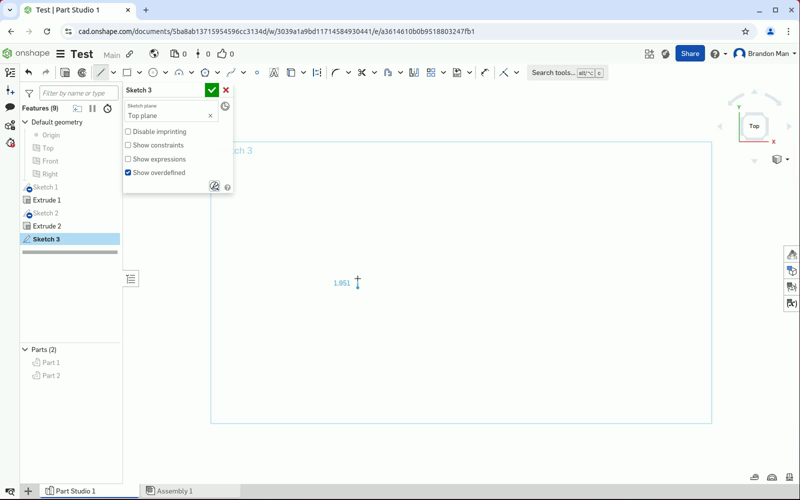
key_up(shift)
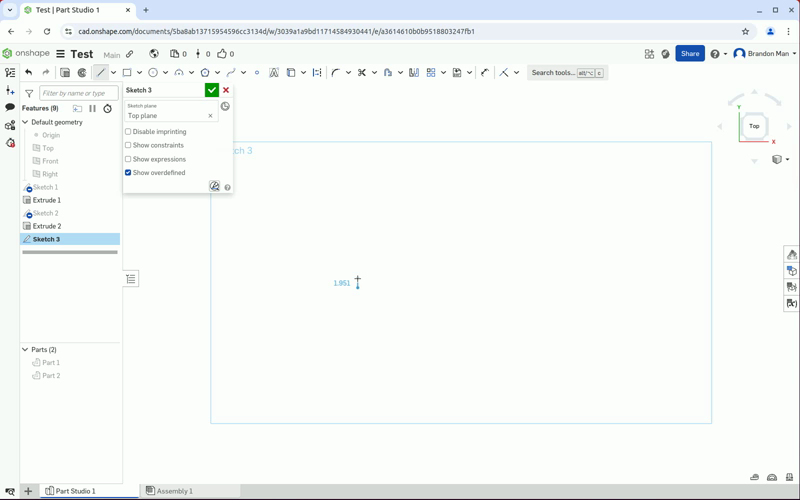
key(esc)
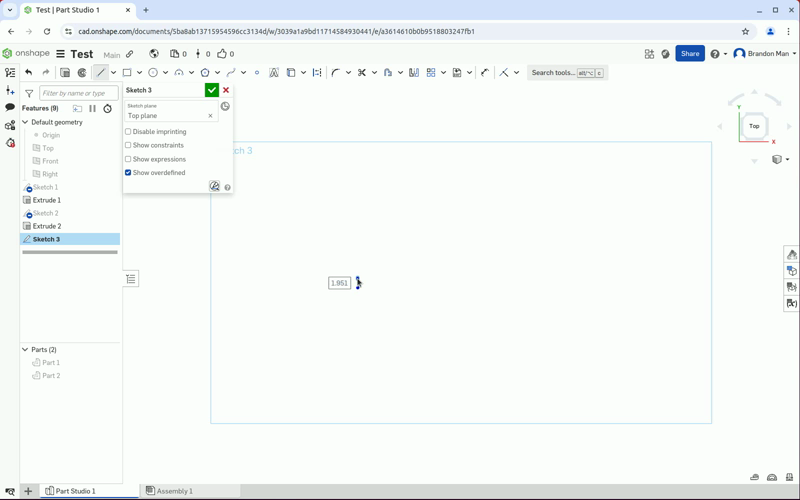
key(a)
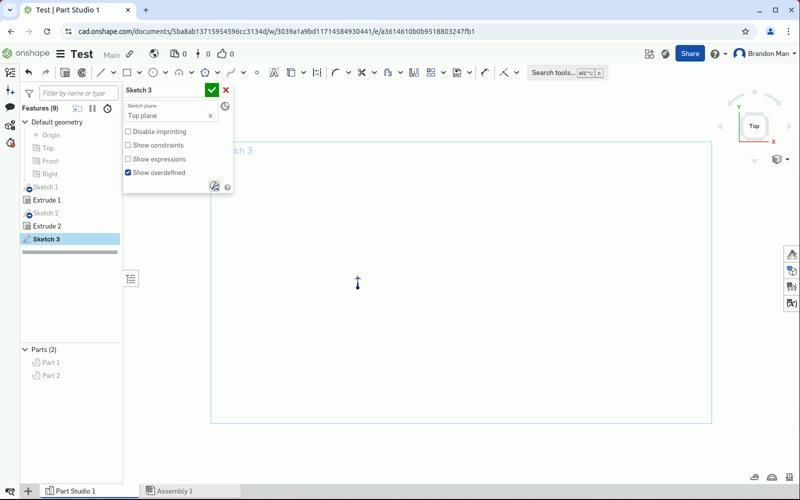
mouse_move(357, 278)
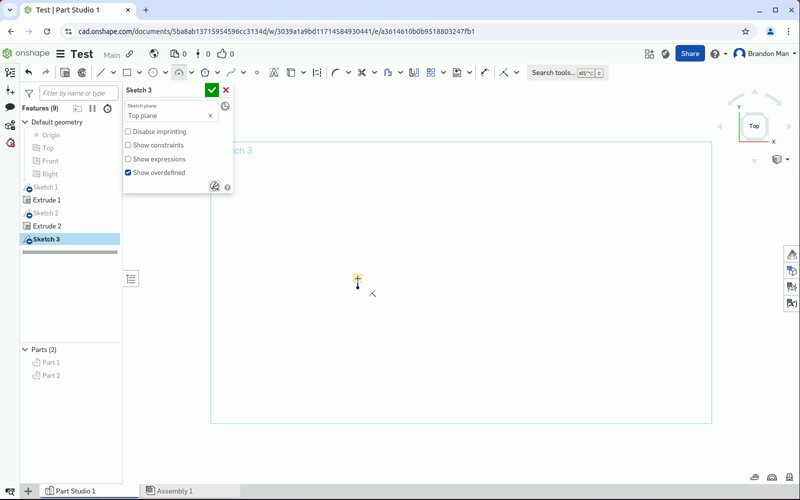
click(357, 278)
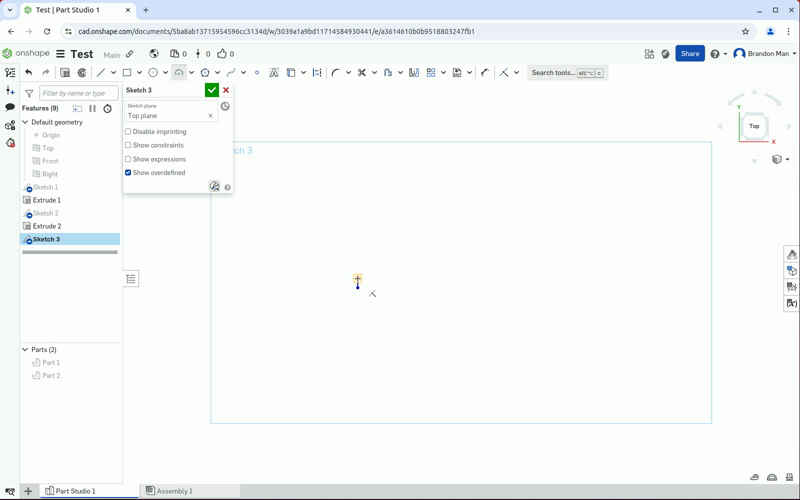
mouse_move(357, 287)
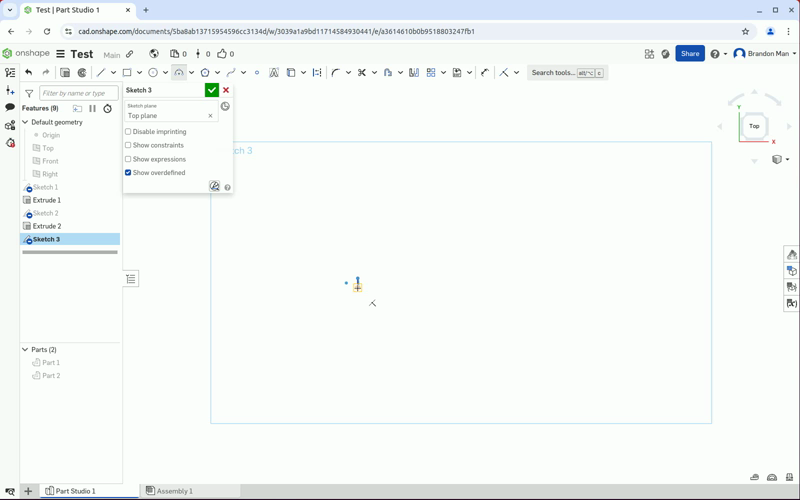
click(357, 287)
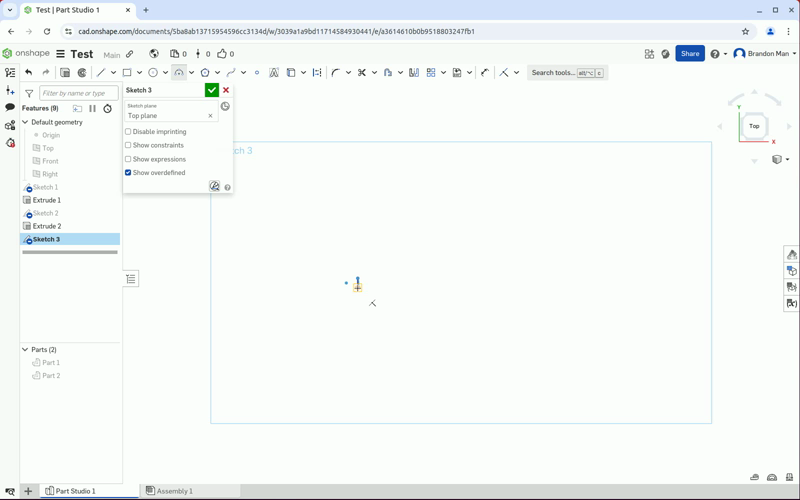
key_down(shift)
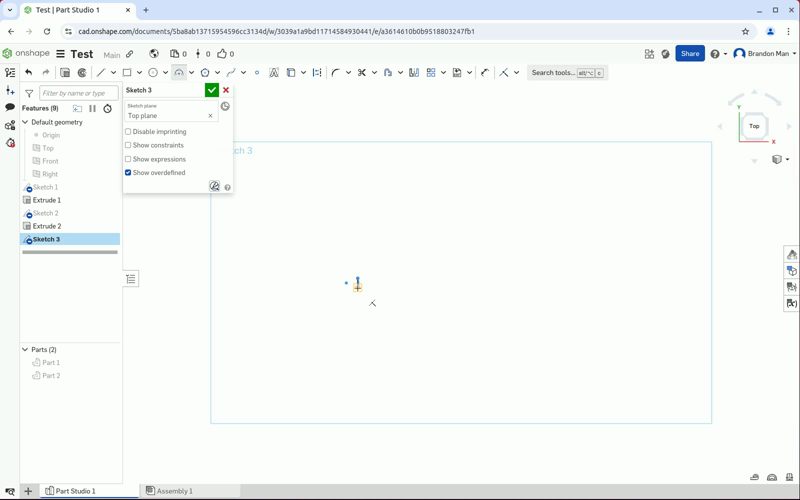
mouse_move(353, 282)
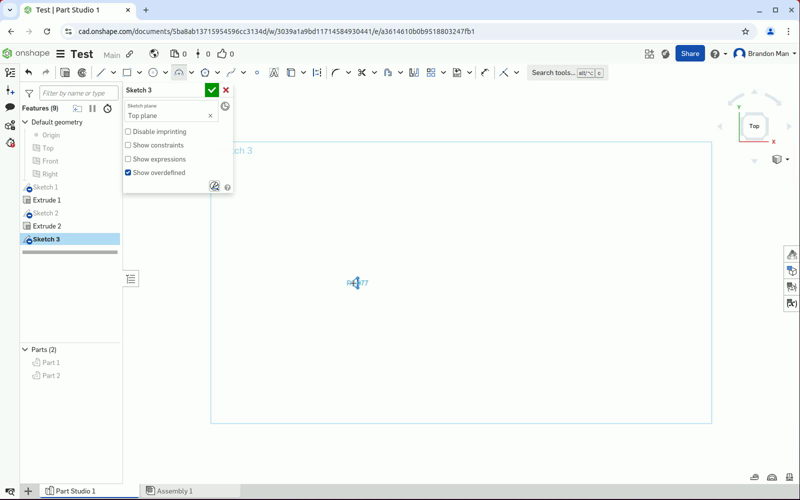
click(353, 282)
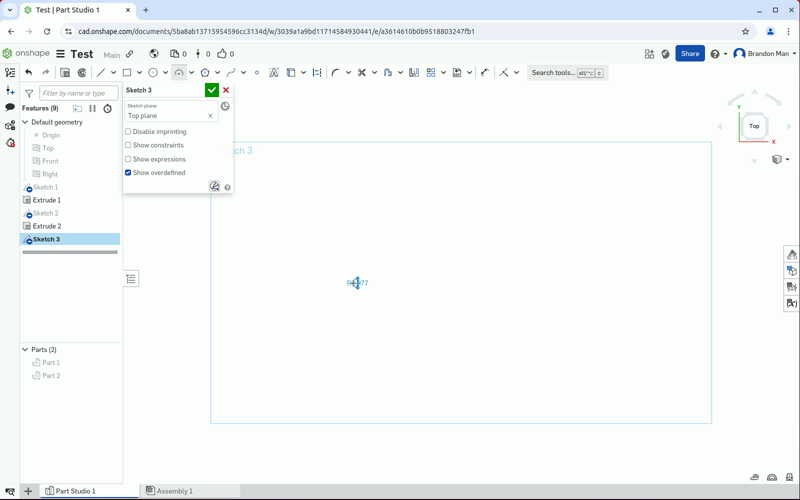
key_up(shift)
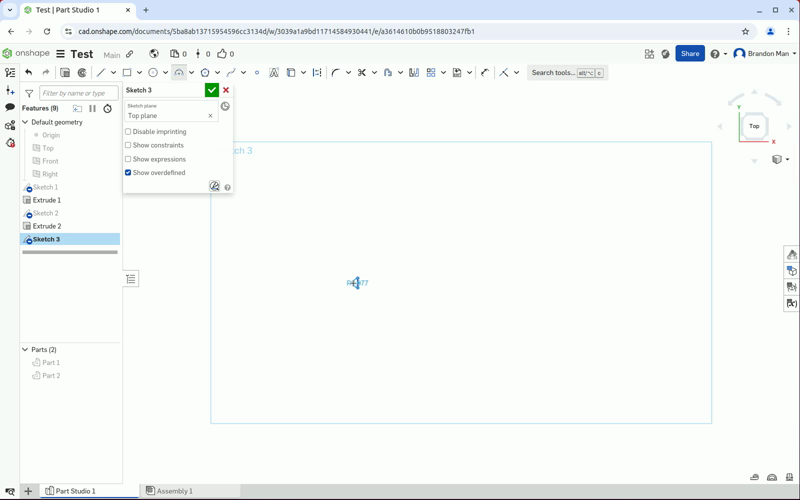
key(esc)
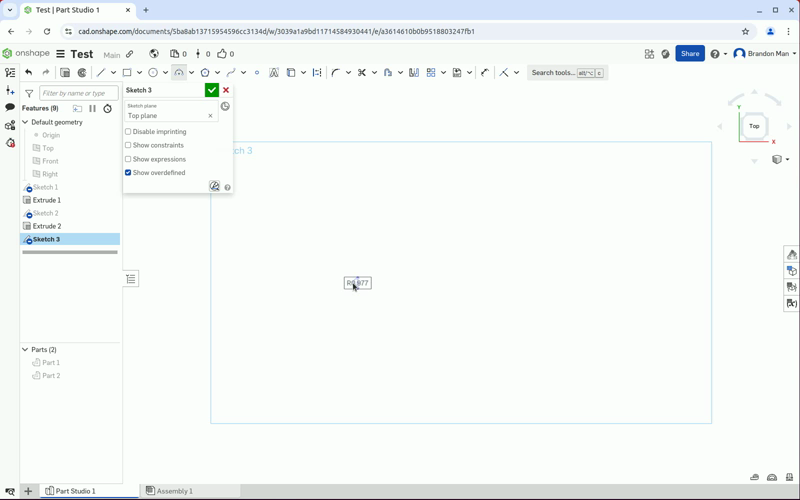
mouse_move(355, 283)
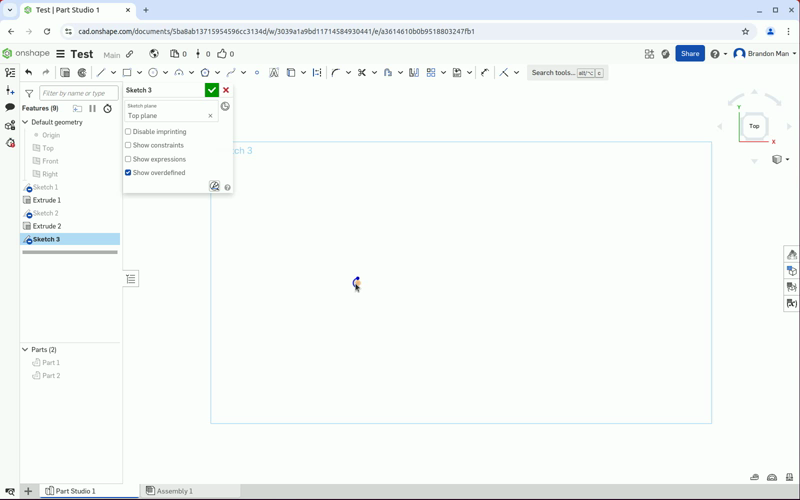
scroll(6)
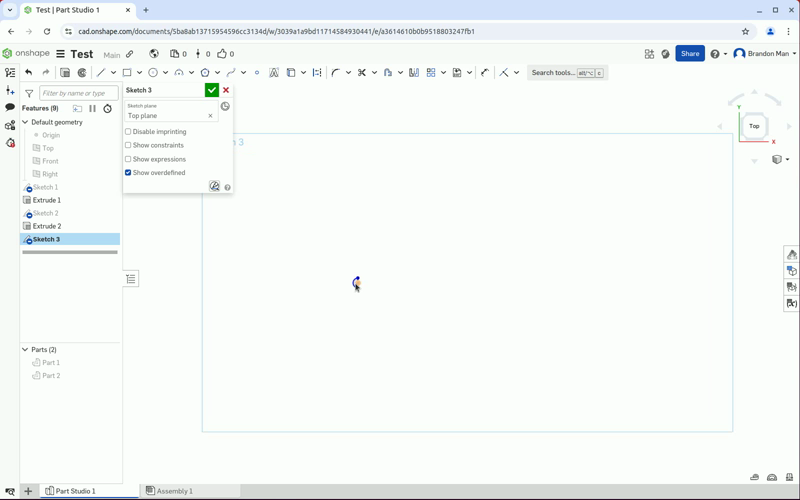
scroll(6)
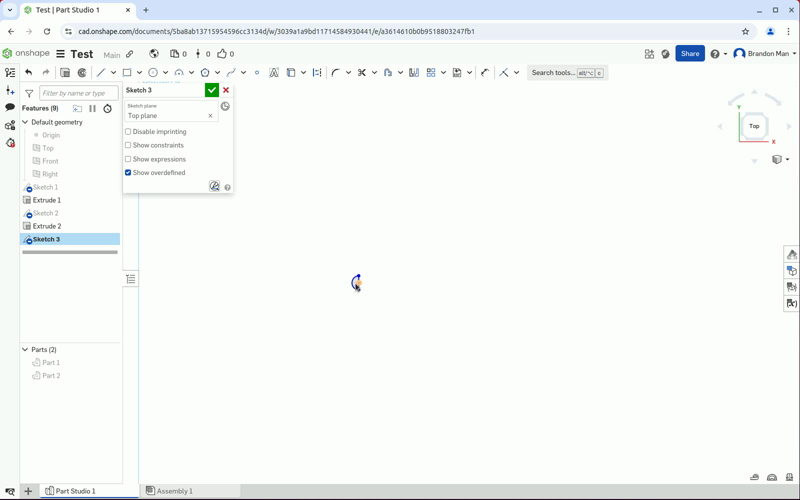
scroll(6)
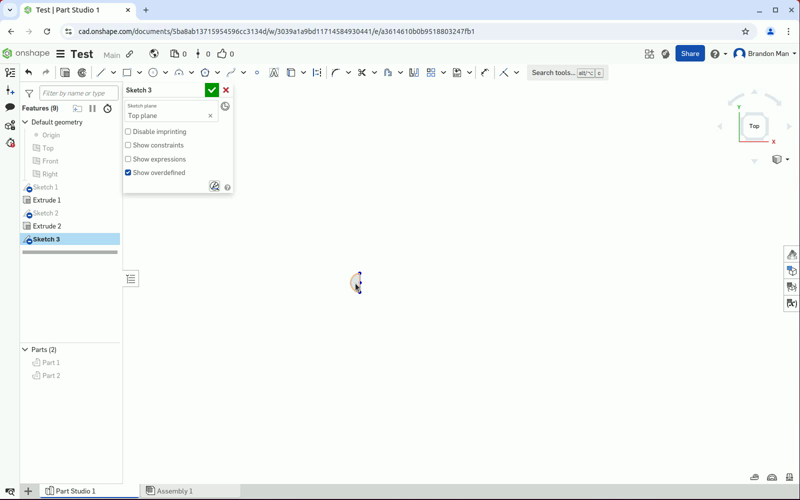
scroll(6)
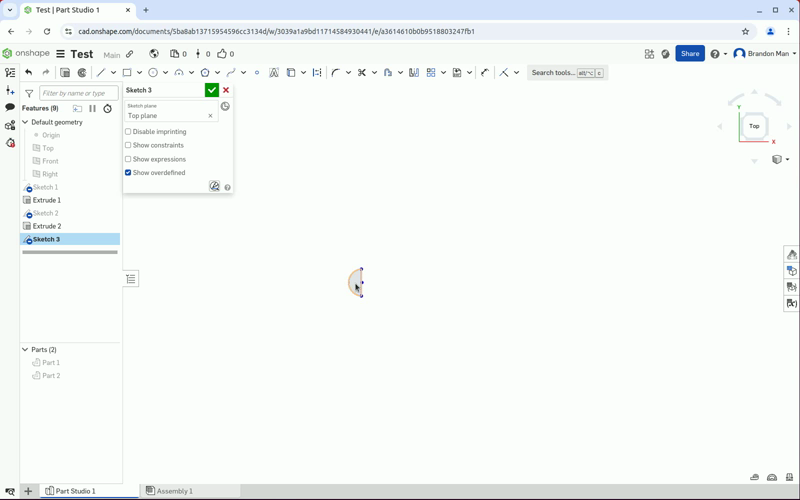
scroll(6)
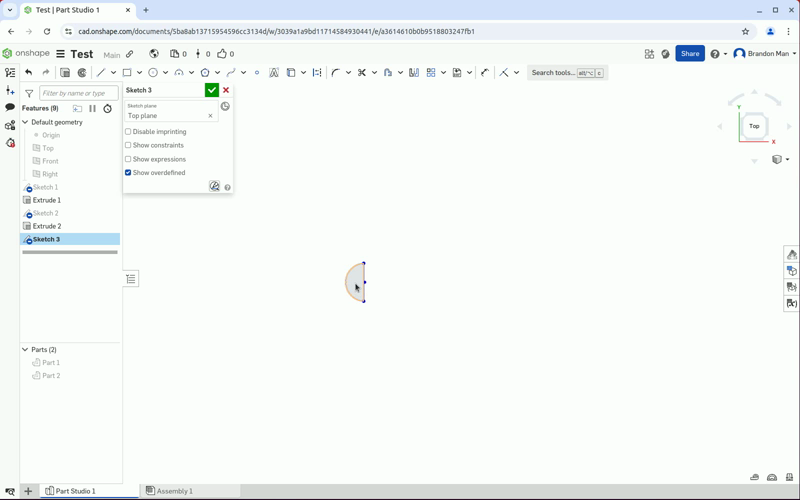
scroll(6)
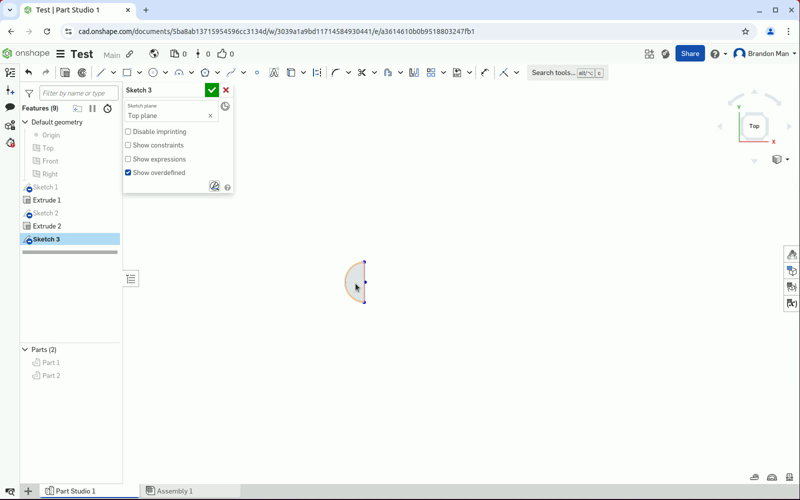
scroll(6)
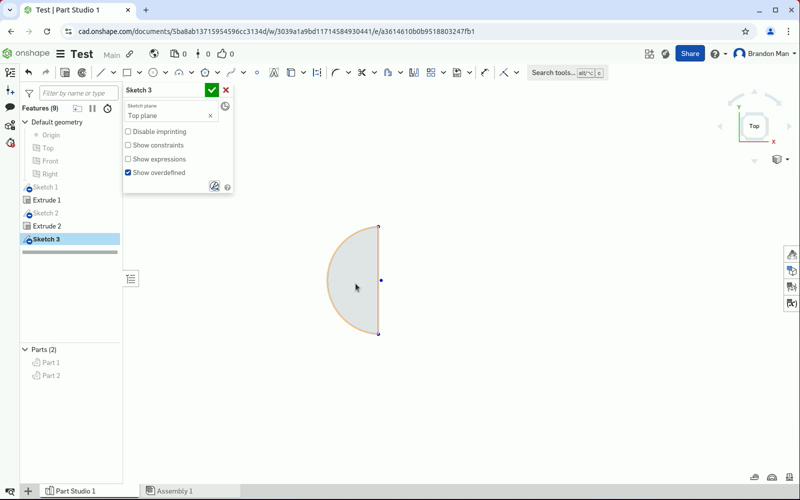
click(355, 283)
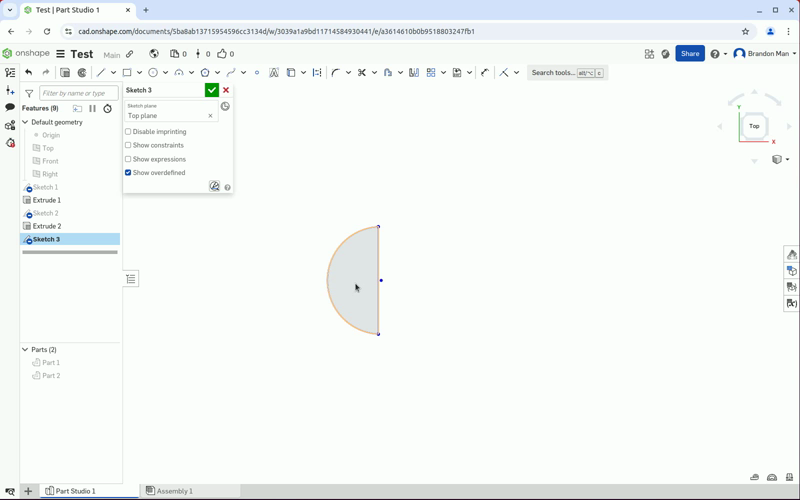
scroll(-6)
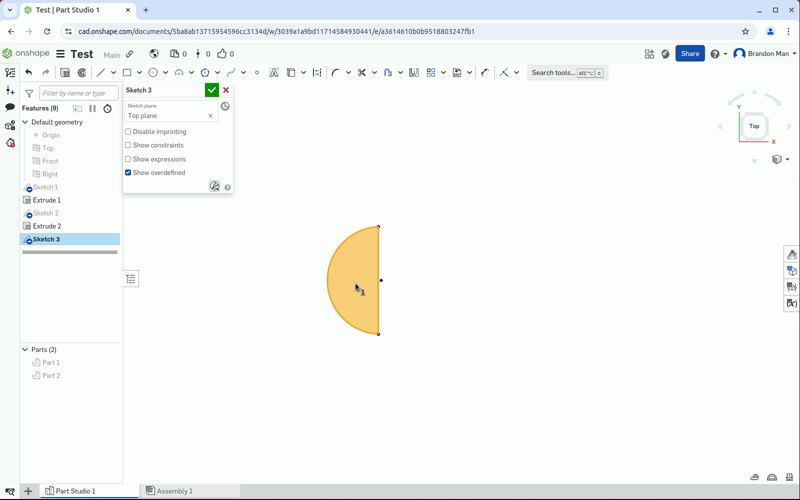
scroll(-6)
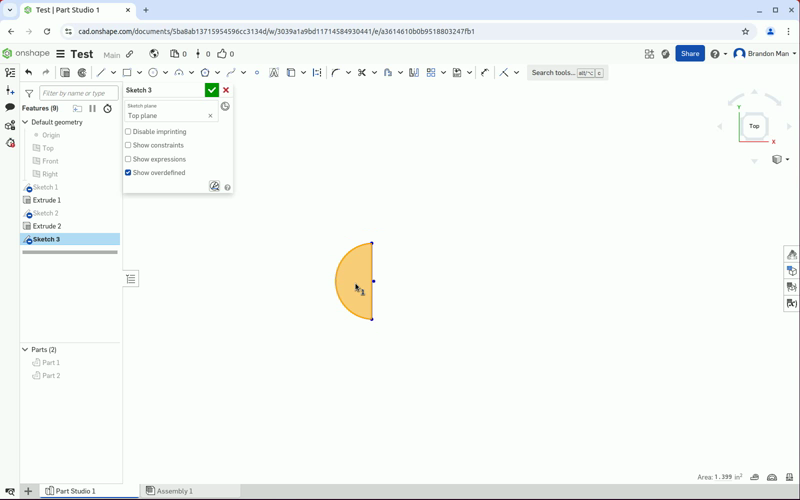
scroll(-6)
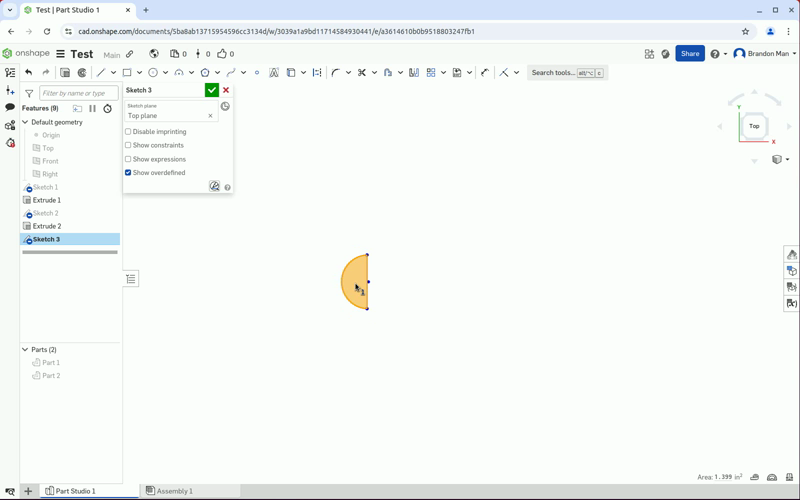
scroll(-6)
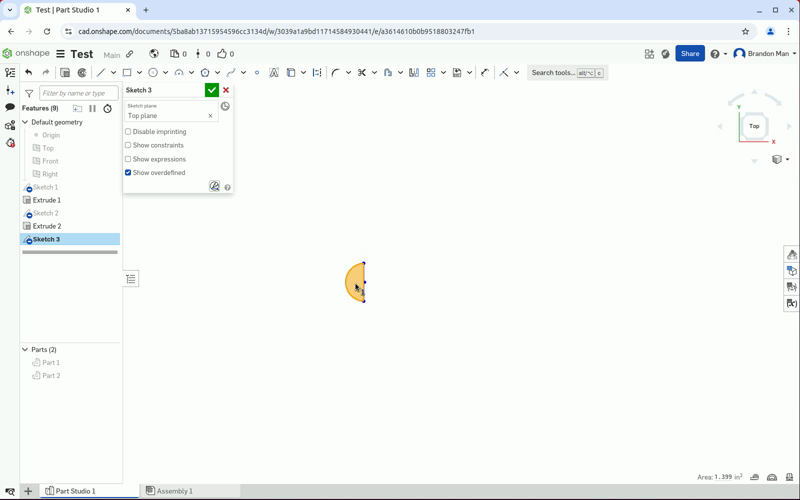
scroll(-6)
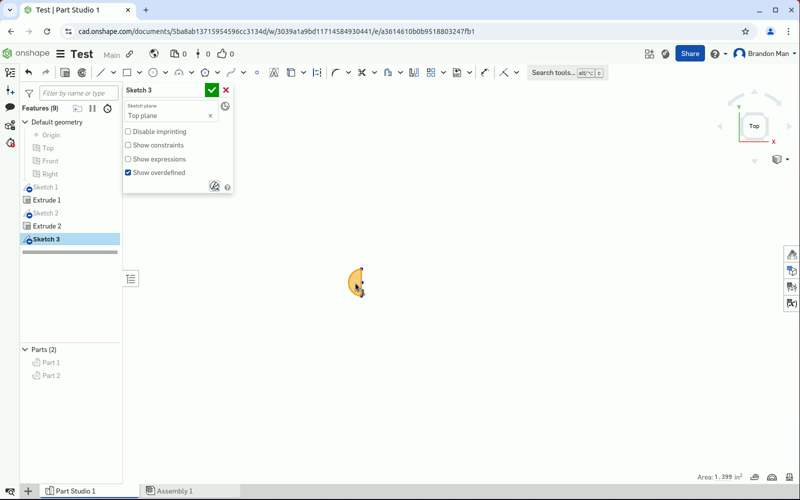
scroll(-6)
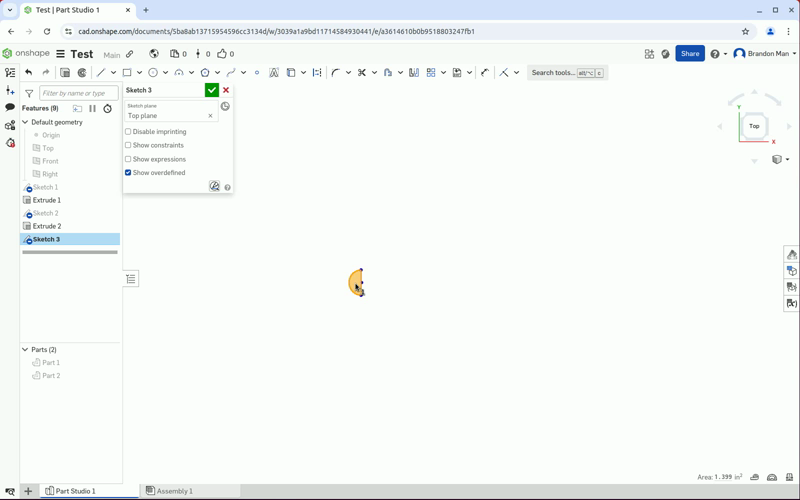
scroll(-6)
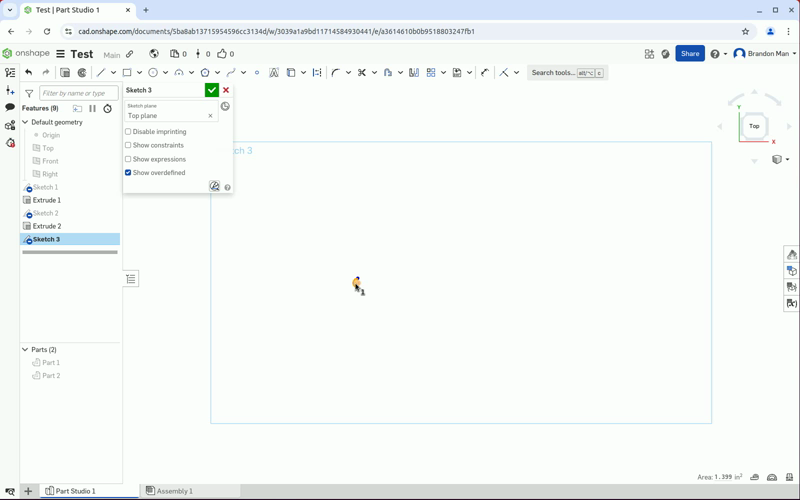
mouse_move(73, 352)
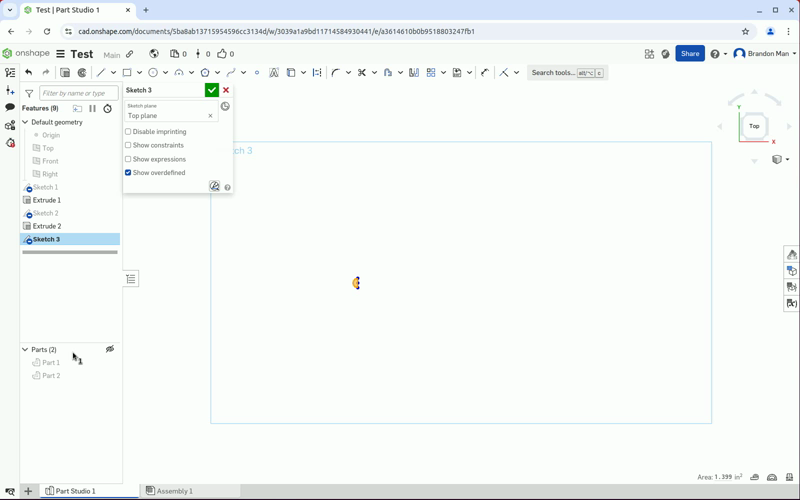
key(shift+y)
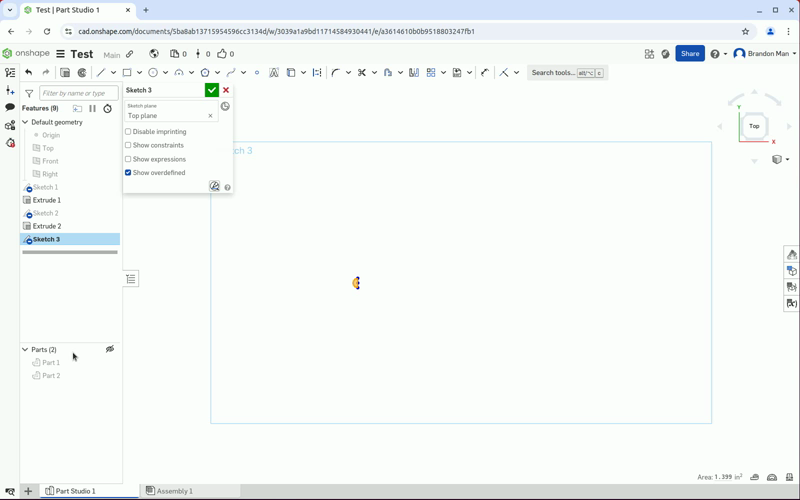
key(shift+e)
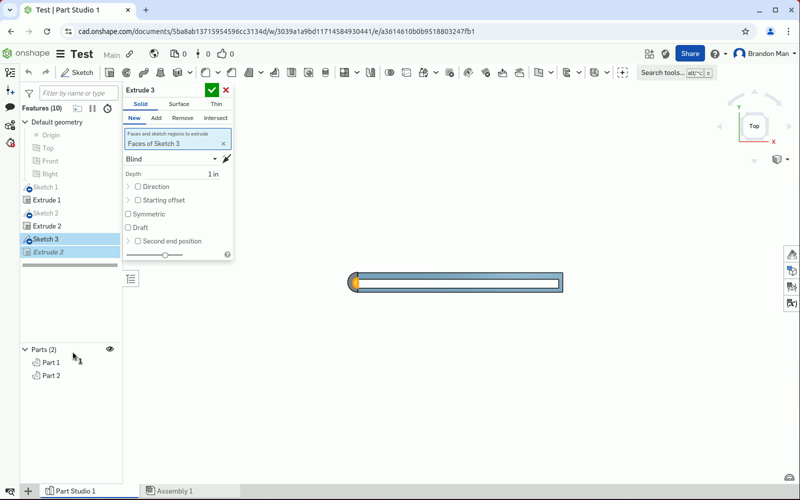
mouse_move(143, 106)
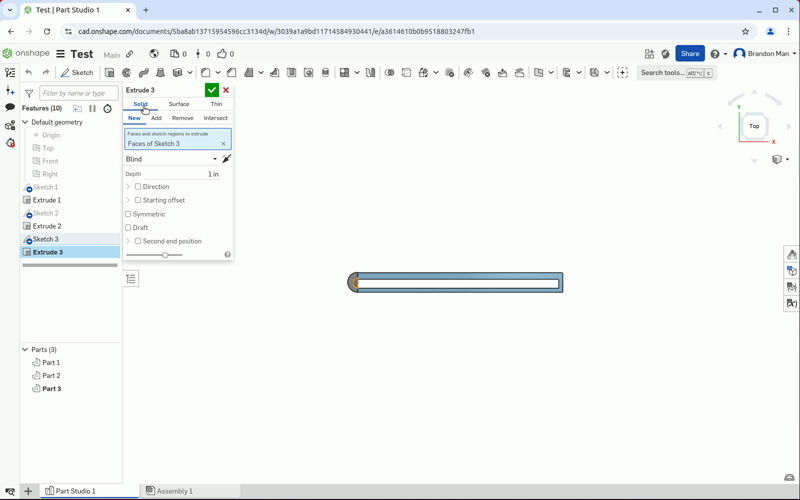
click(143, 106)
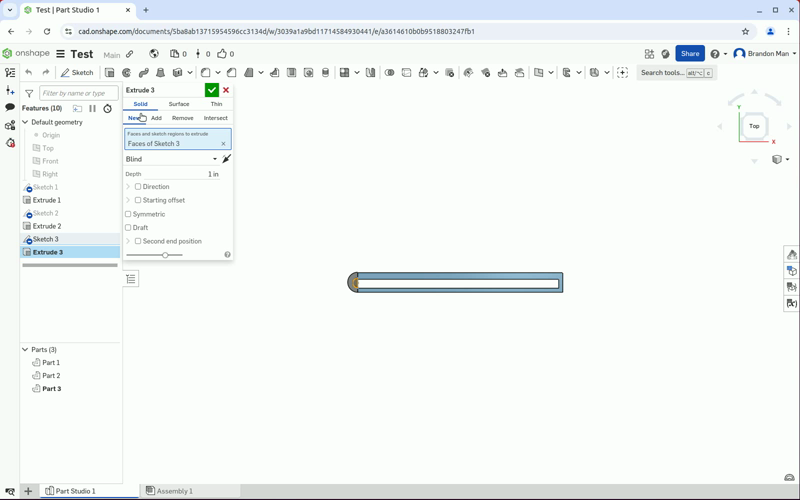
mouse_move(137, 120)
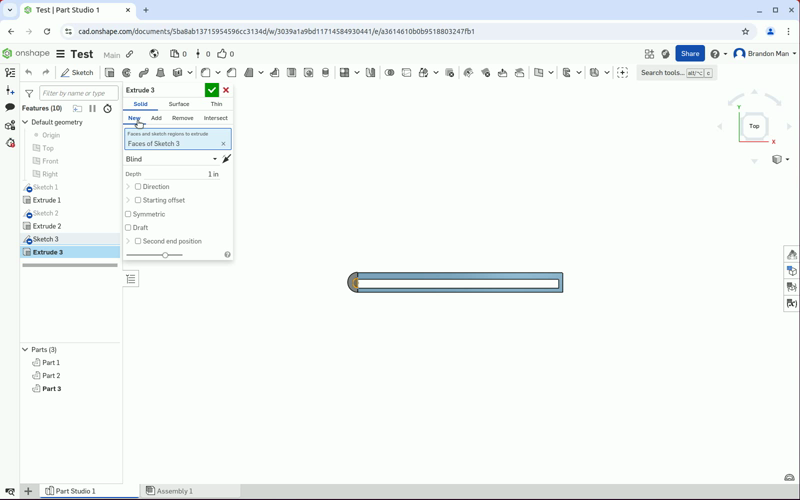
click(137, 120)
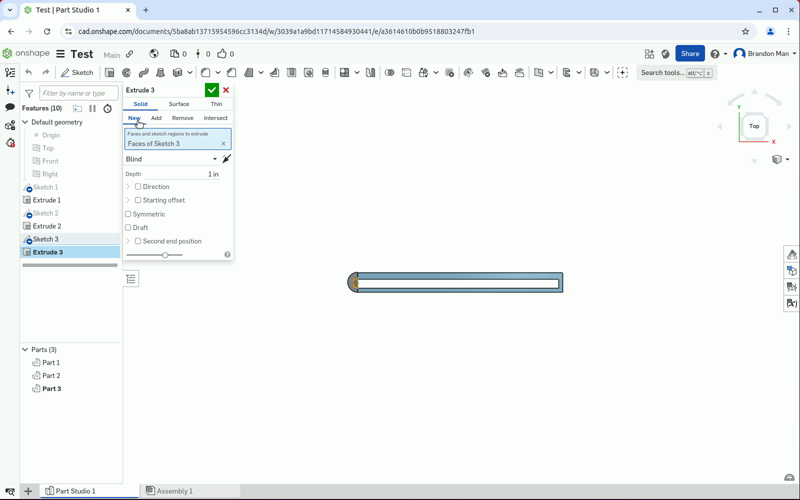
key(tab, 4)
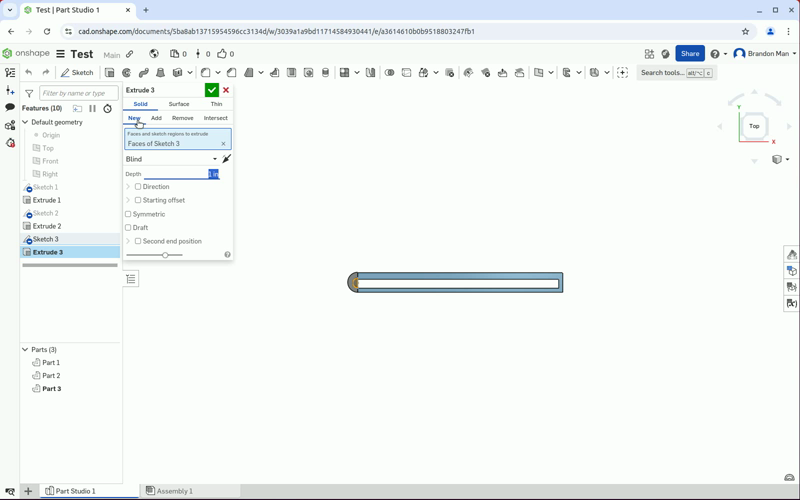
text(5.777)
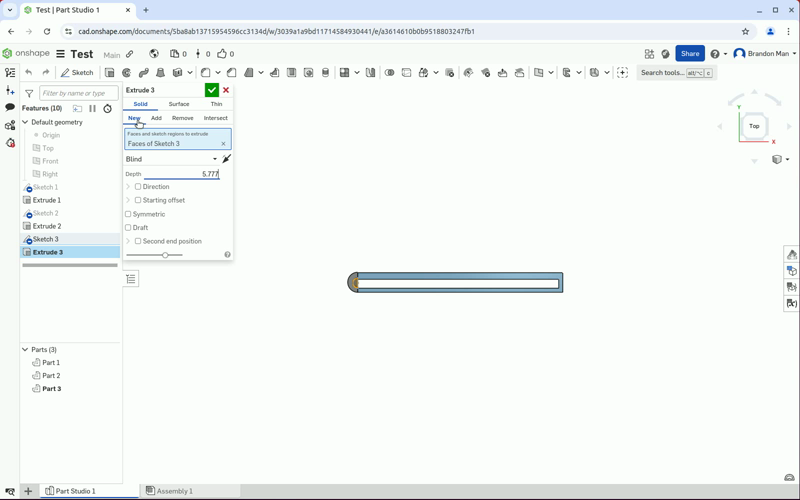
key(enter)
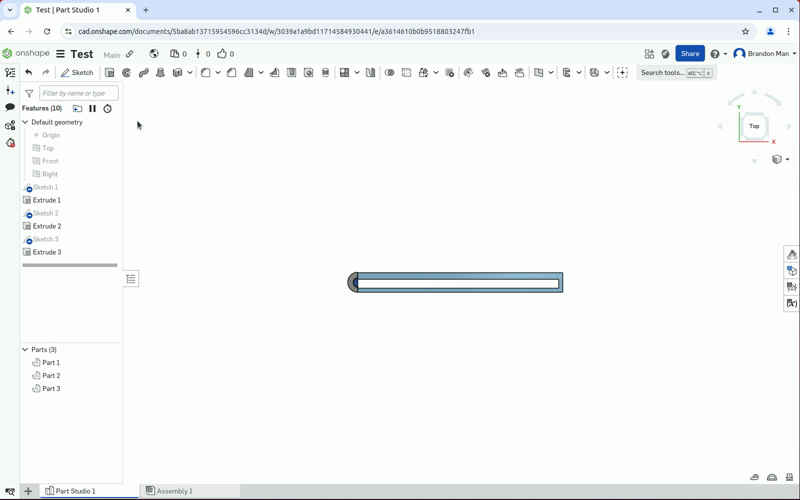
key(shift+h)
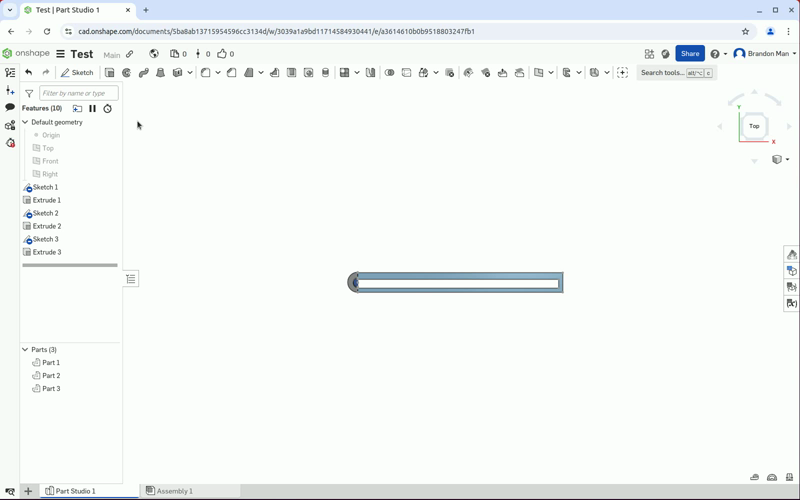
key(shift+h)
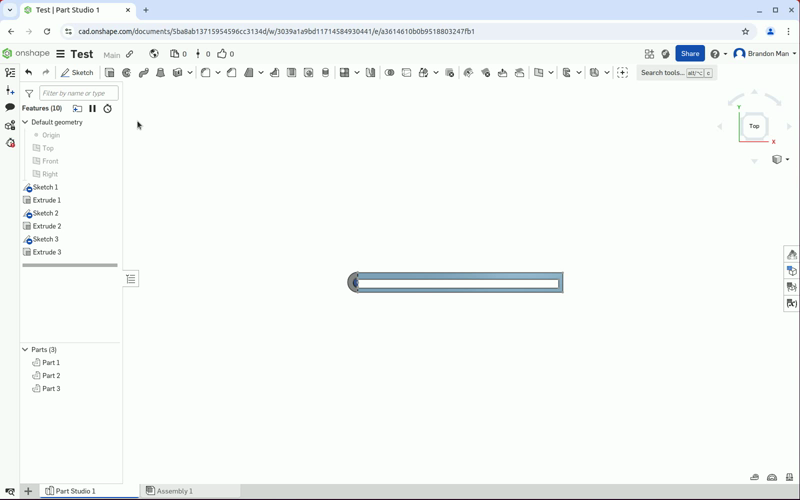
key(shift+7)
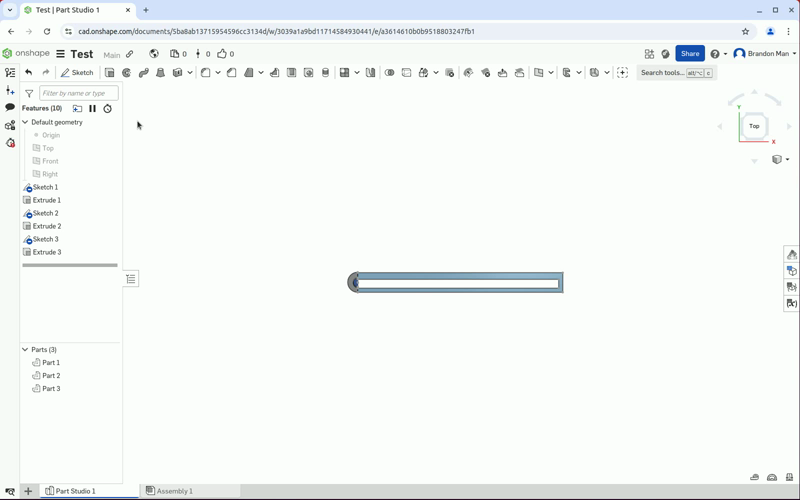
key(up, 3)
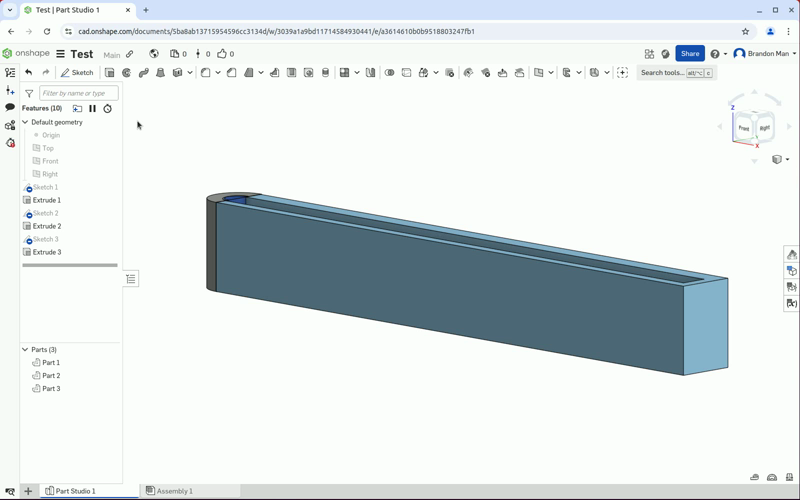
key(left, 3)
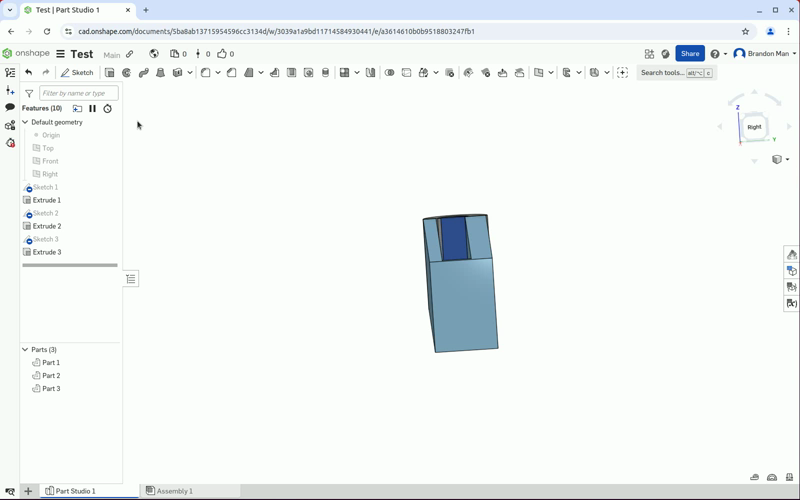
key(right, 3)
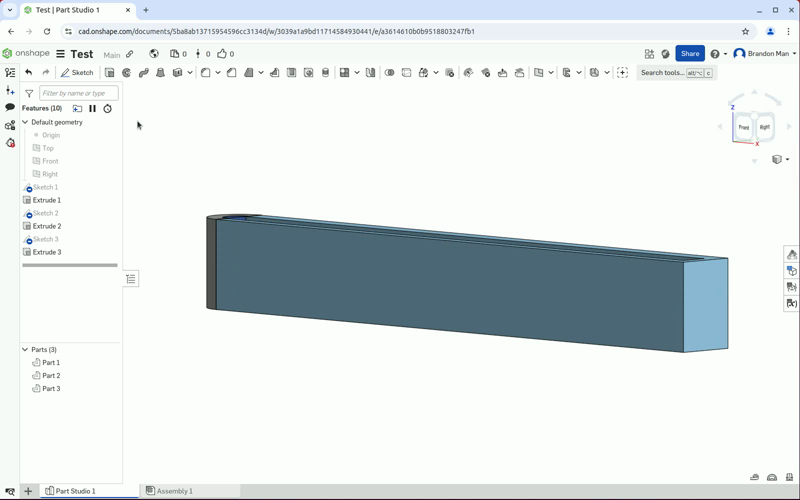
key(down, 3)
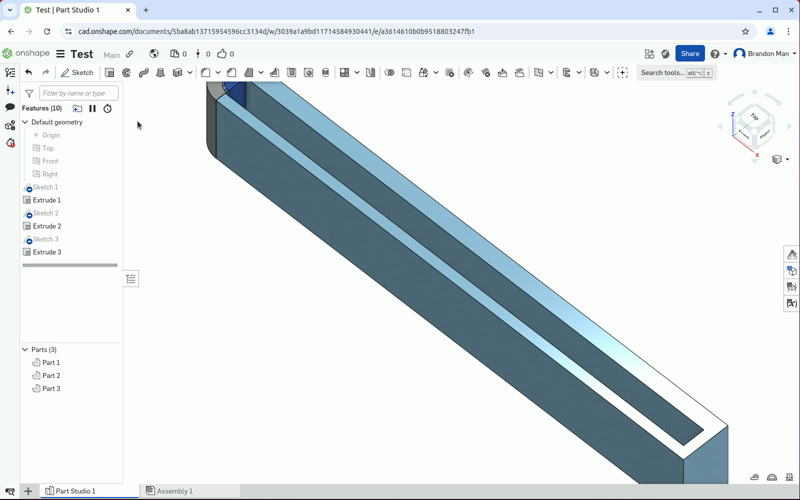
mouse_move(73, 189)
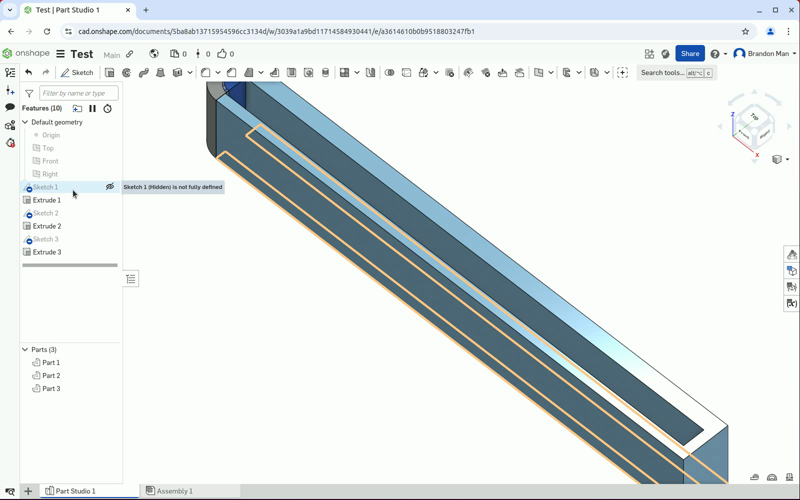
click(73, 189)